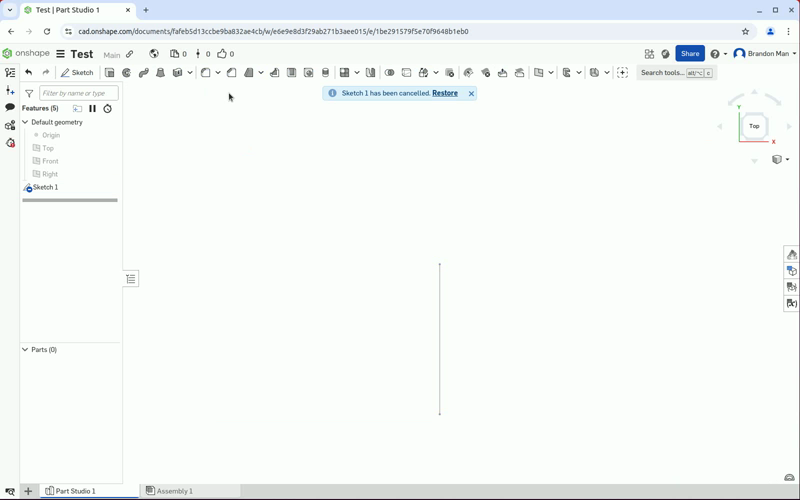
key(shift+h)
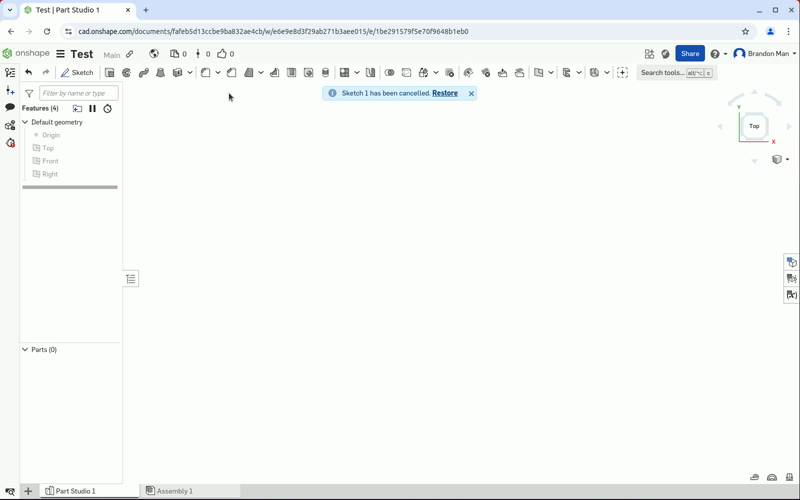
mouse_move(73, 352)
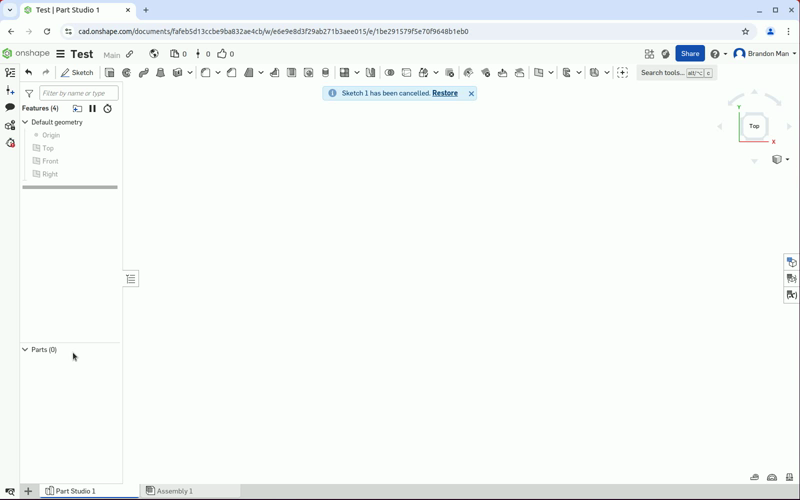
key(y)
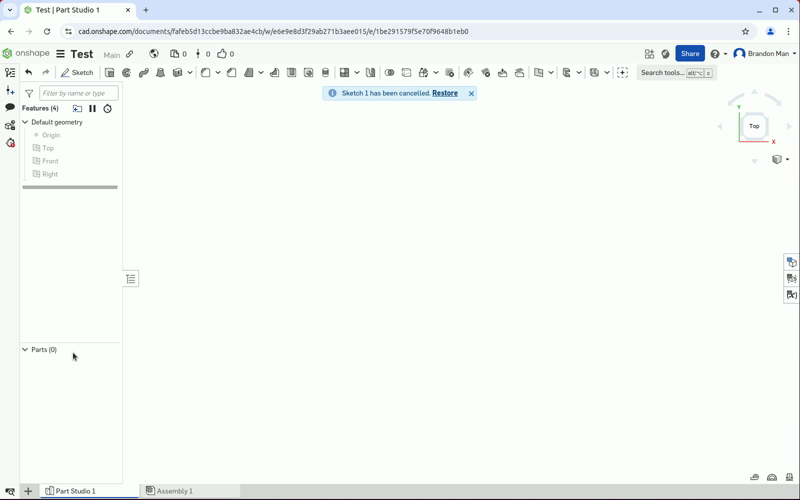
key(shift+p)
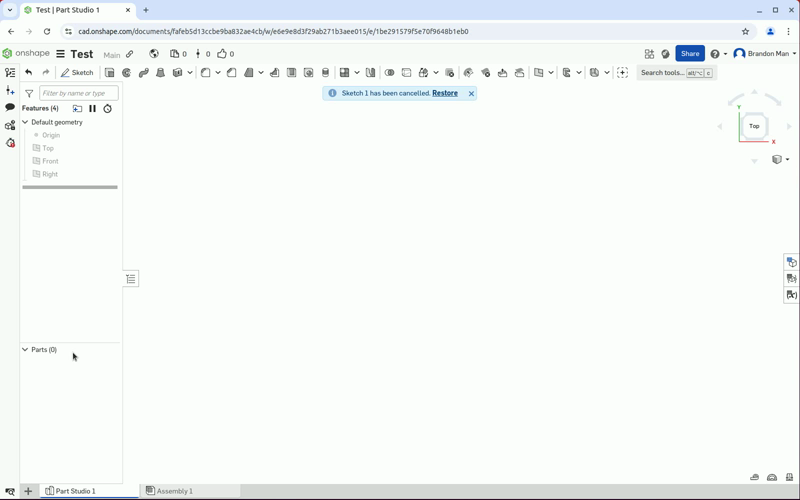
key(space)
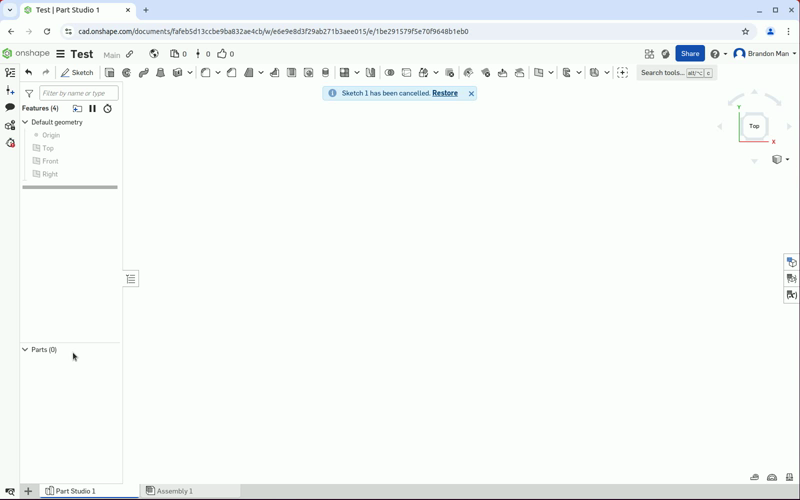
key_down(shift)
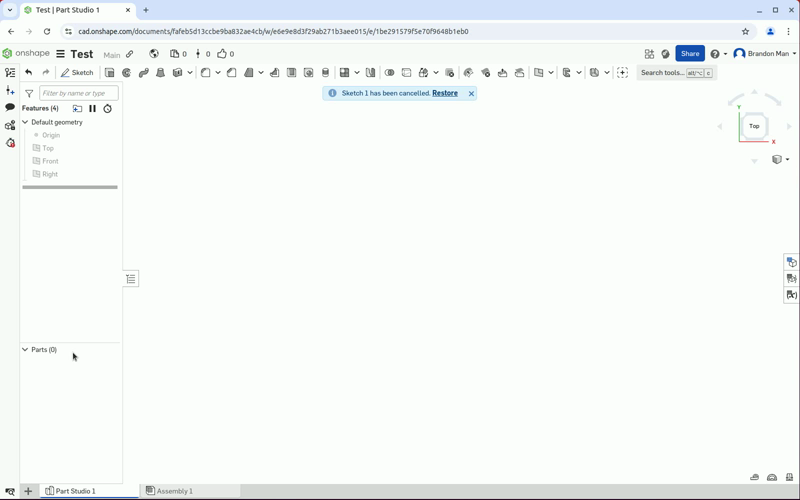
key(up)
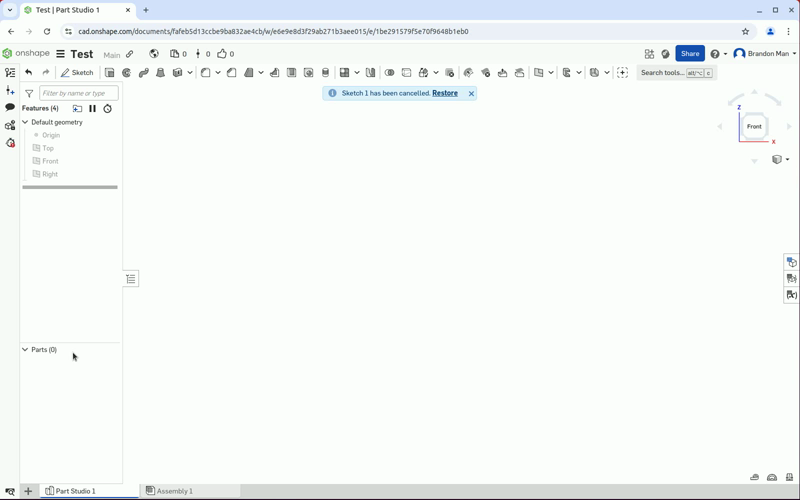
key_up(shift)
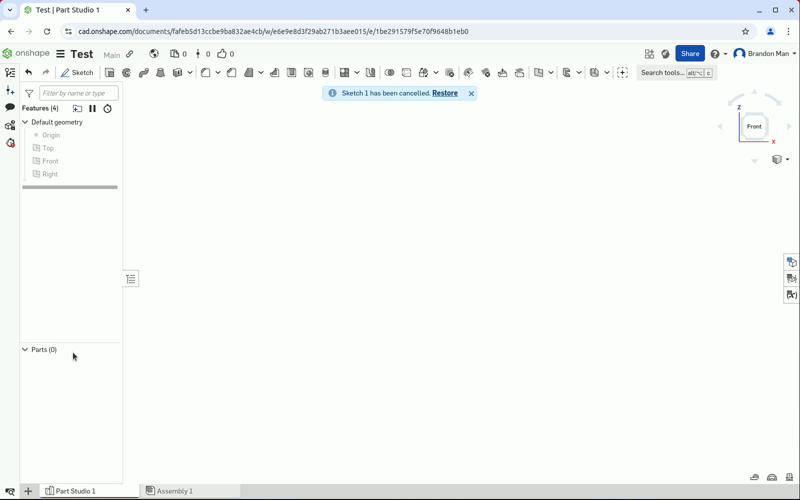
mouse_move(73, 352)
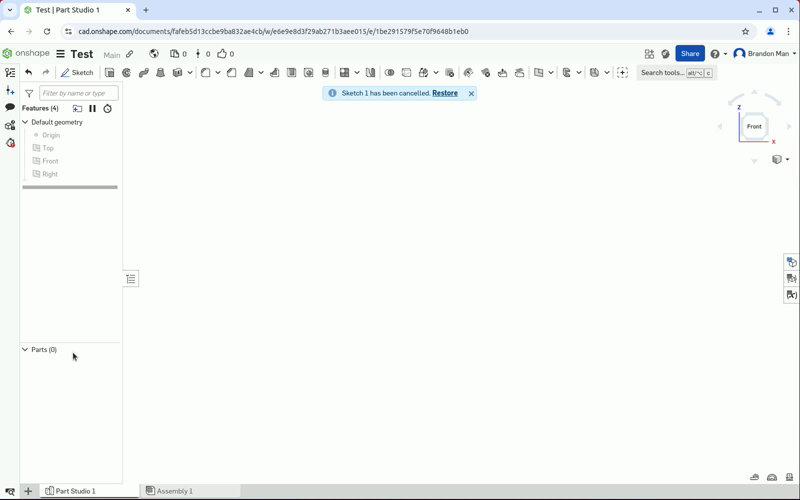
key(shift+y)
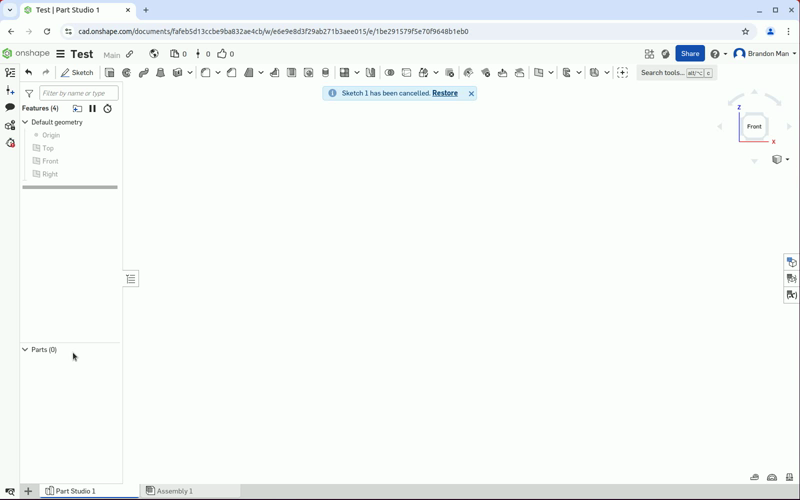
key(shift+s)
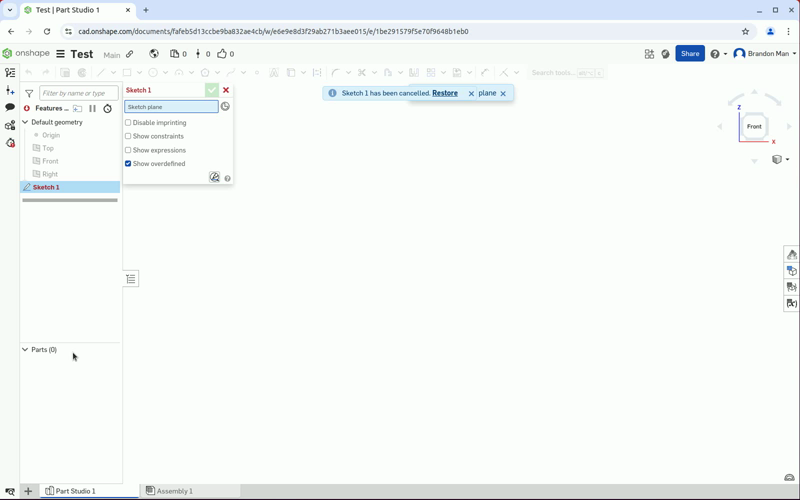
mouse_move(73, 163)
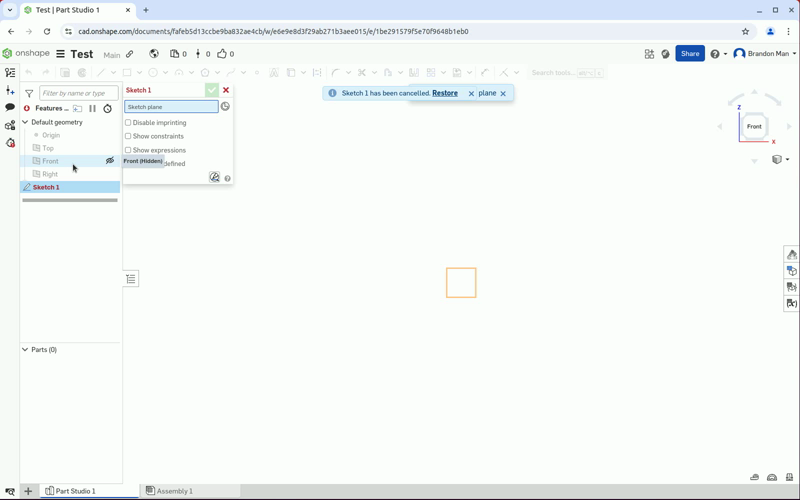
click(73, 163)
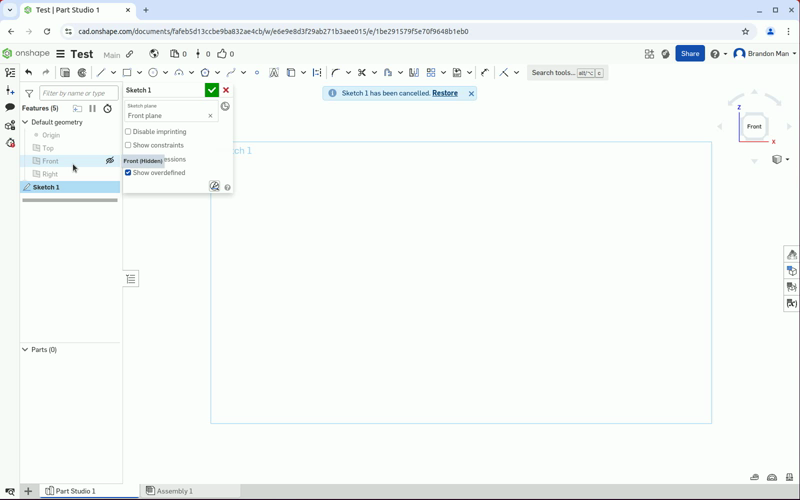
mouse_move(73, 352)
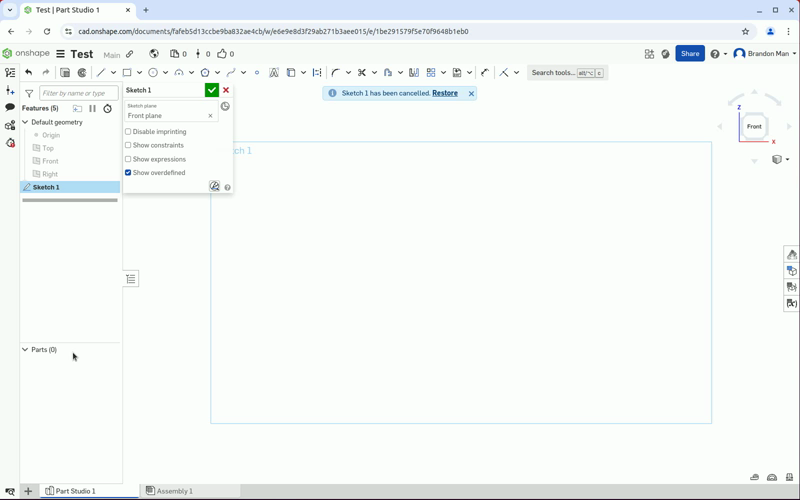
key(y)
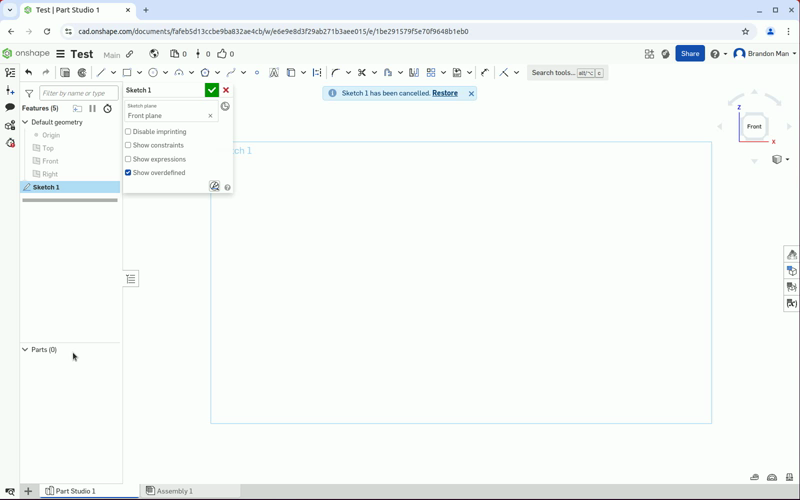
key(a)
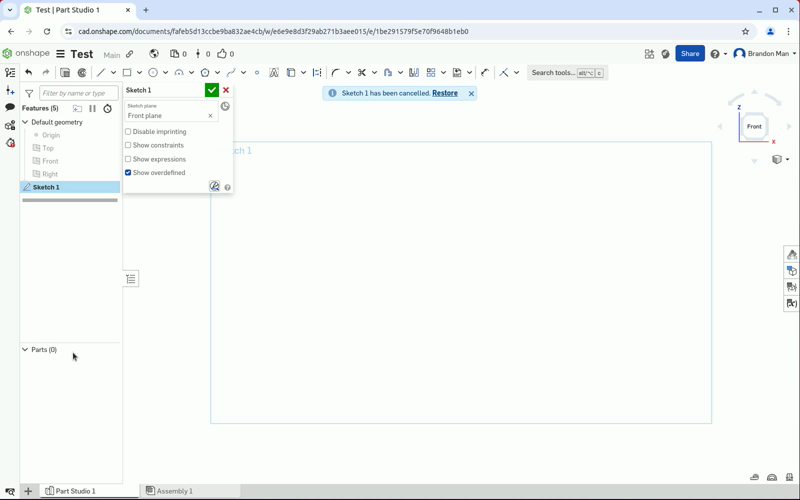
key_down(shift)
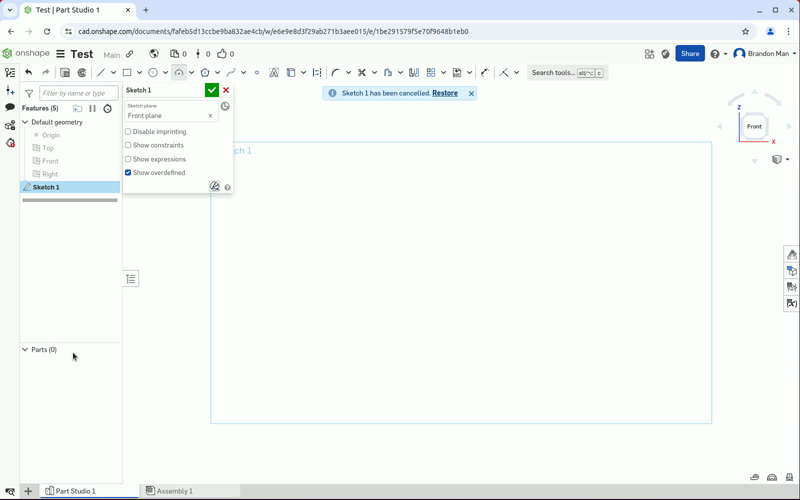
mouse_move(401, 249)
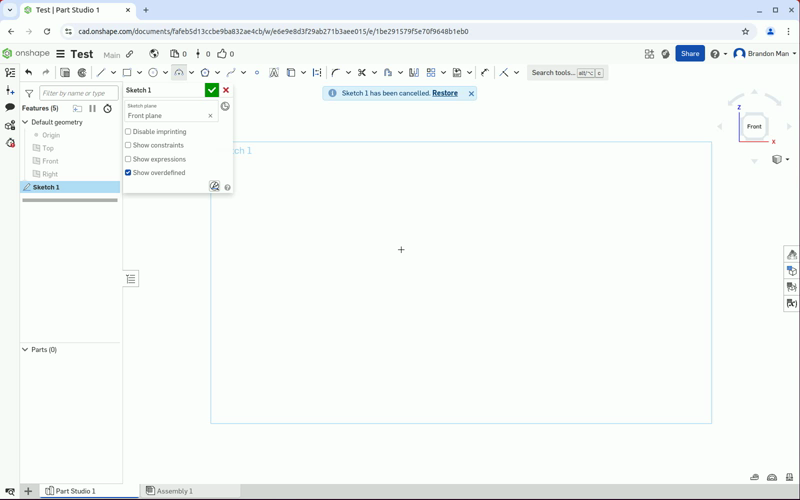
click(401, 249)
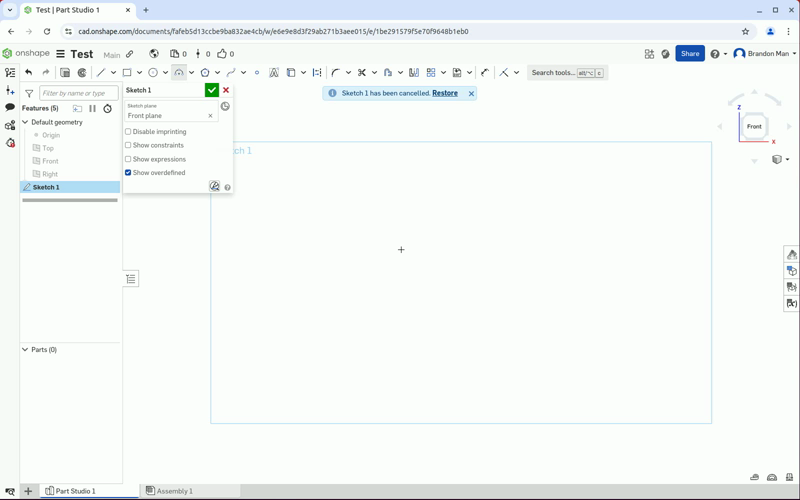
key_up(shift)
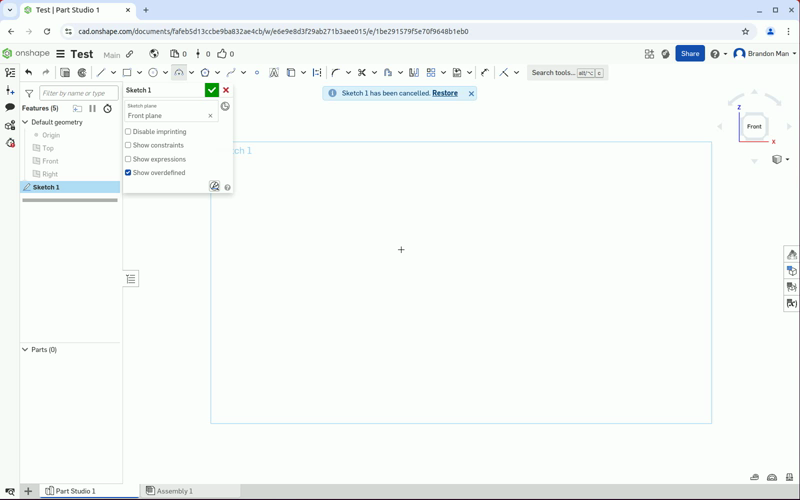
key_down(shift)
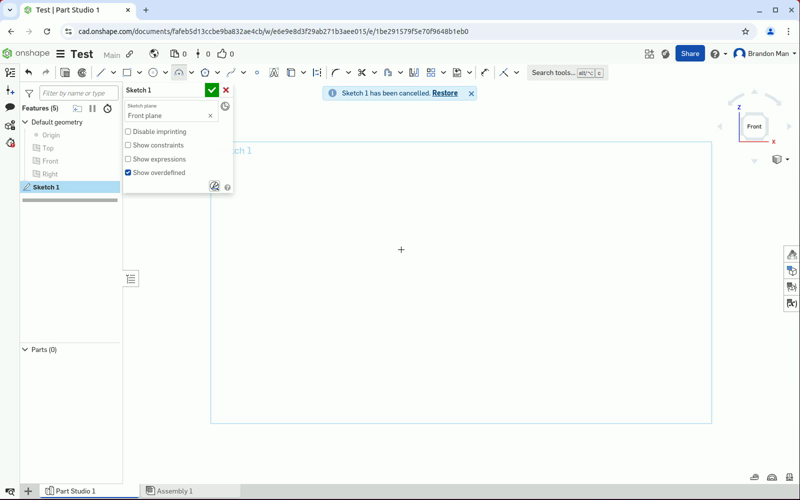
mouse_move(428, 282)
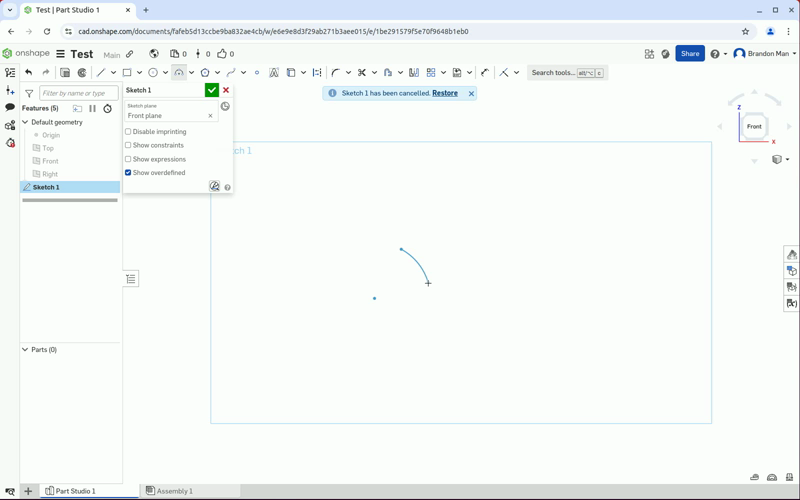
click(428, 282)
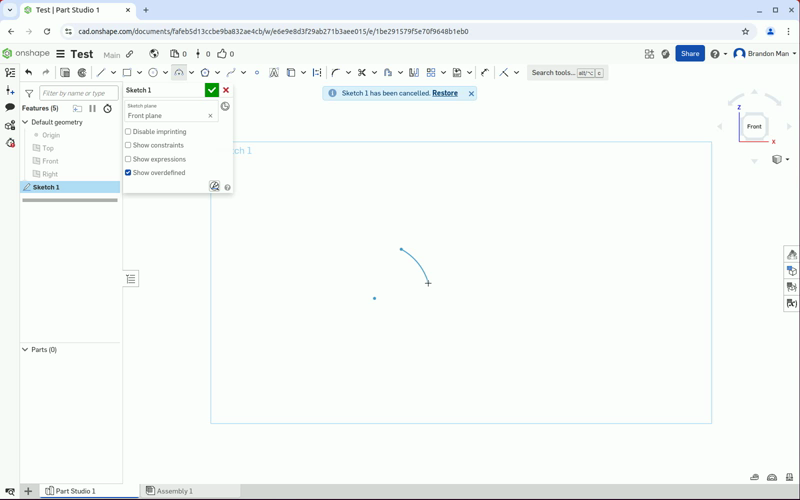
mouse_move(418, 262)
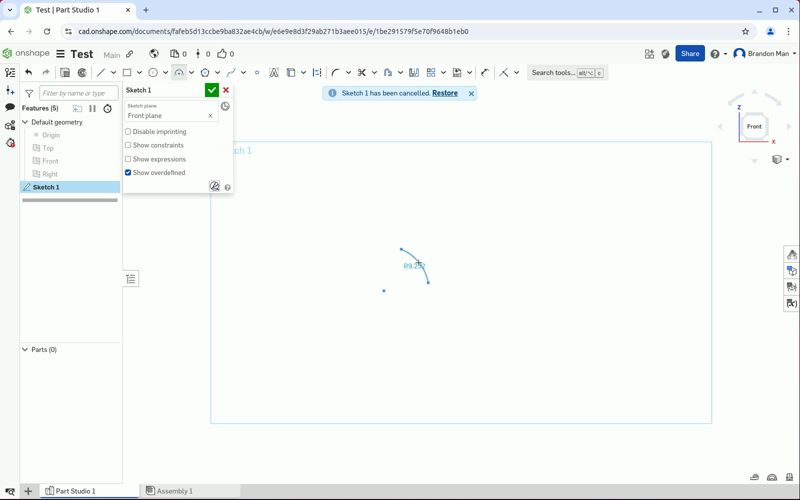
click(418, 262)
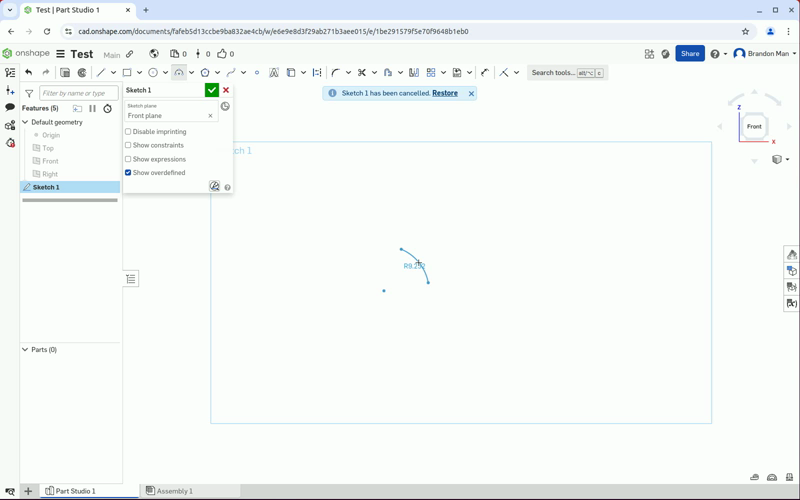
key_up(shift)
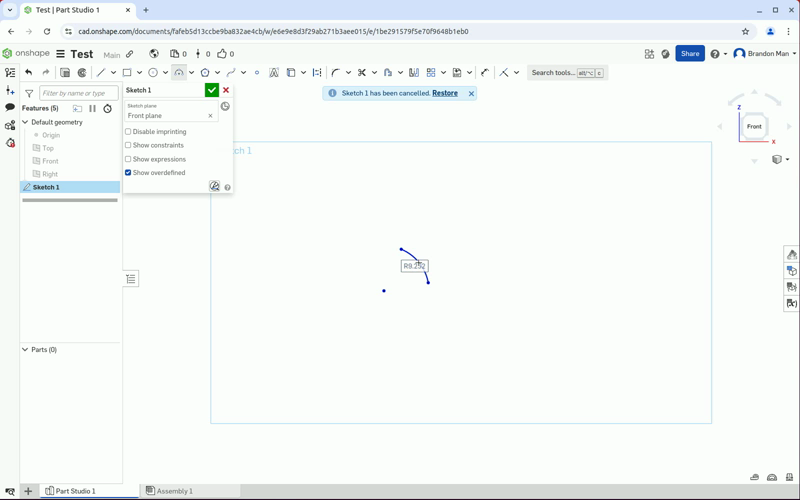
key(esc)
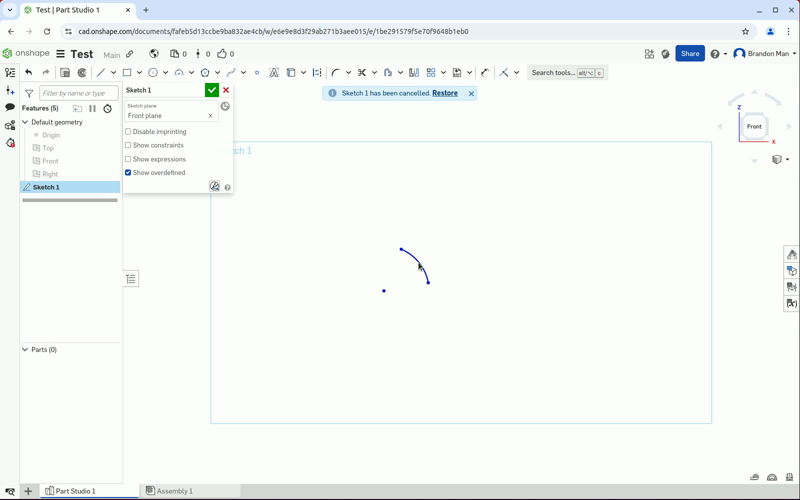
key(l)
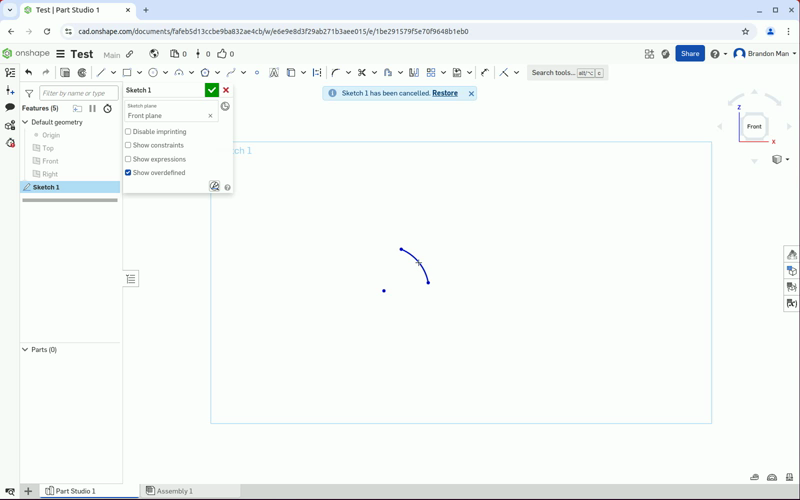
mouse_move(428, 282)
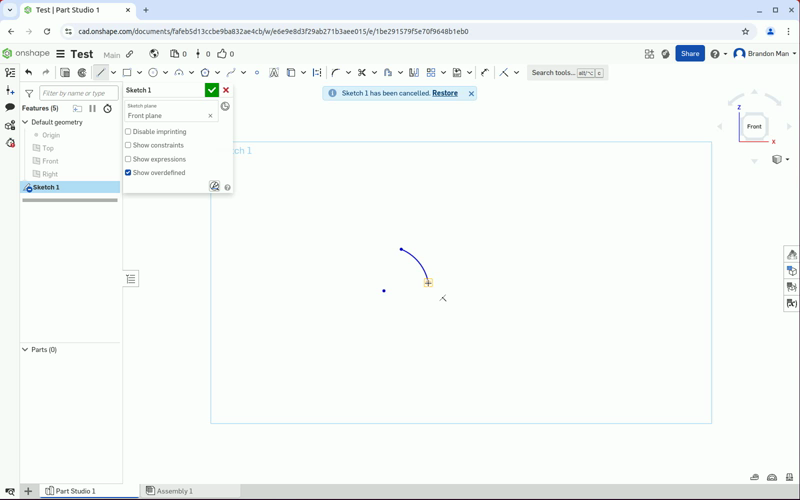
click(428, 282)
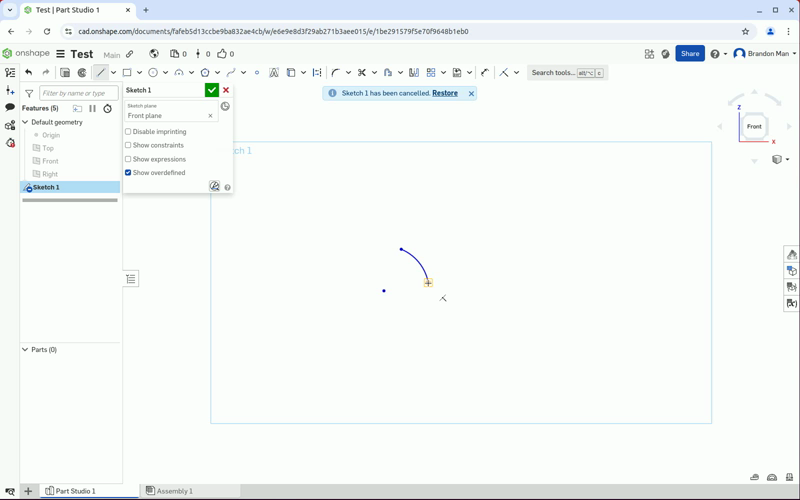
key_down(shift)
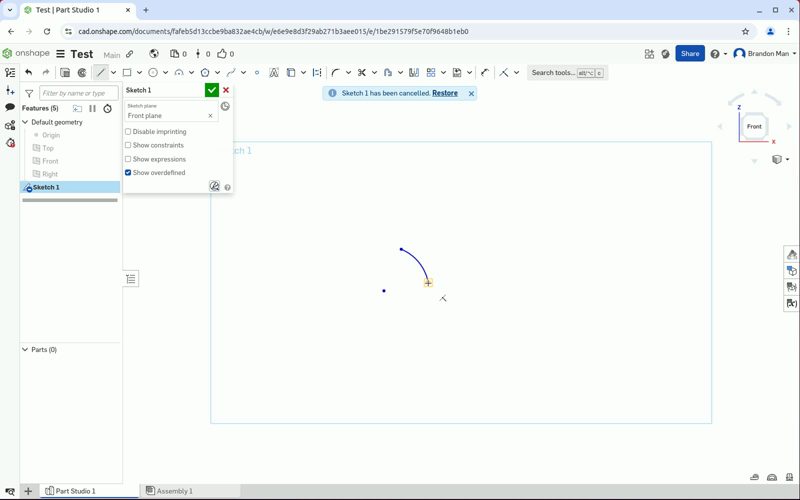
mouse_move(458, 282)
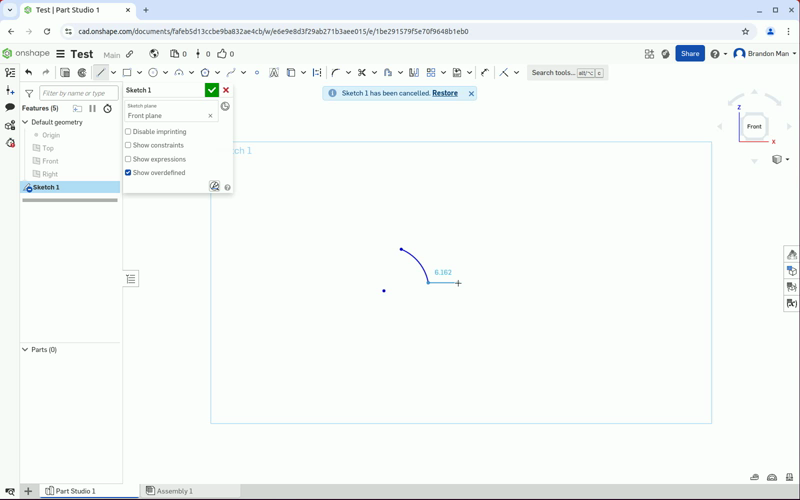
mouse_move(431, 282)
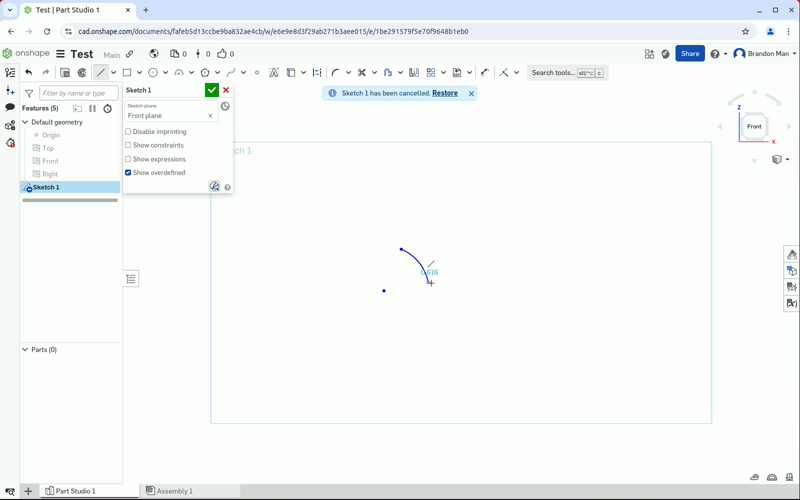
scroll(6)
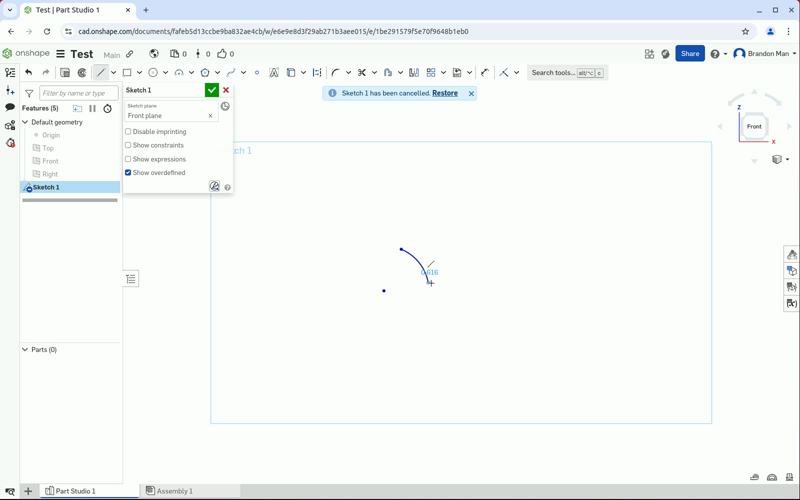
scroll(6)
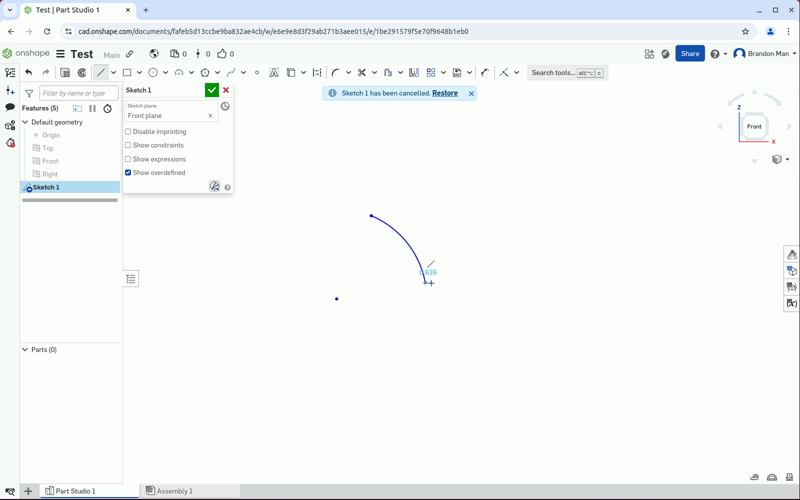
scroll(6)
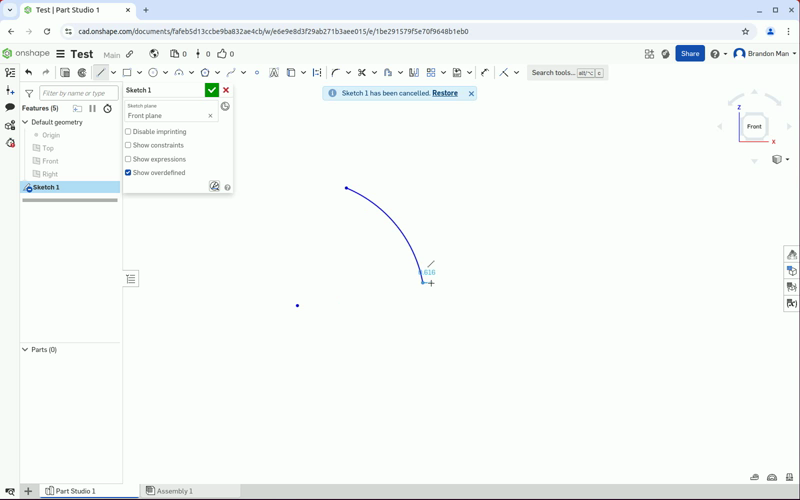
scroll(6)
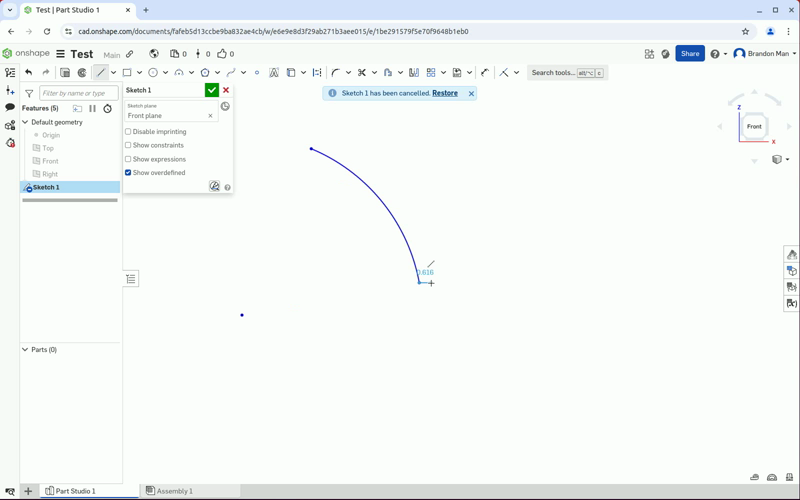
scroll(6)
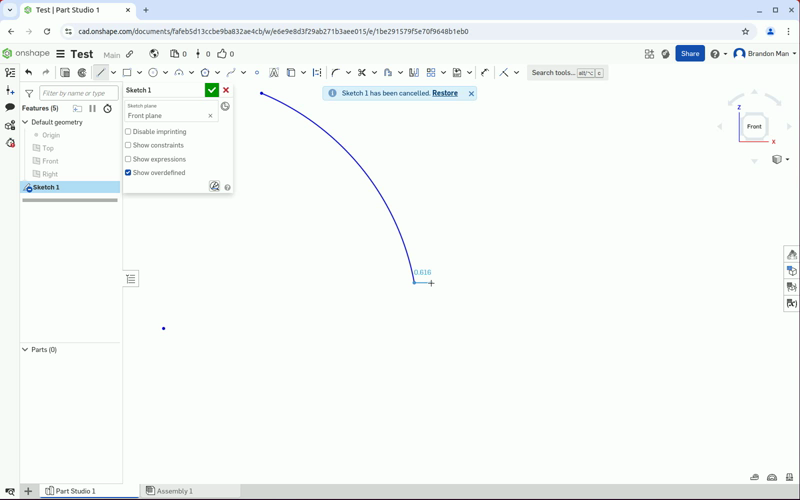
scroll(6)
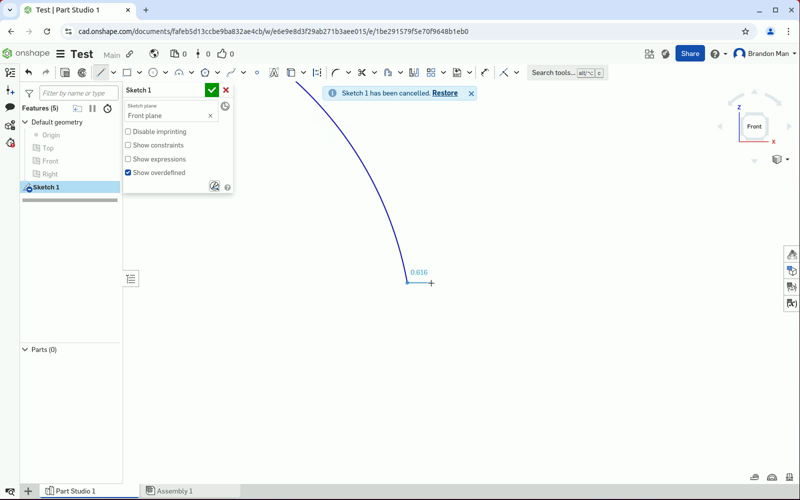
scroll(6)
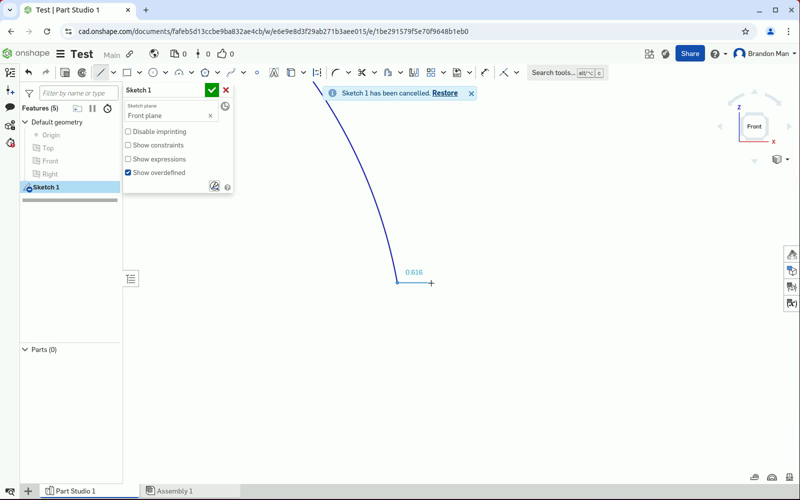
click(431, 282)
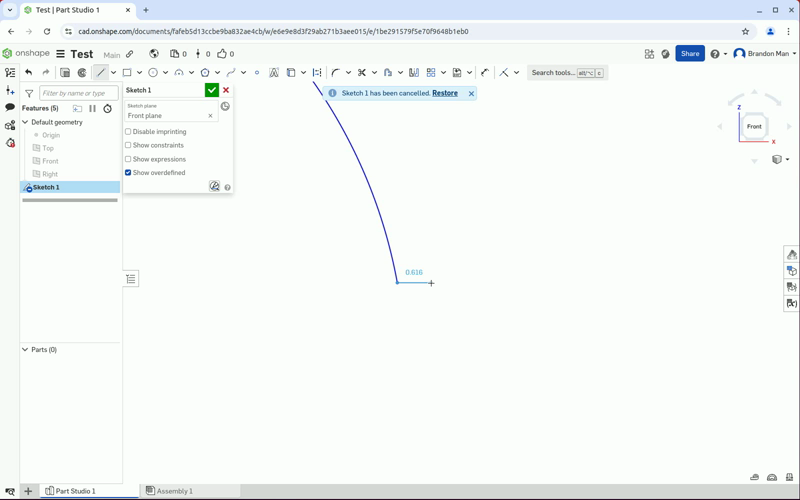
scroll(-6)
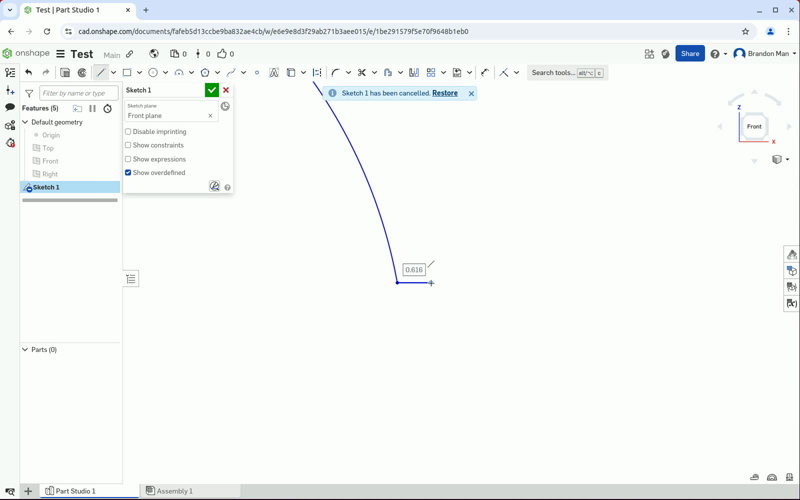
scroll(-6)
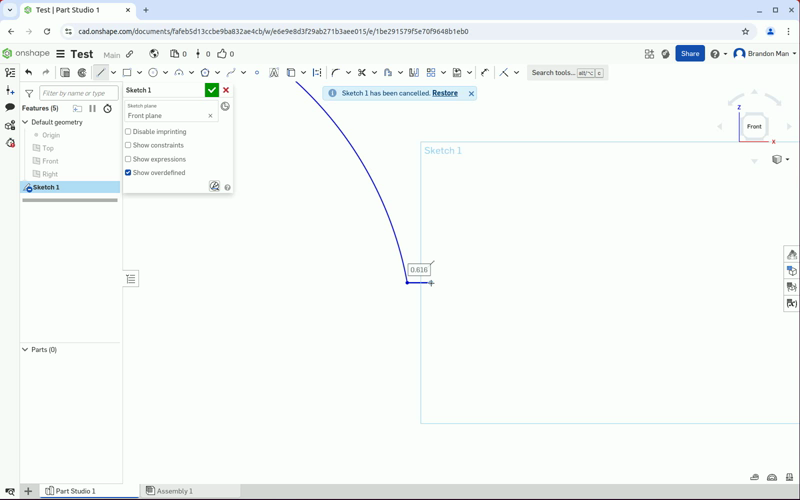
scroll(-6)
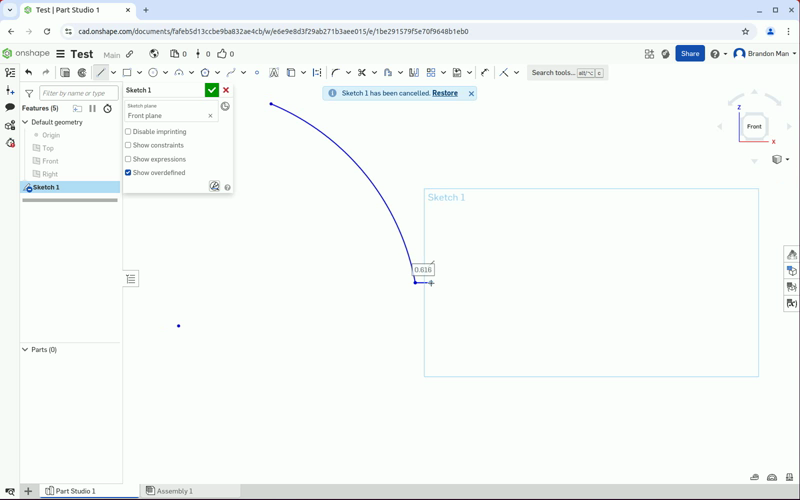
scroll(-6)
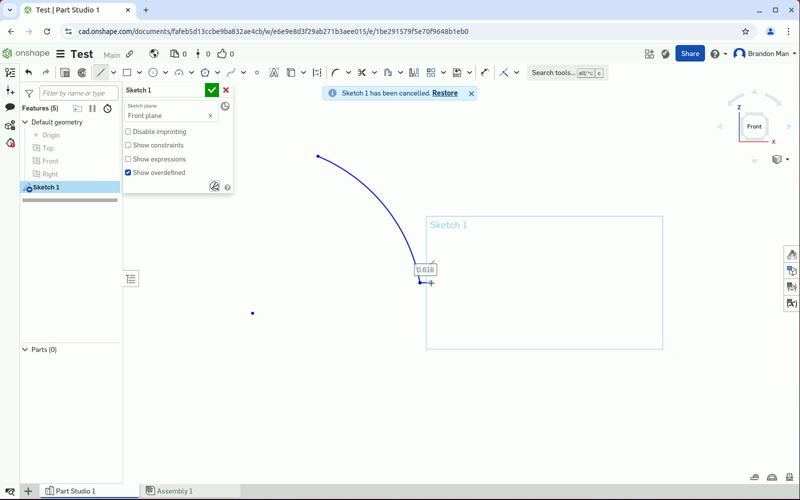
scroll(-6)
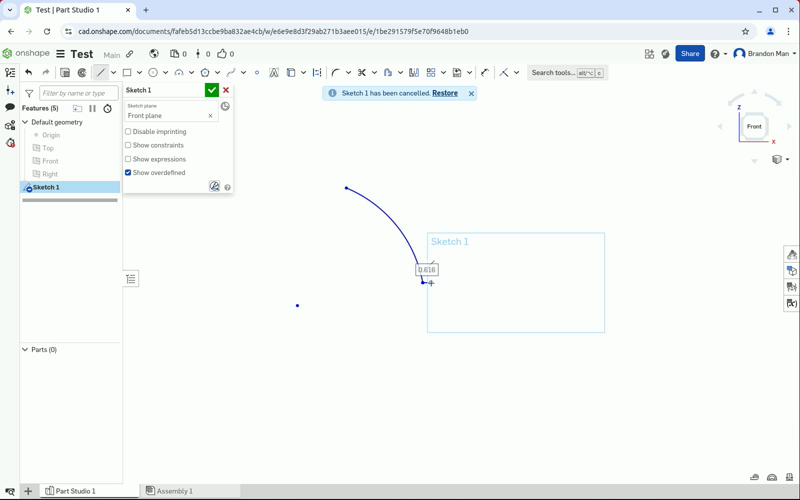
scroll(-6)
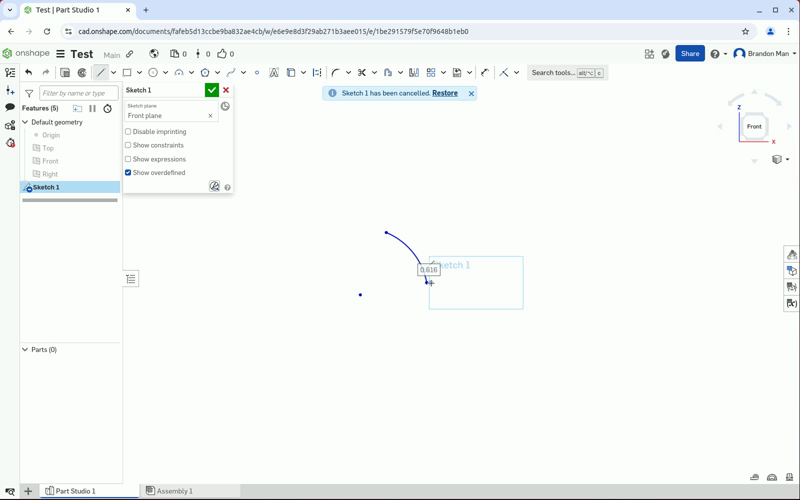
scroll(-6)
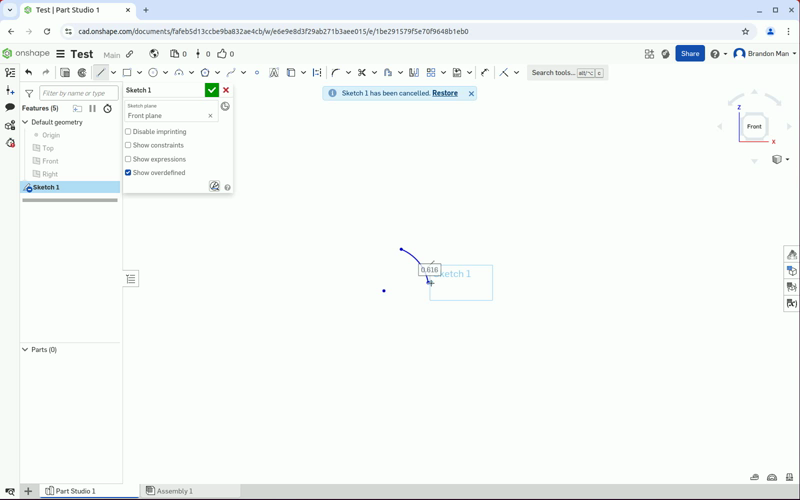
key_up(shift)
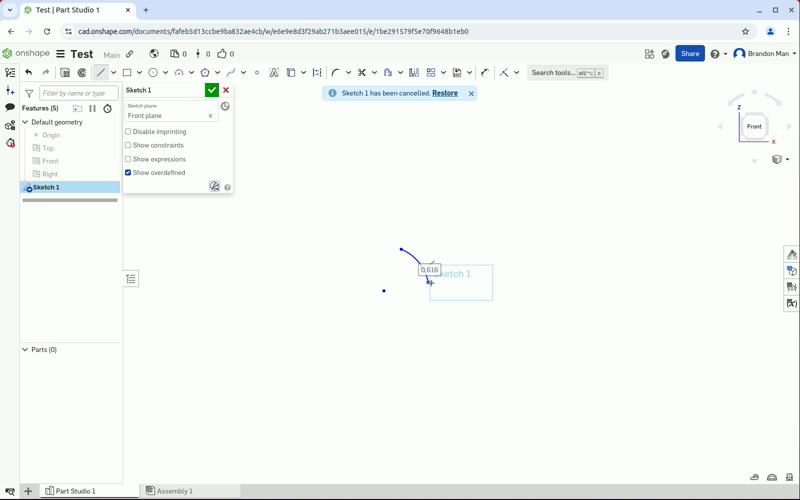
key(esc)
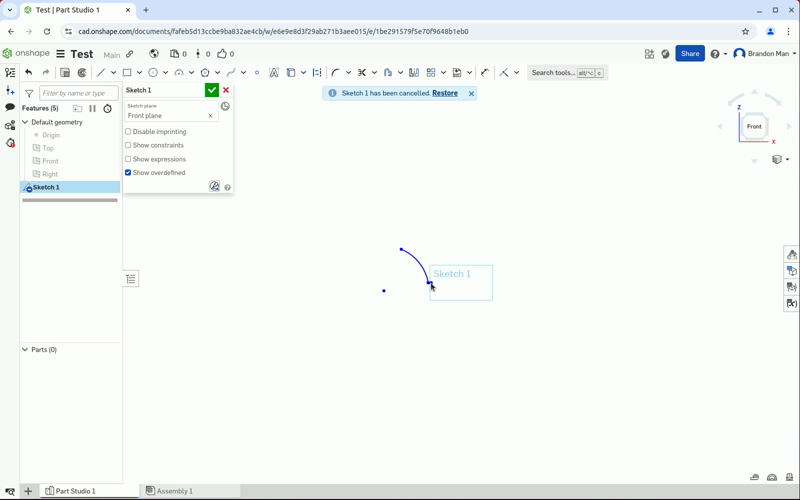
key(a)
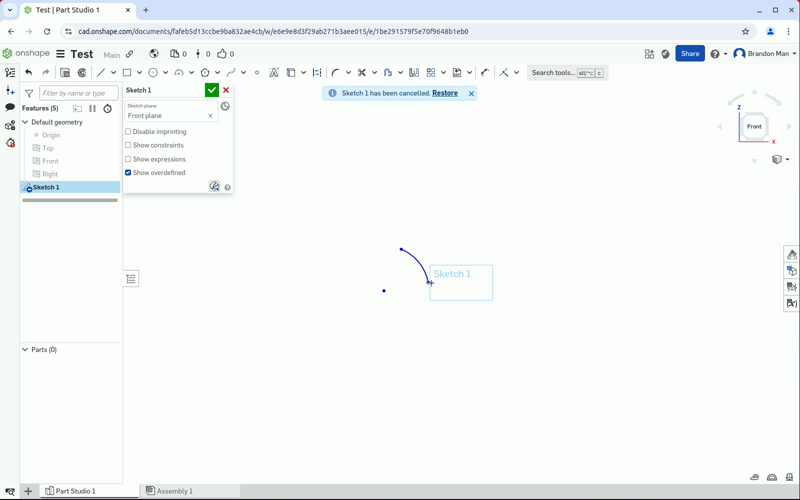
mouse_move(431, 282)
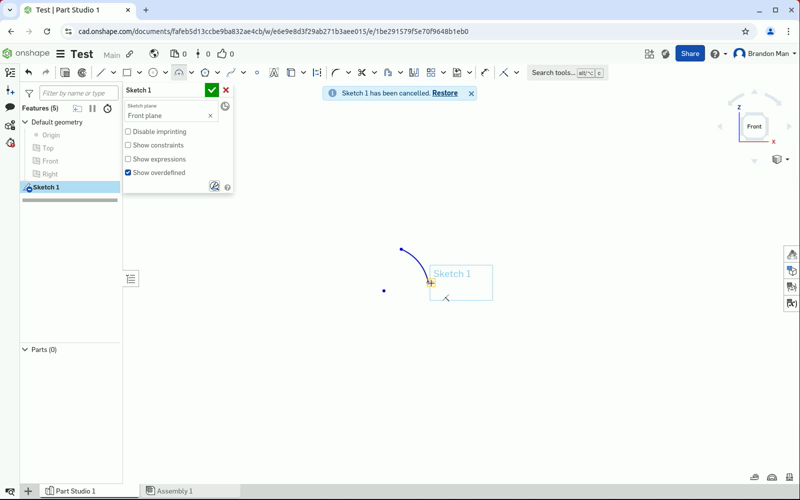
scroll(6)
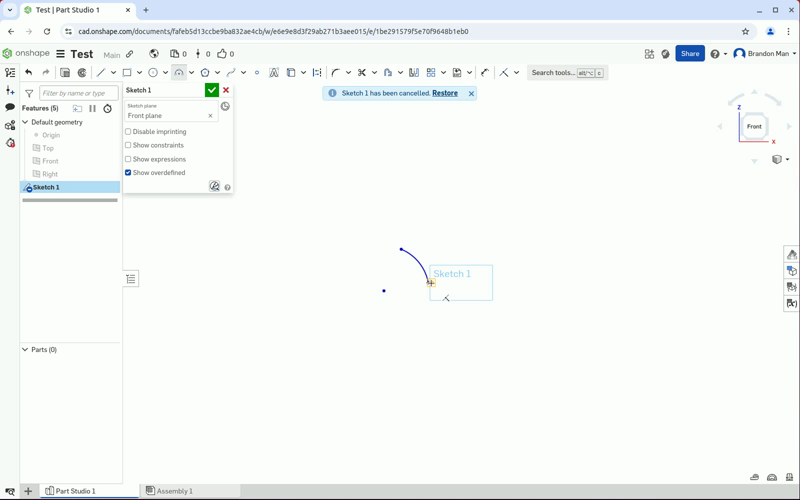
scroll(6)
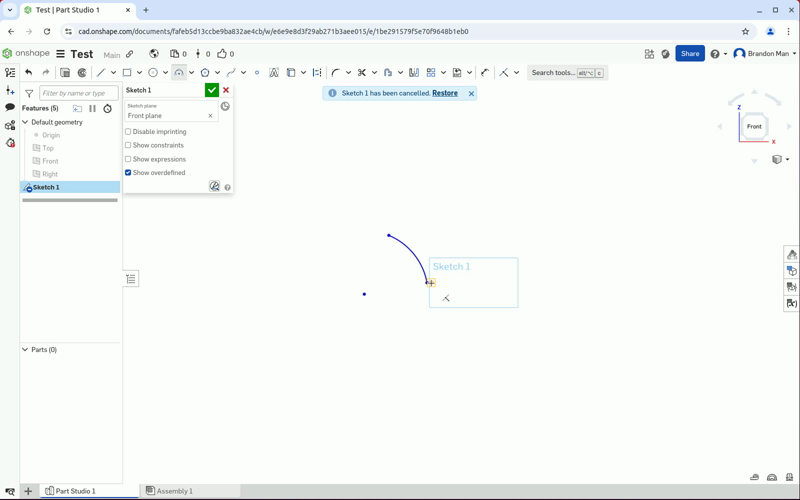
scroll(6)
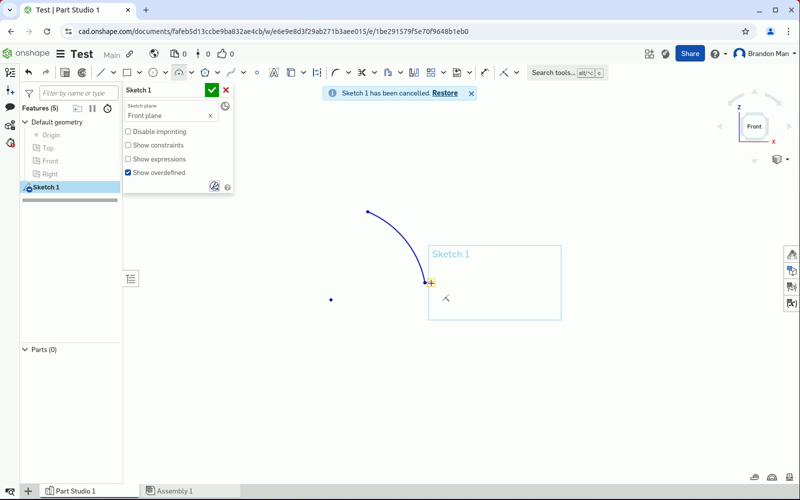
scroll(6)
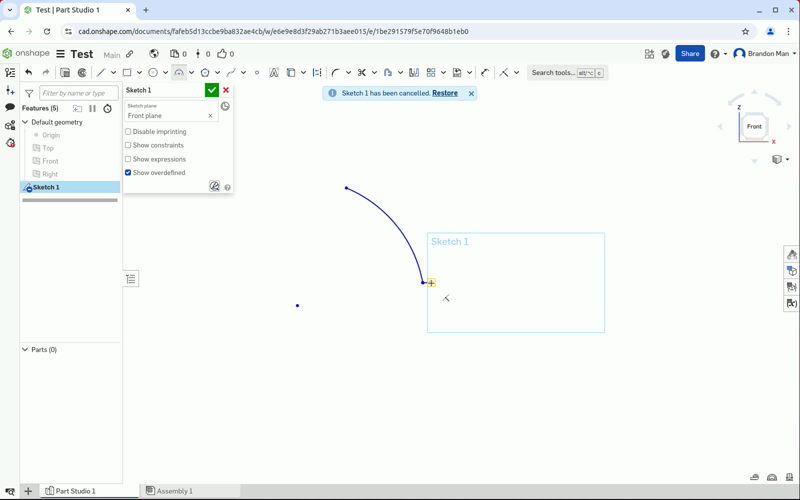
scroll(6)
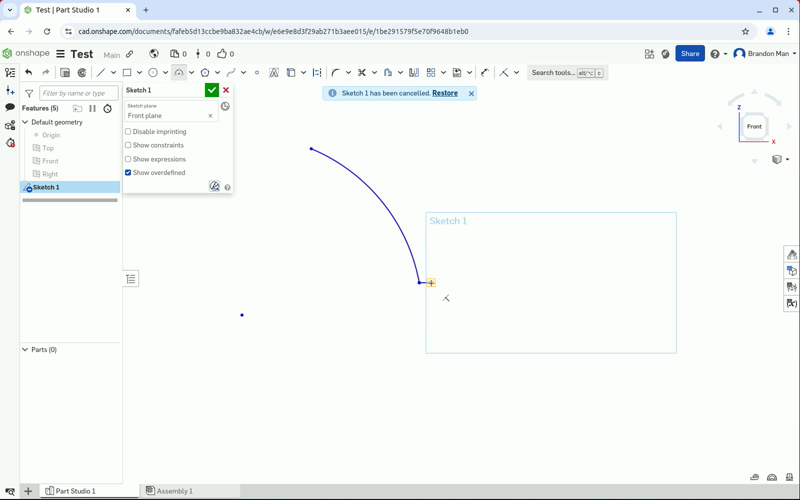
scroll(6)
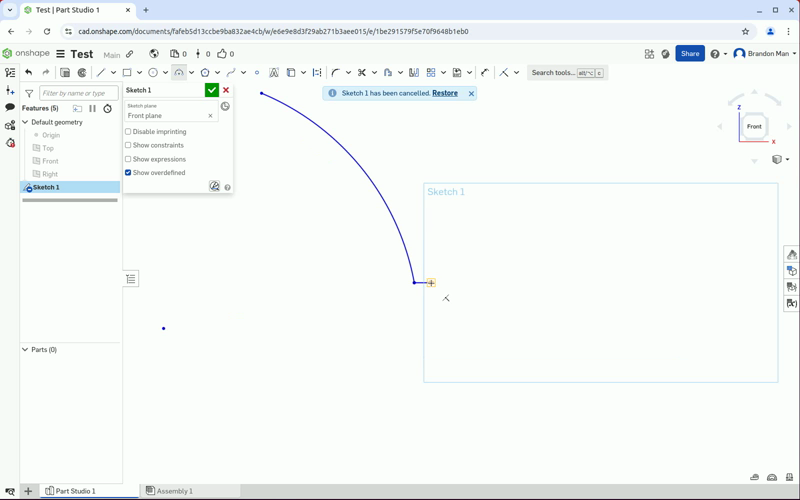
scroll(6)
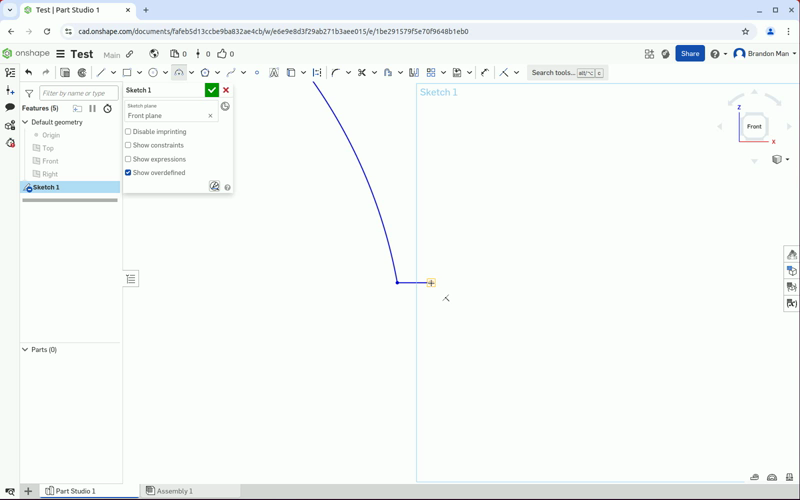
click(431, 282)
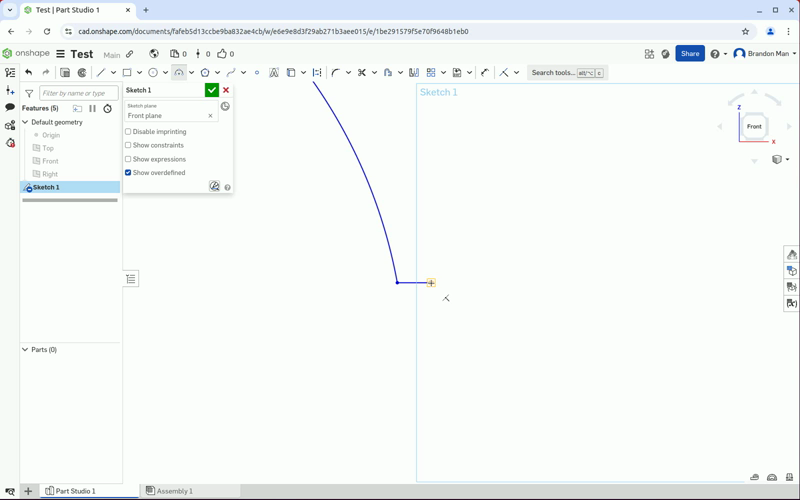
scroll(-6)
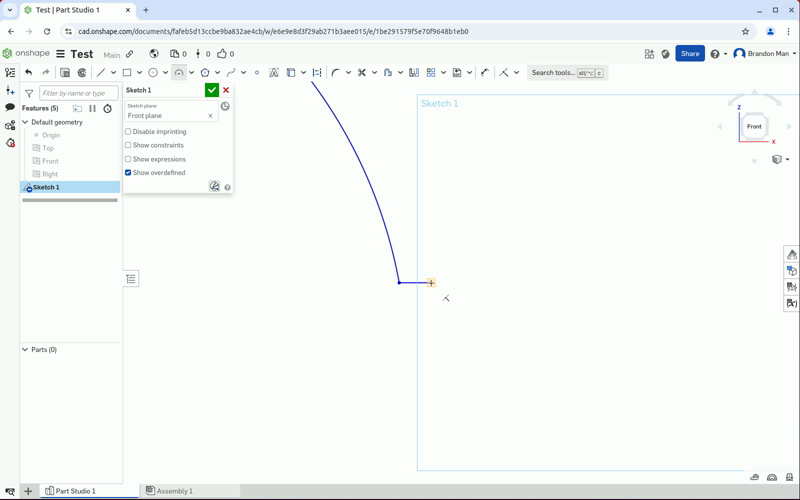
scroll(-6)
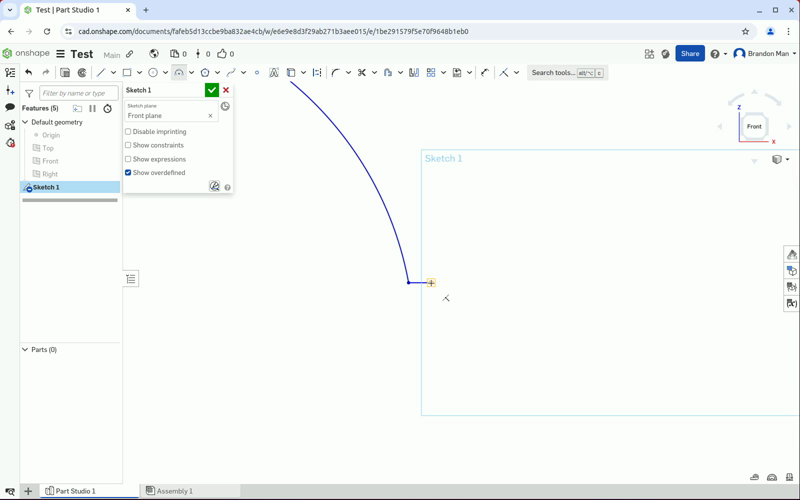
scroll(-6)
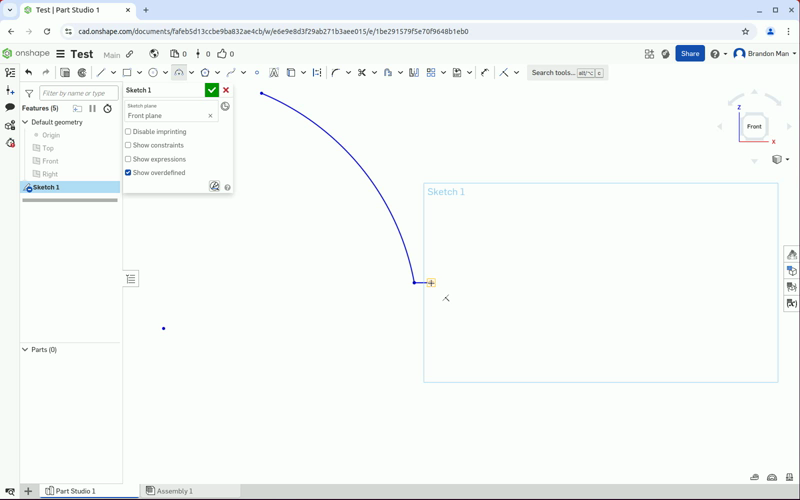
scroll(-6)
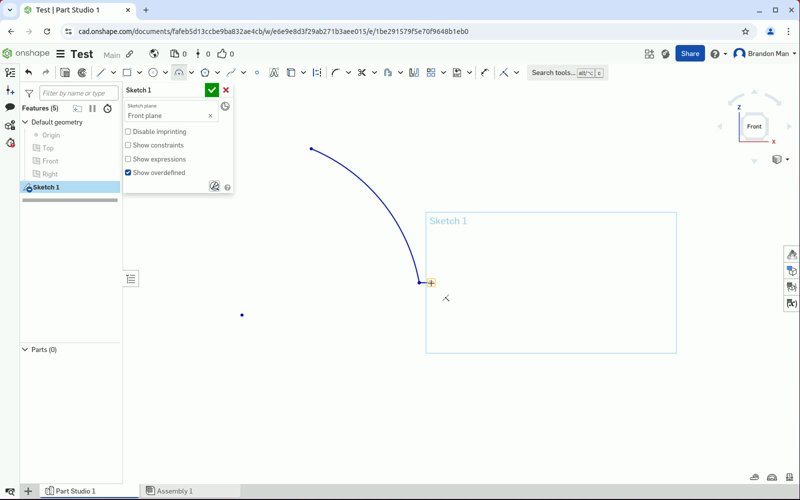
scroll(-6)
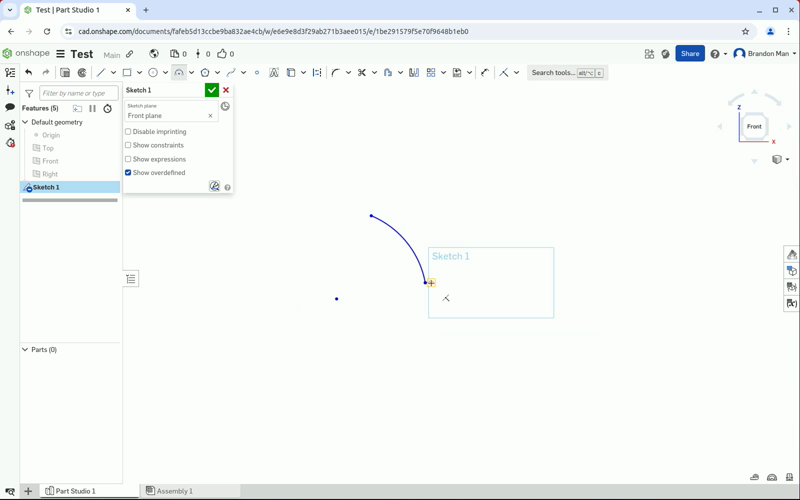
scroll(-6)
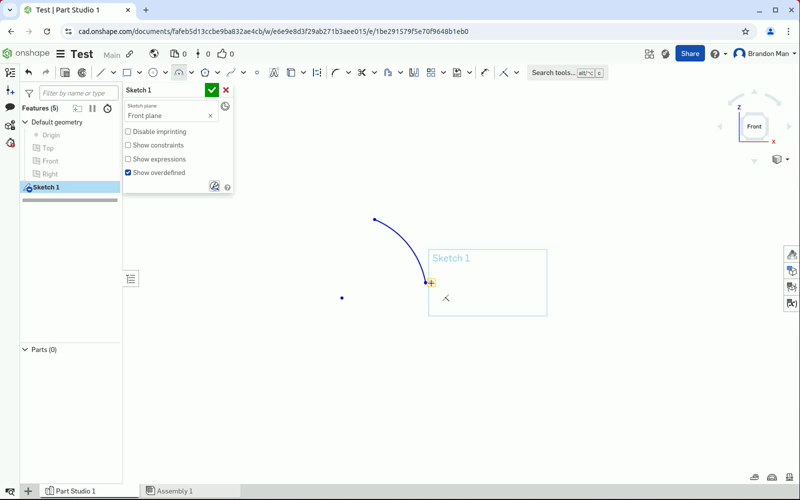
scroll(-6)
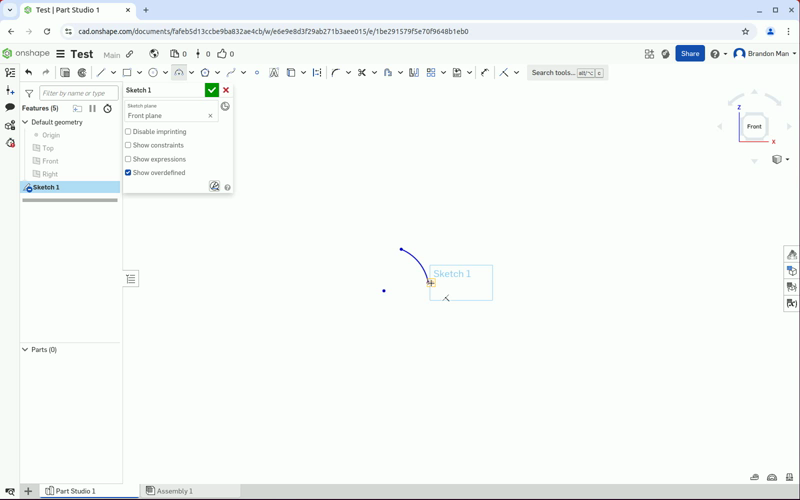
key_down(shift)
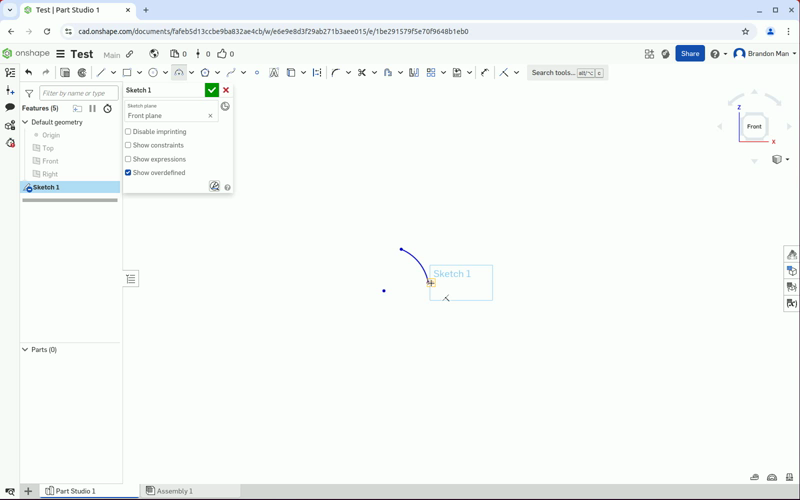
mouse_move(404, 249)
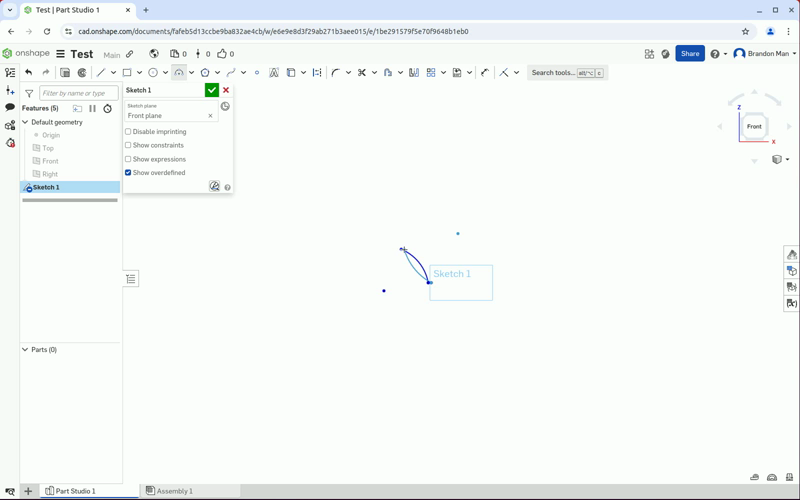
scroll(6)
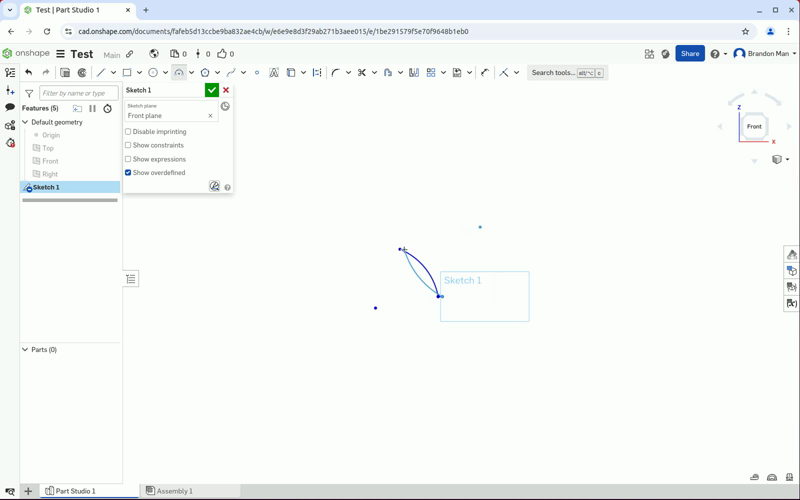
scroll(6)
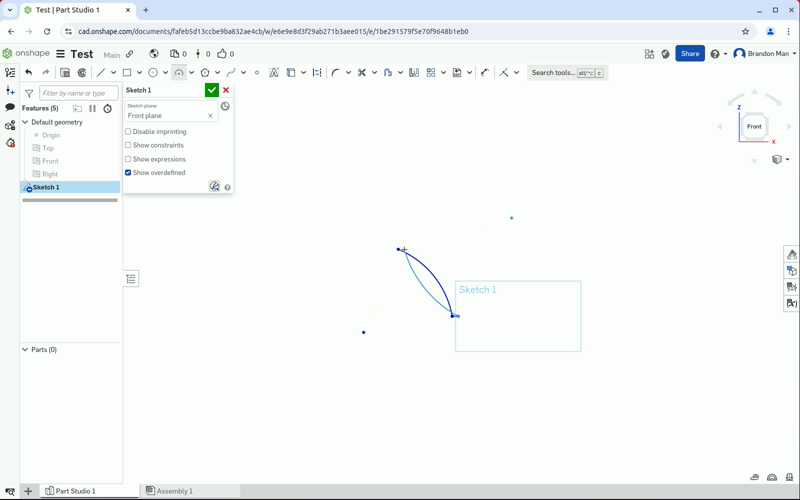
scroll(6)
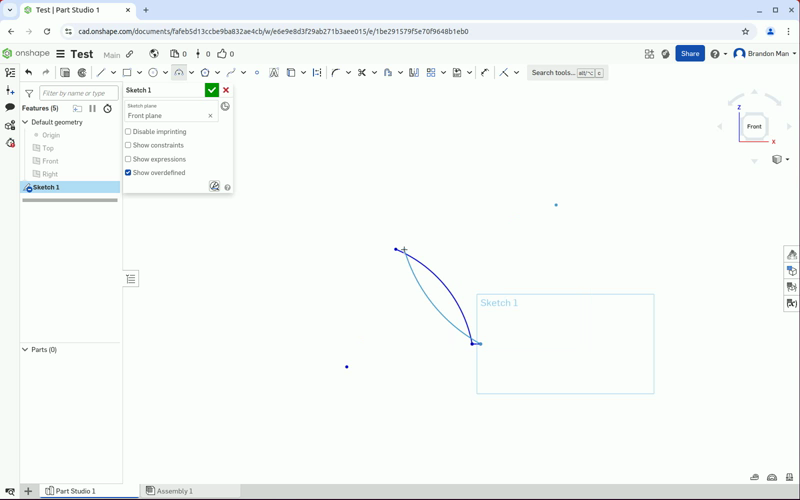
scroll(6)
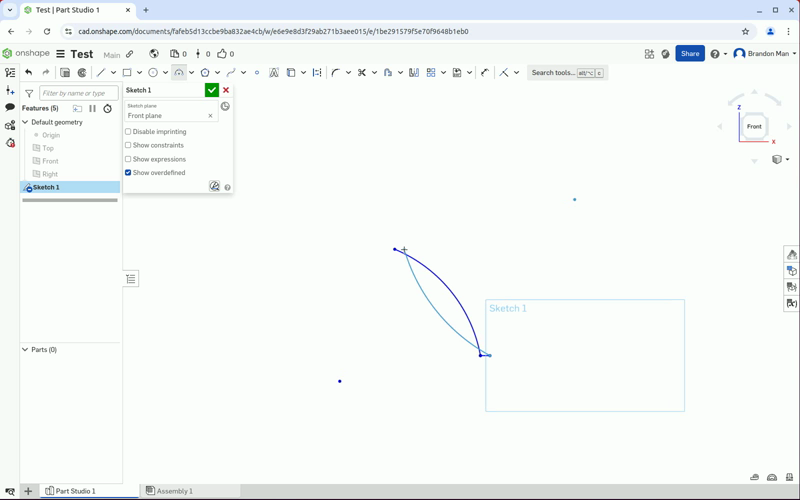
scroll(6)
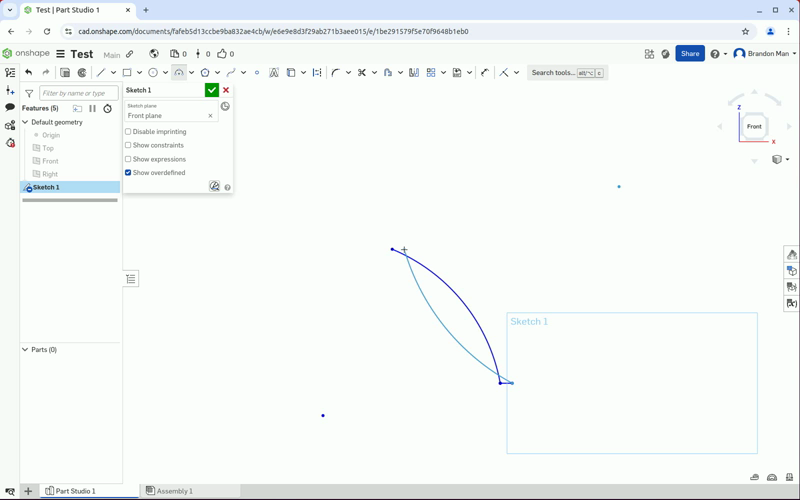
scroll(6)
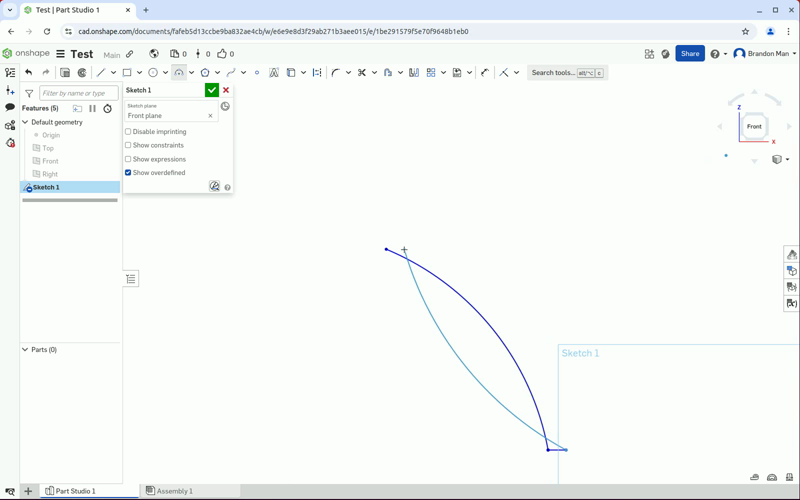
scroll(6)
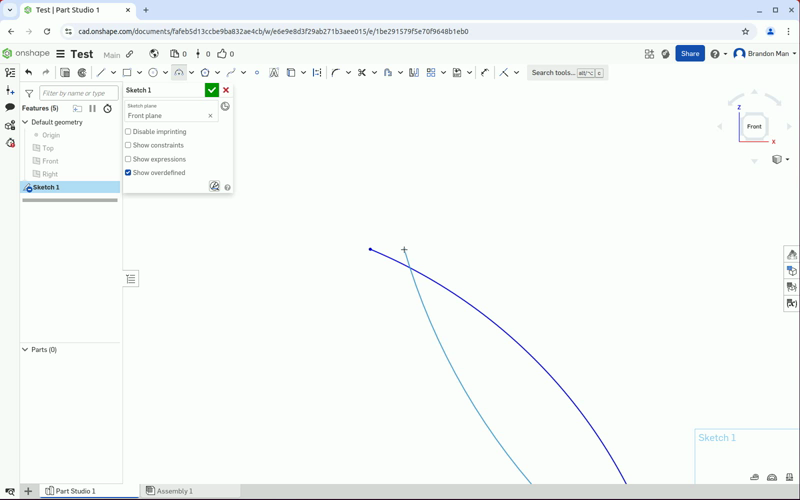
click(404, 249)
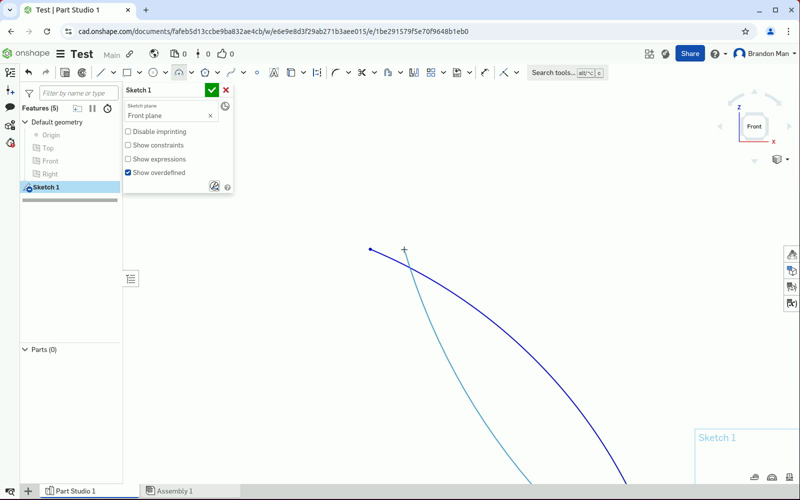
scroll(-6)
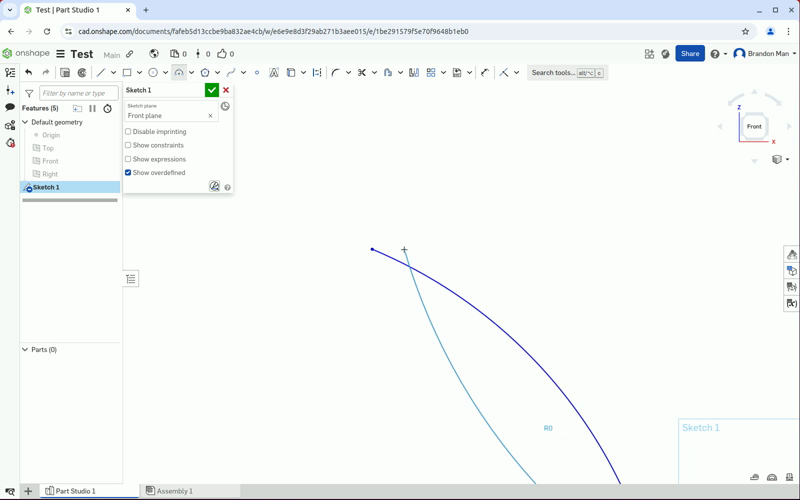
scroll(-6)
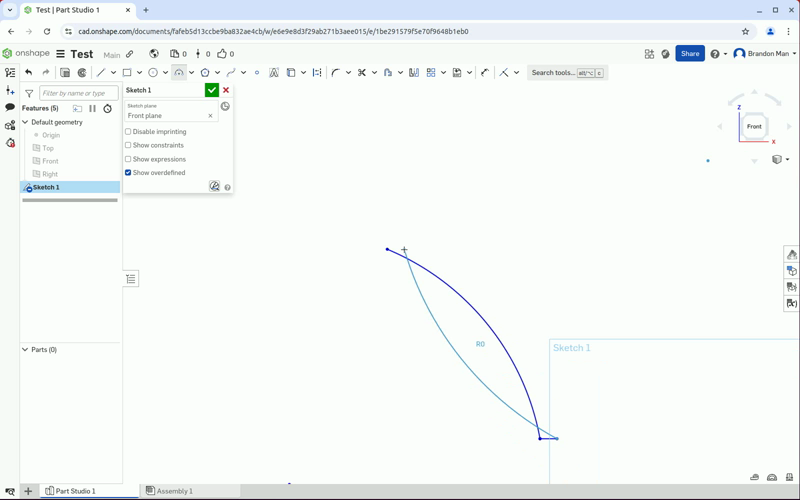
scroll(-6)
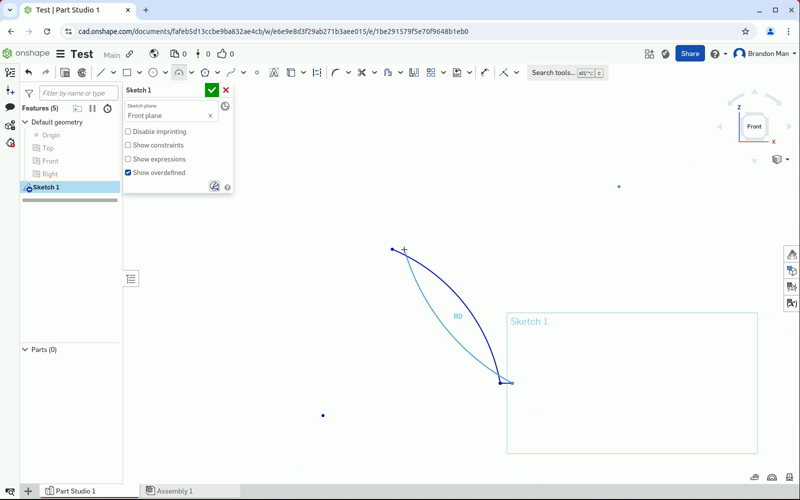
scroll(-6)
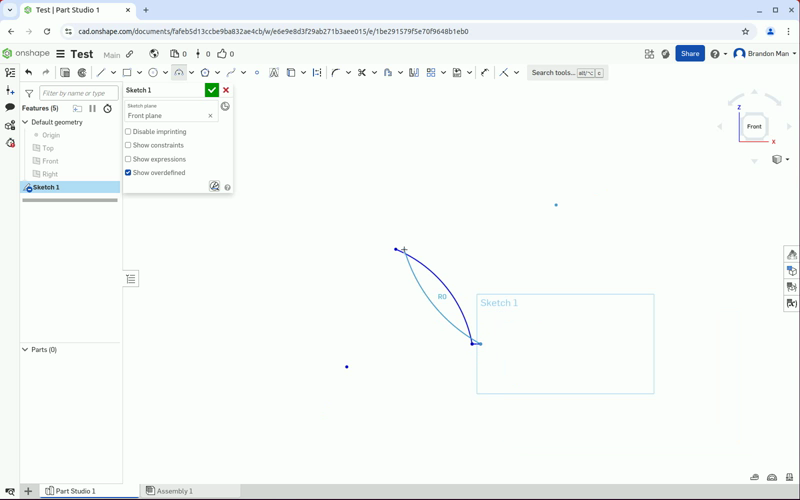
scroll(-6)
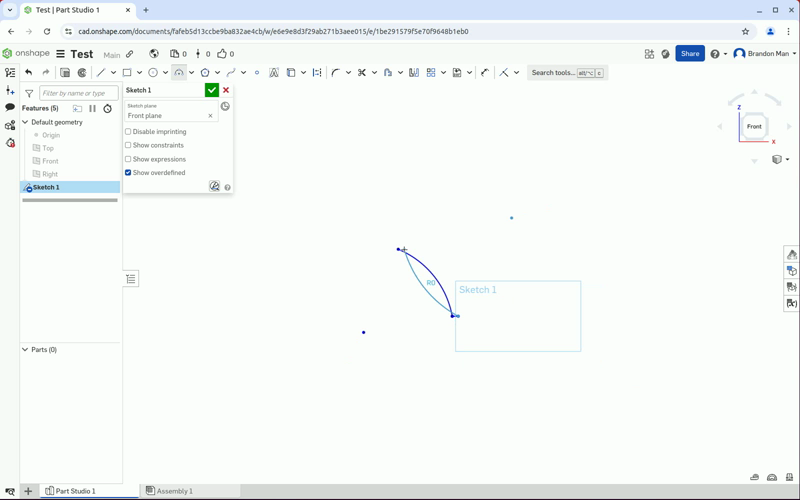
scroll(-6)
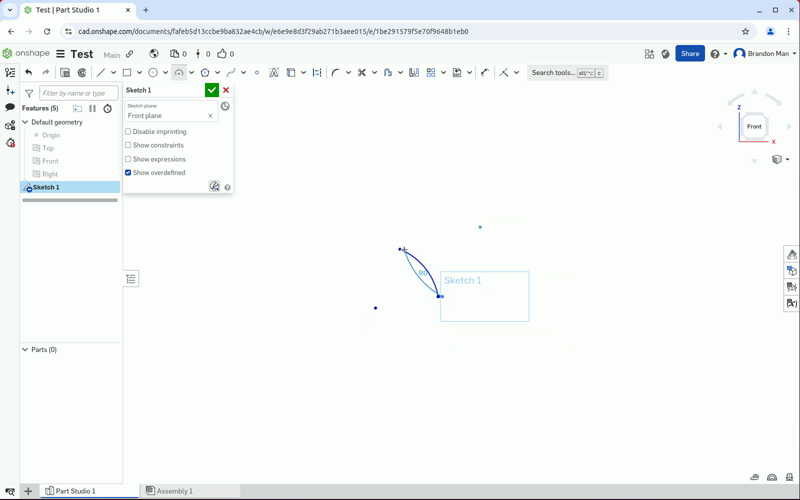
scroll(-6)
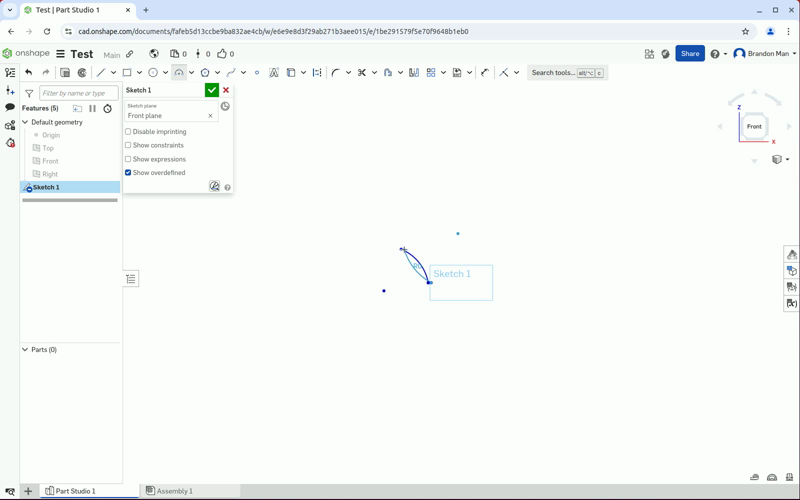
mouse_move(421, 262)
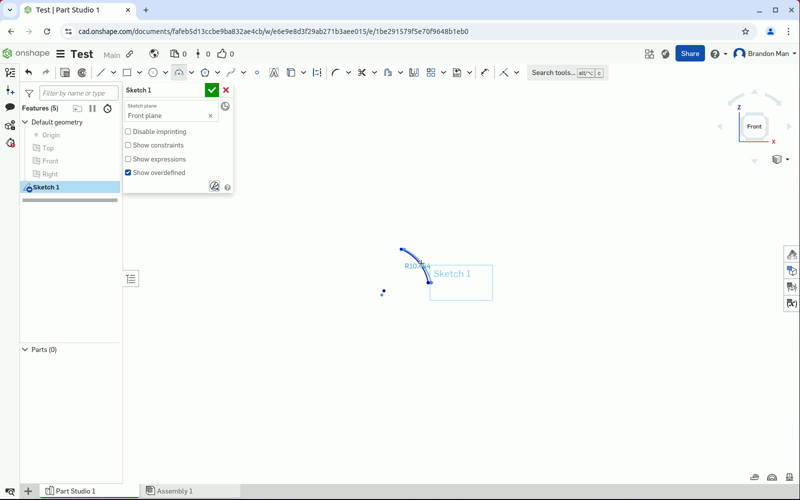
scroll(6)
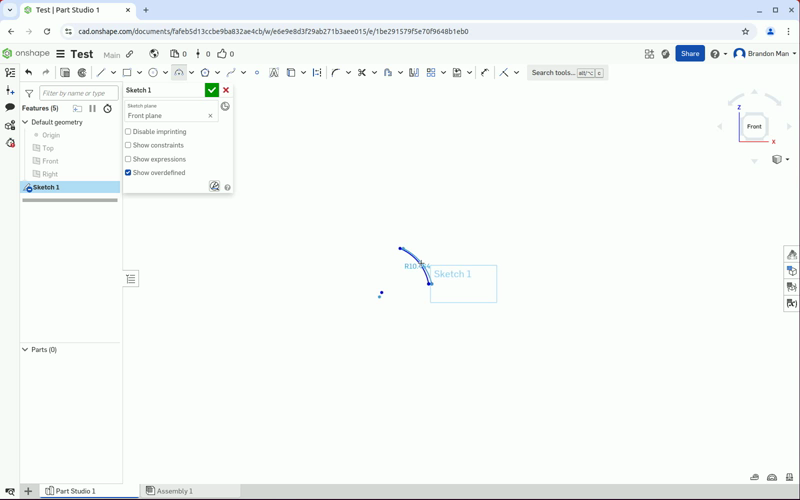
scroll(6)
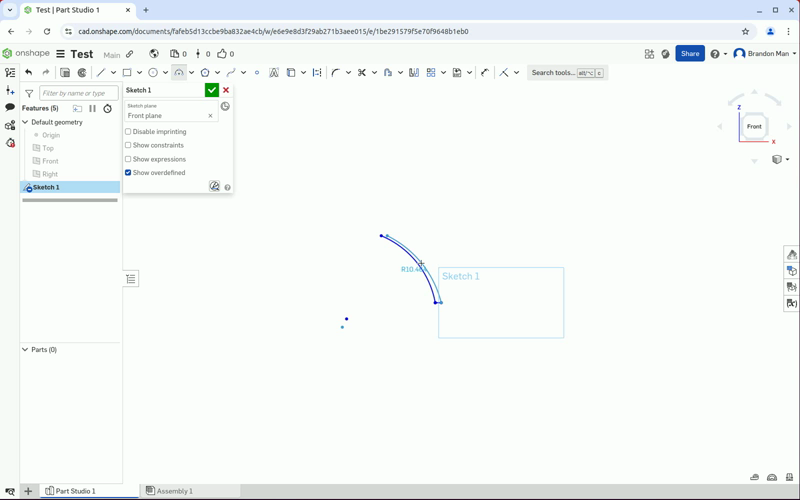
scroll(6)
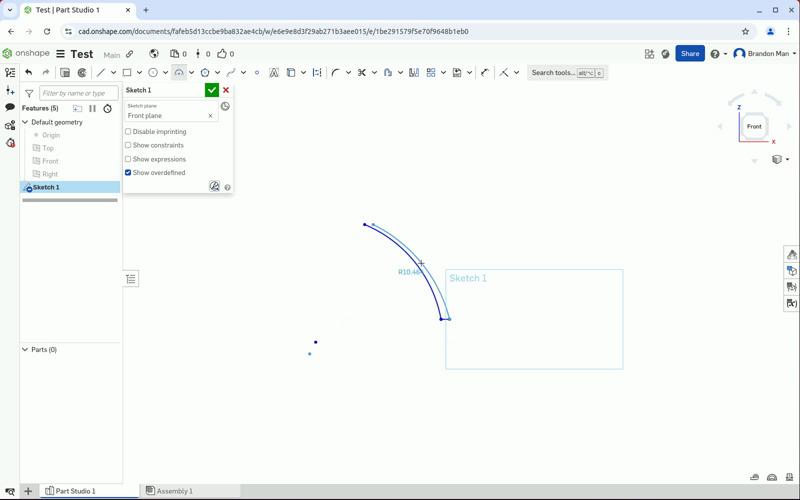
scroll(6)
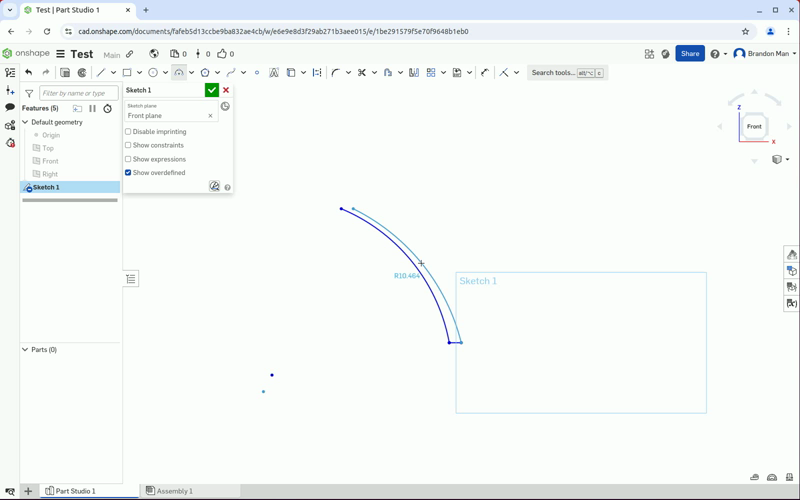
scroll(6)
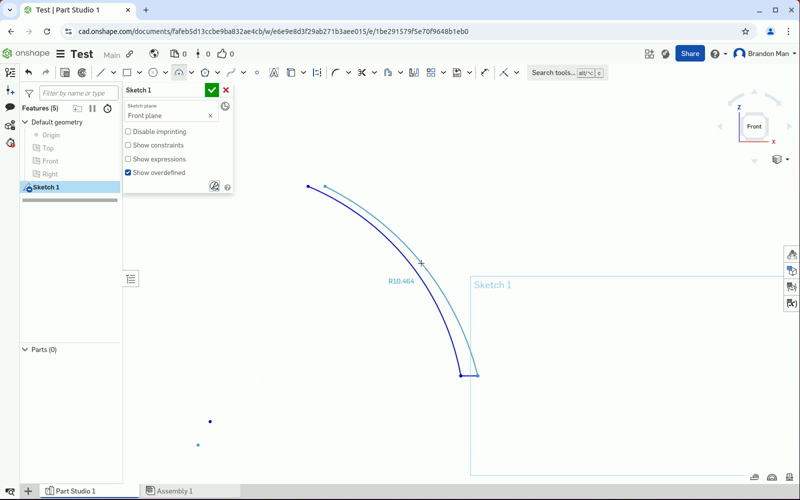
scroll(6)
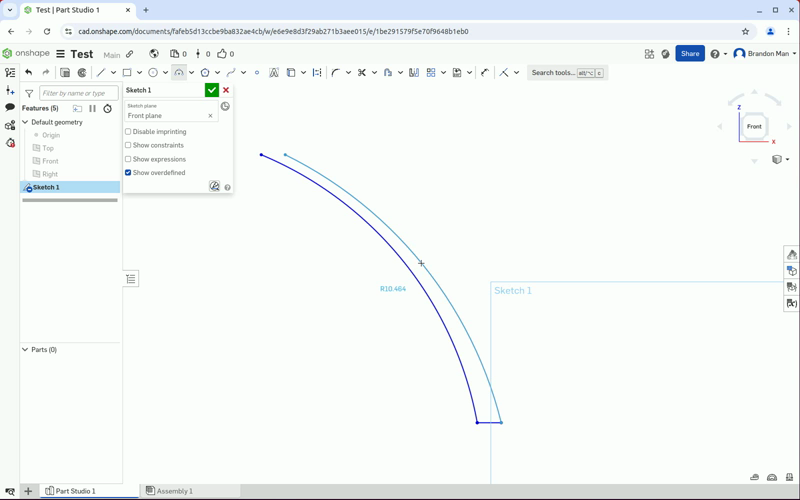
scroll(6)
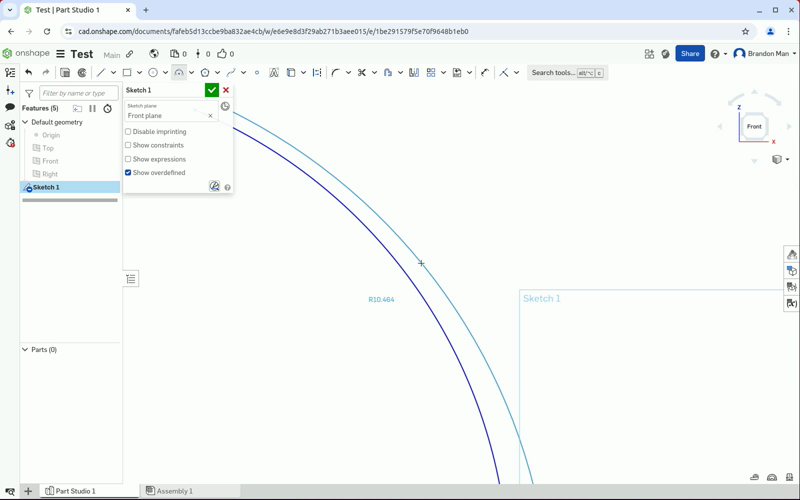
click(421, 262)
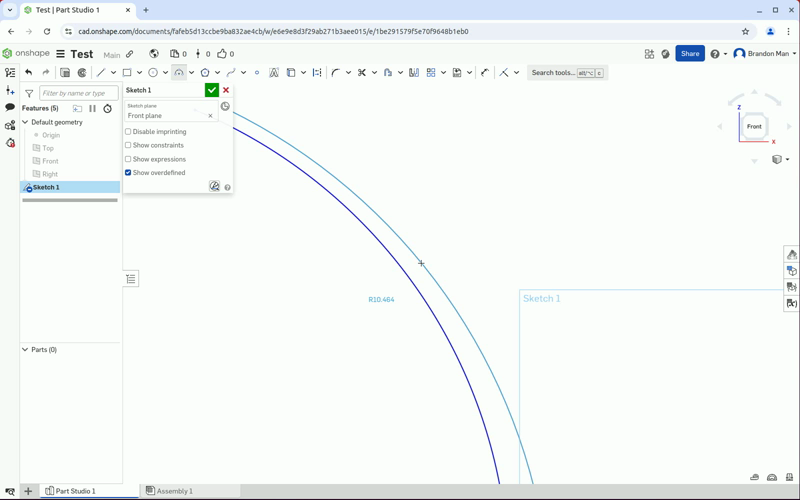
scroll(-6)
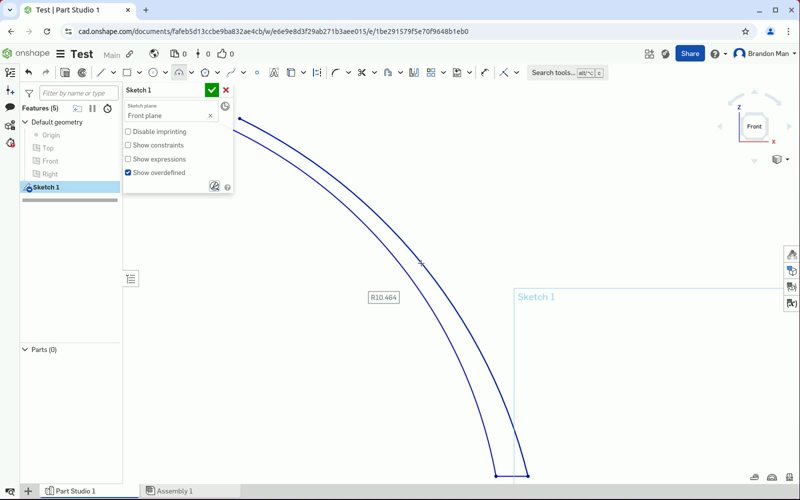
scroll(-6)
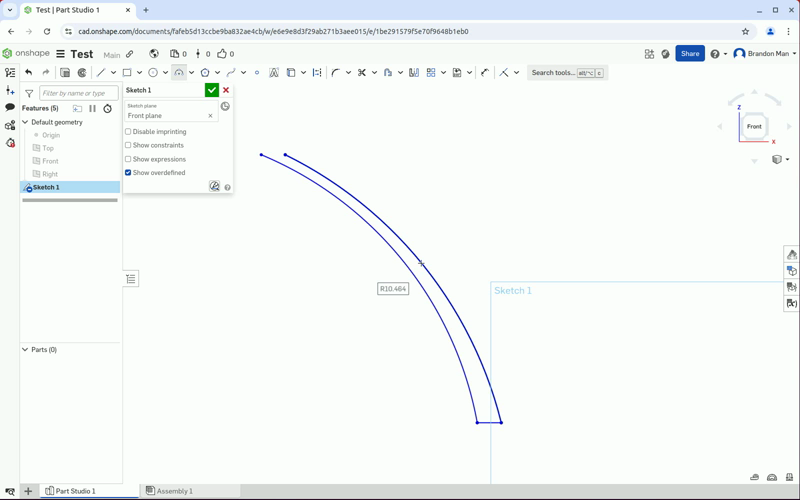
scroll(-6)
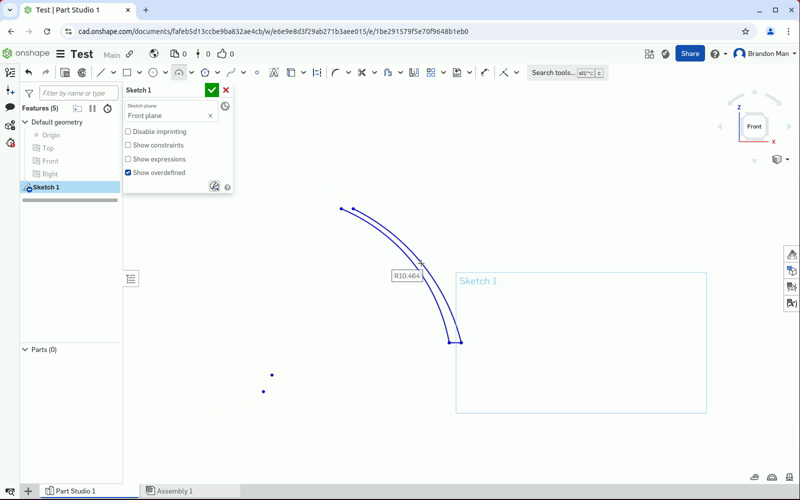
scroll(-6)
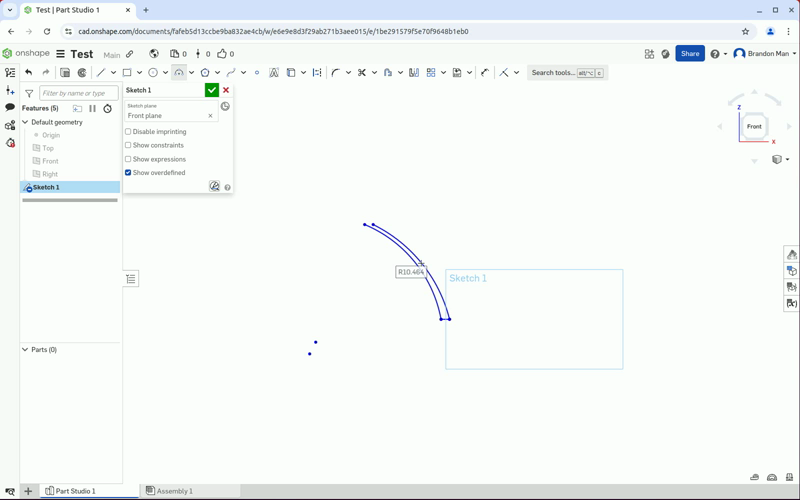
scroll(-6)
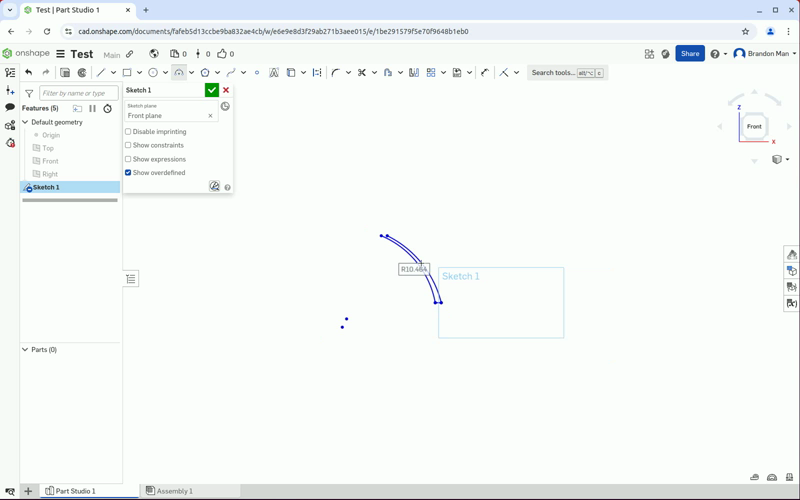
scroll(-6)
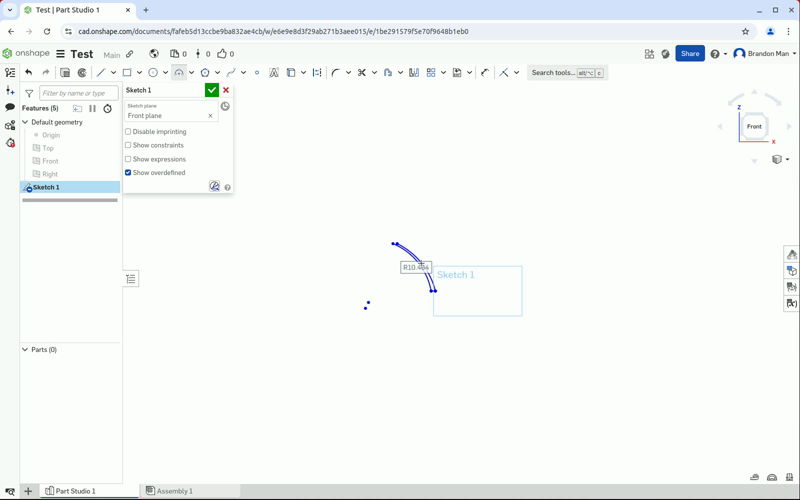
scroll(-6)
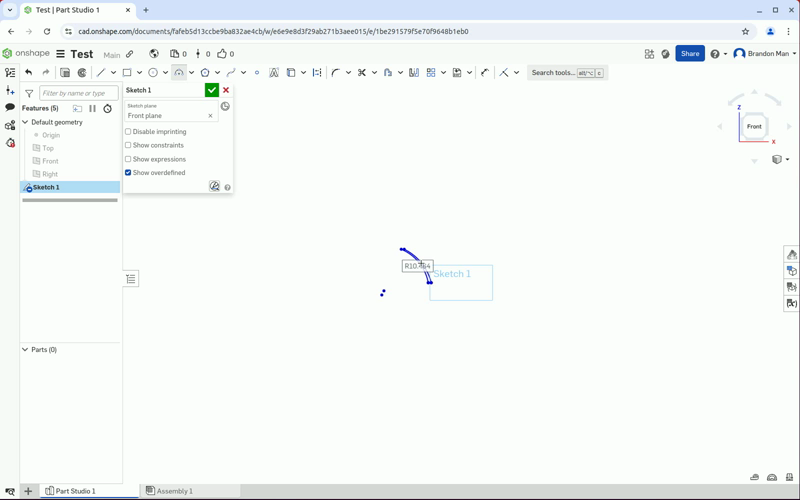
key_up(shift)
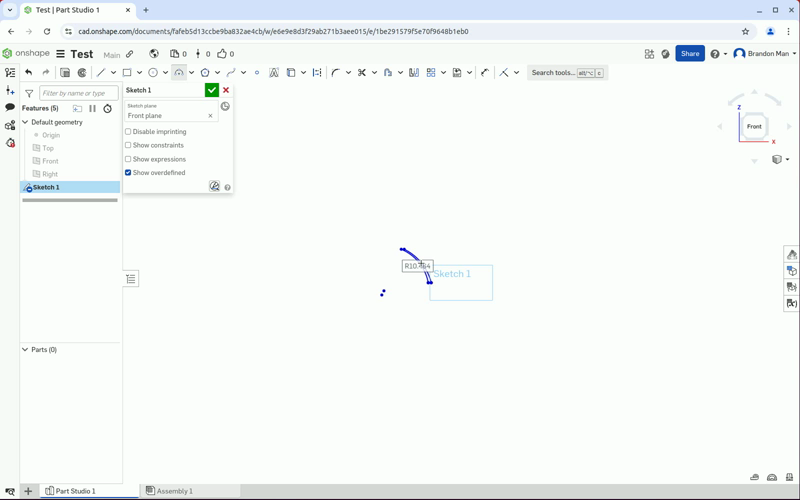
key(esc)
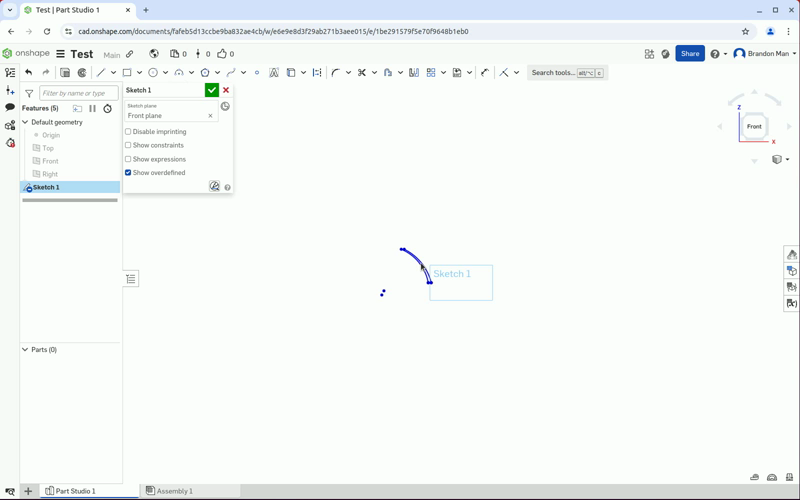
key(l)
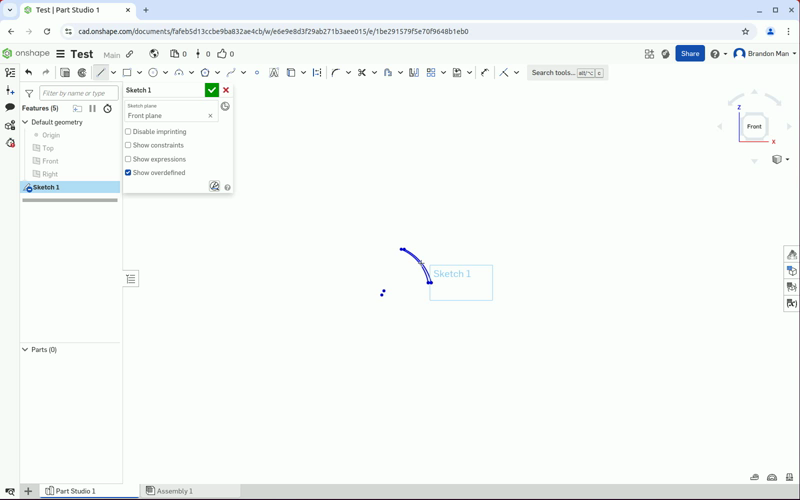
mouse_move(404, 249)
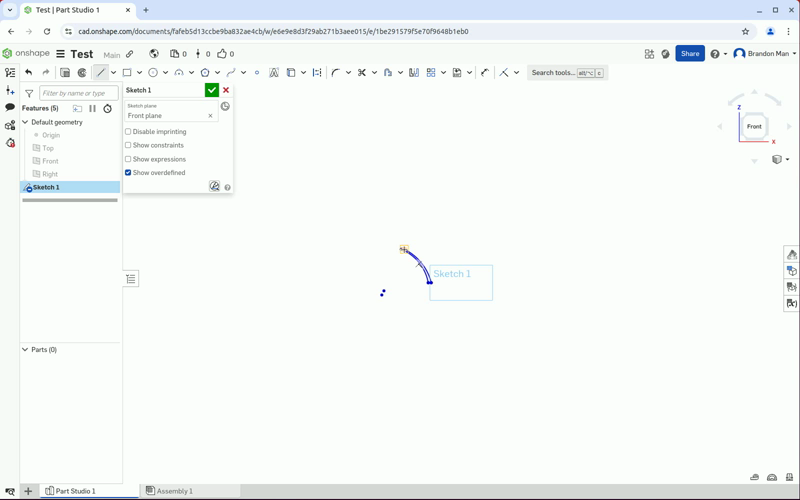
scroll(6)
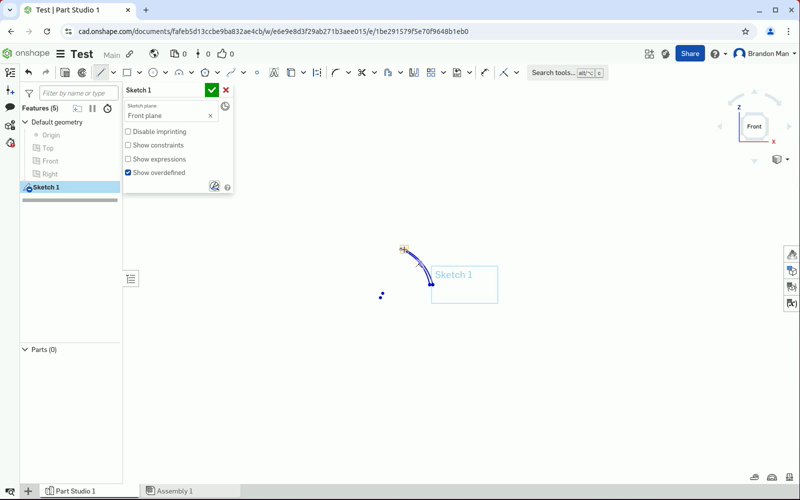
scroll(6)
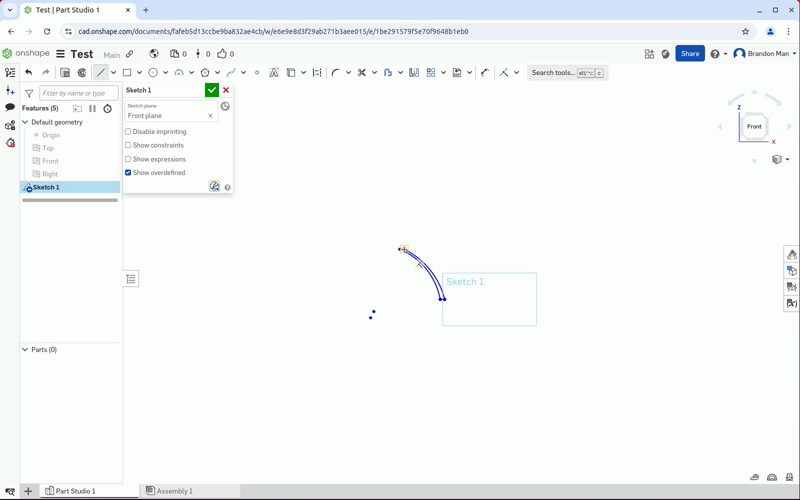
scroll(6)
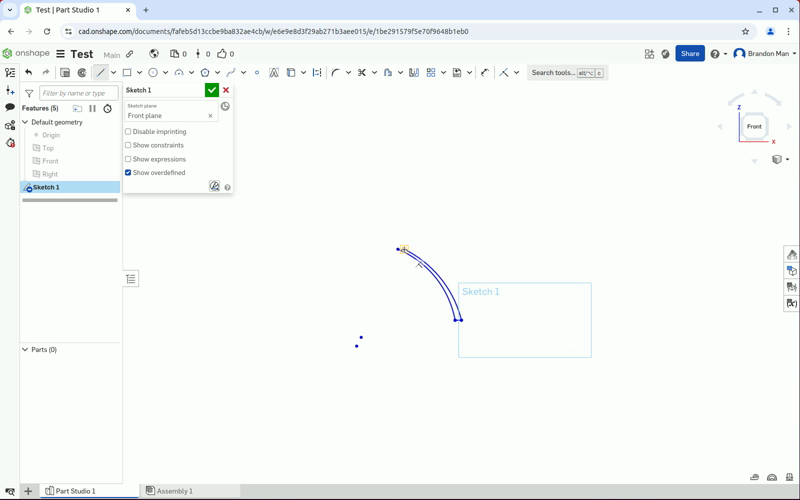
scroll(6)
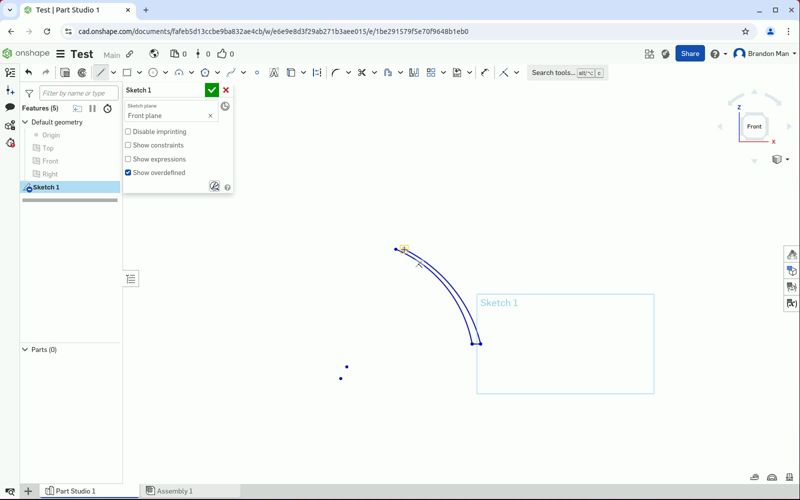
scroll(6)
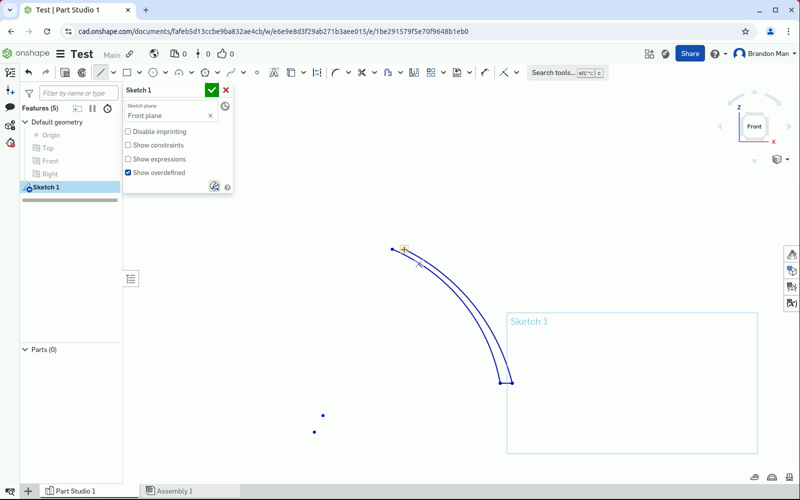
scroll(6)
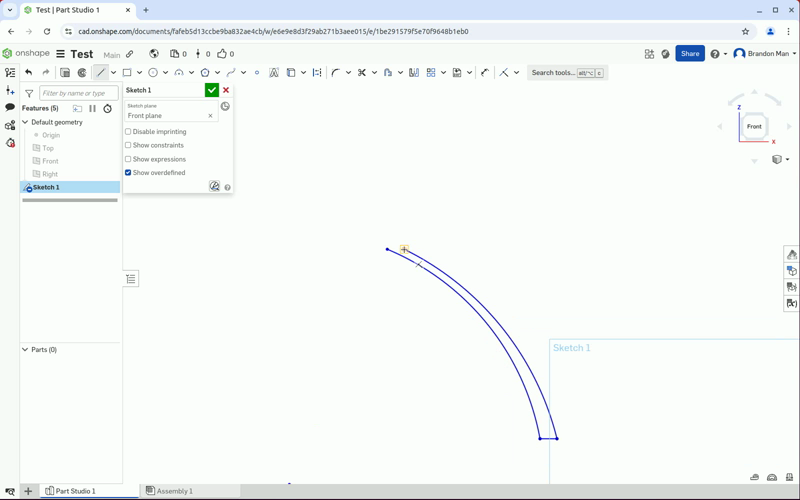
scroll(6)
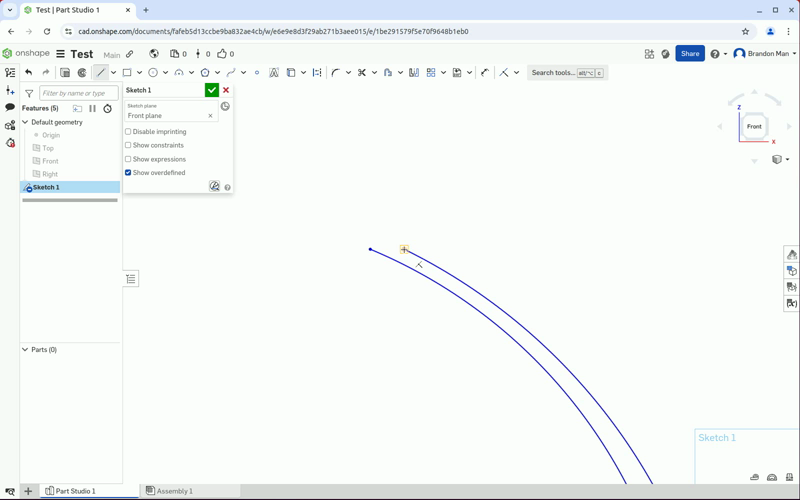
click(404, 249)
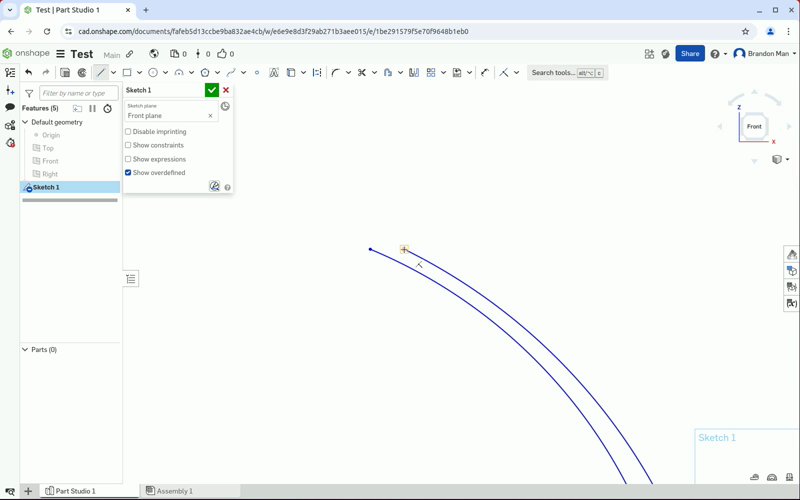
scroll(-6)
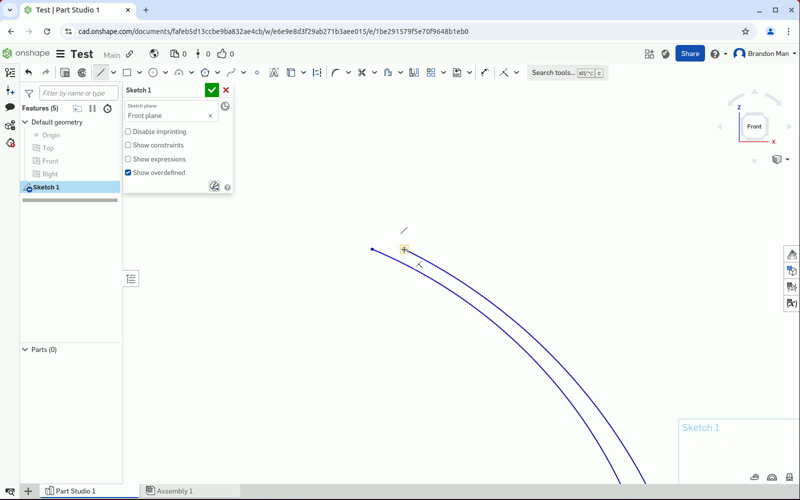
scroll(-6)
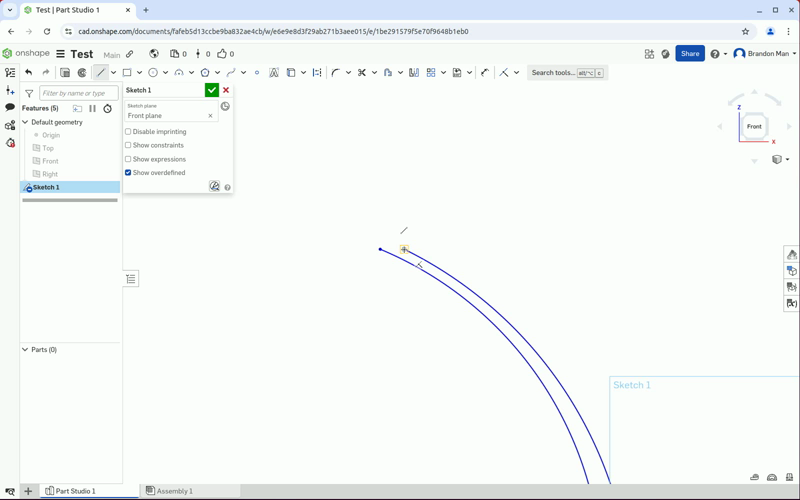
scroll(-6)
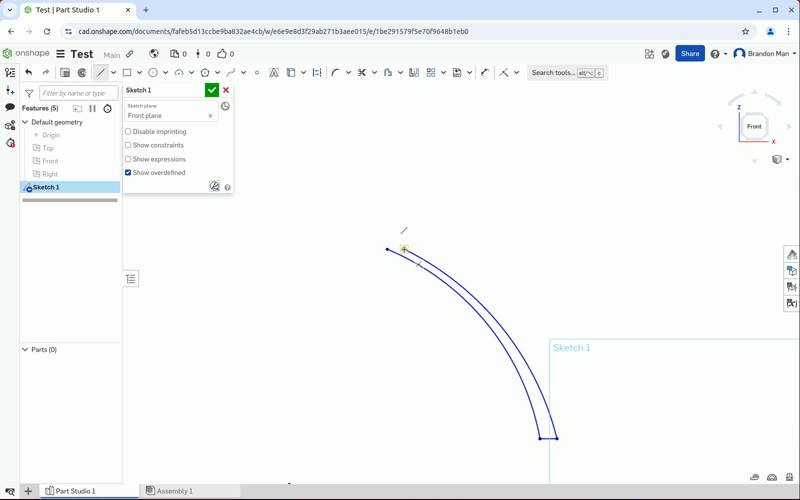
scroll(-6)
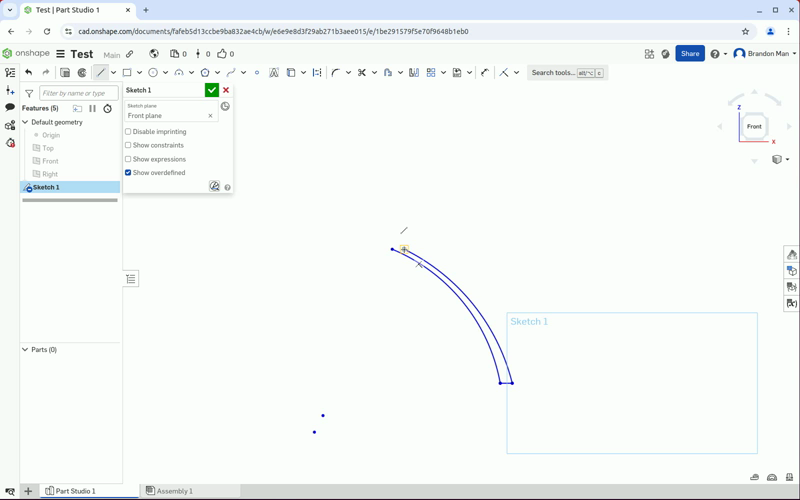
scroll(-6)
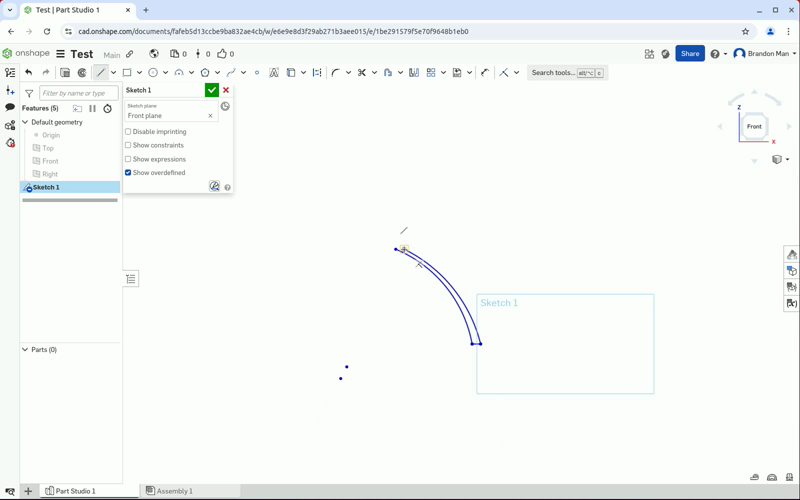
scroll(-6)
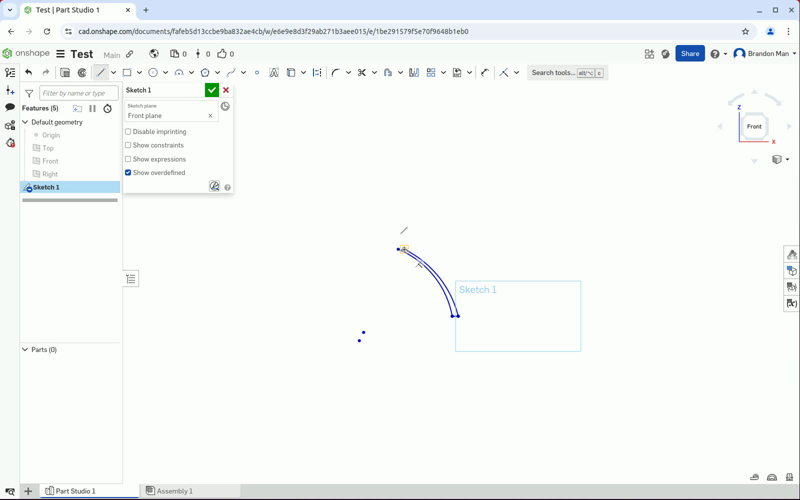
scroll(-6)
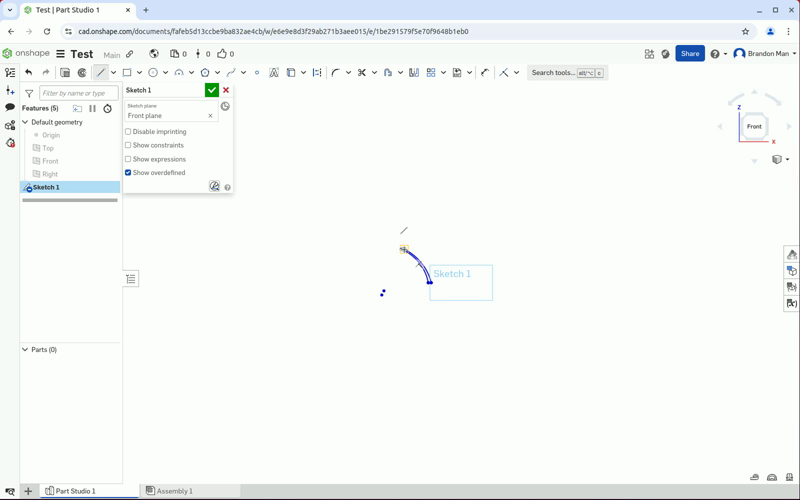
mouse_move(434, 249)
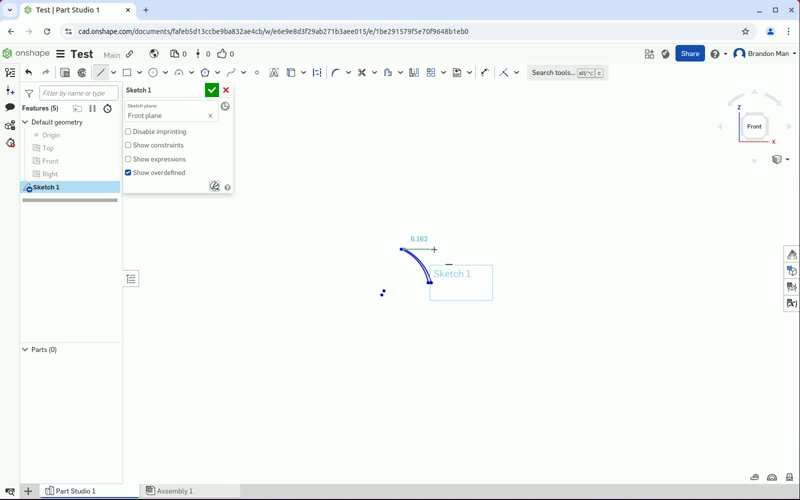
key_down(shift)
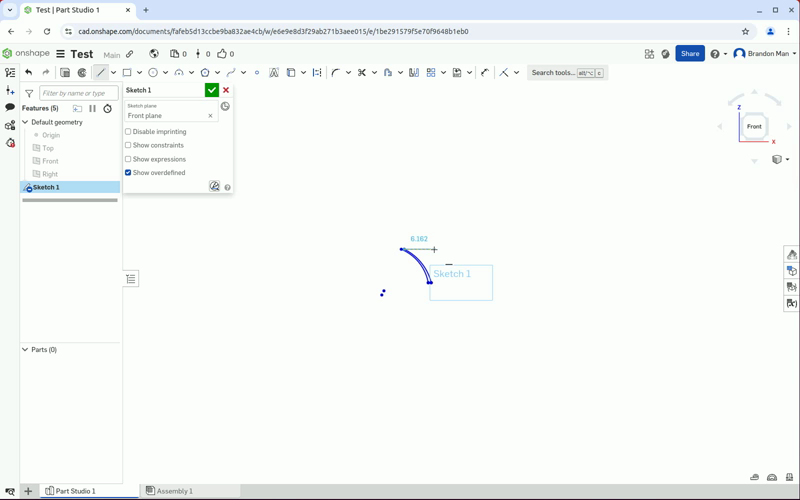
mouse_move(401, 249)
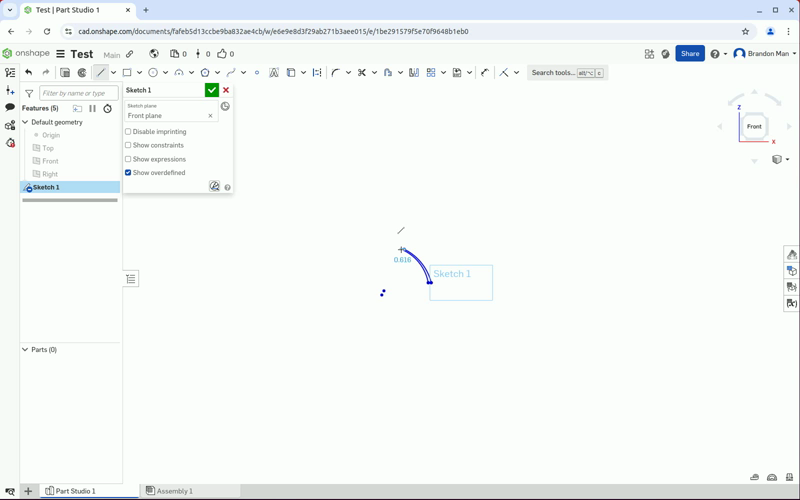
scroll(6)
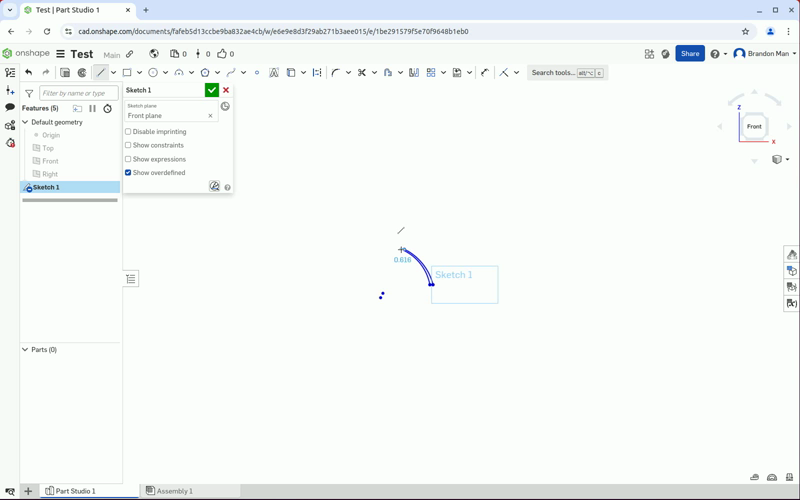
scroll(6)
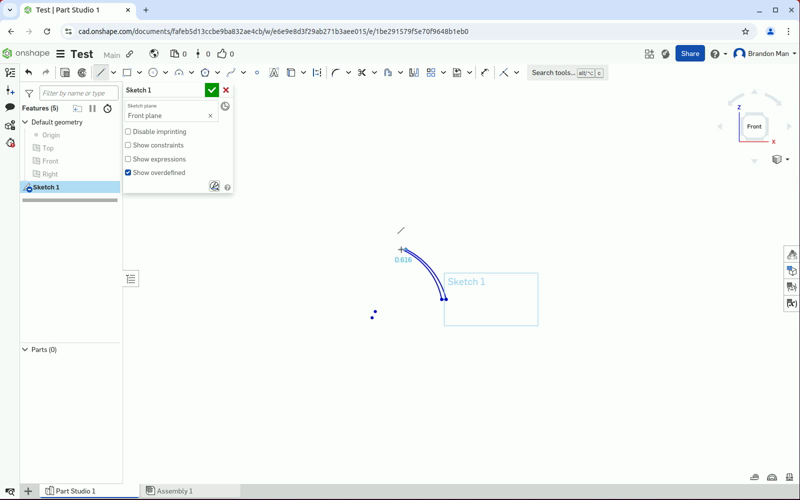
scroll(6)
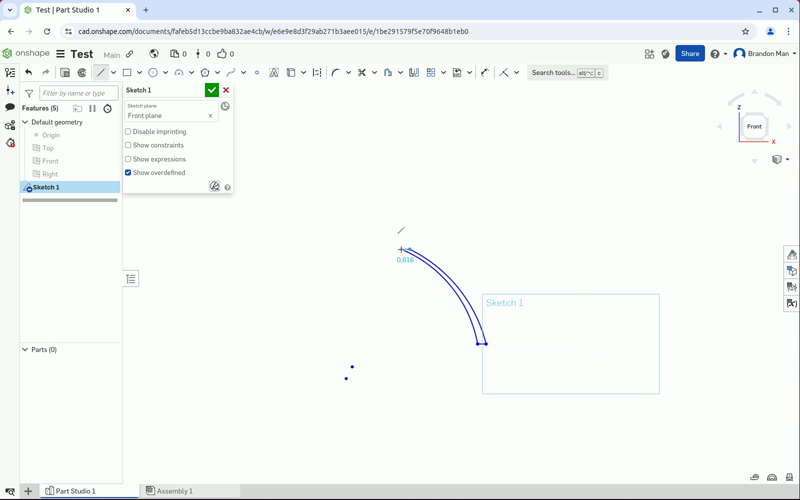
scroll(6)
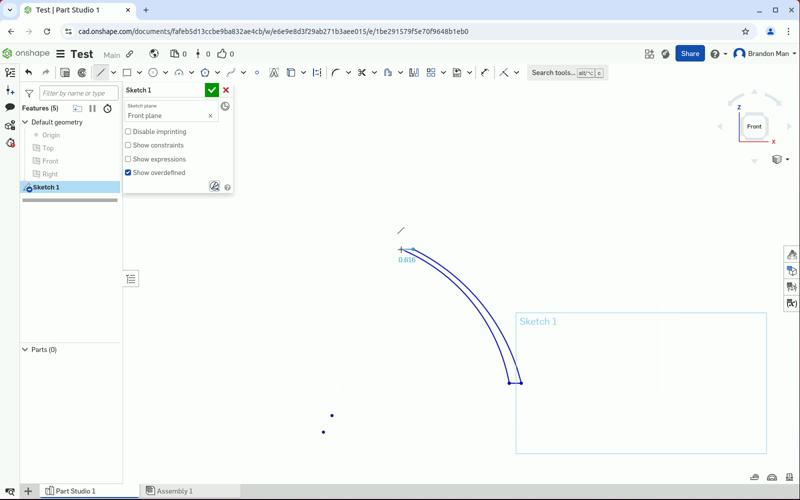
scroll(6)
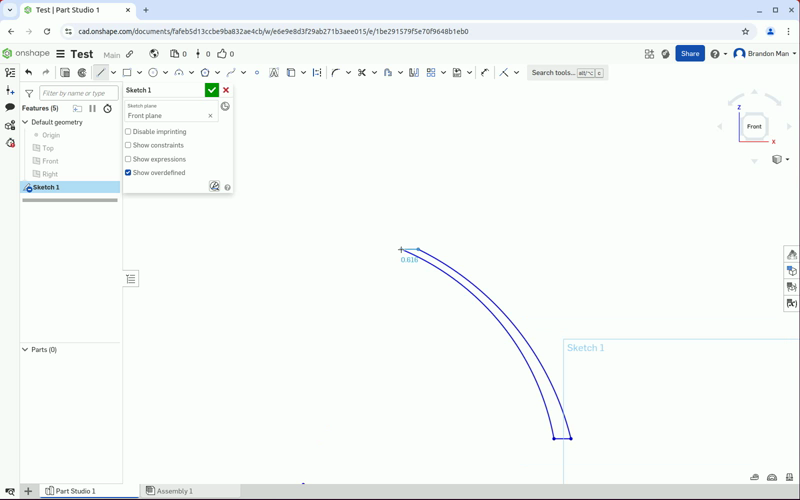
scroll(6)
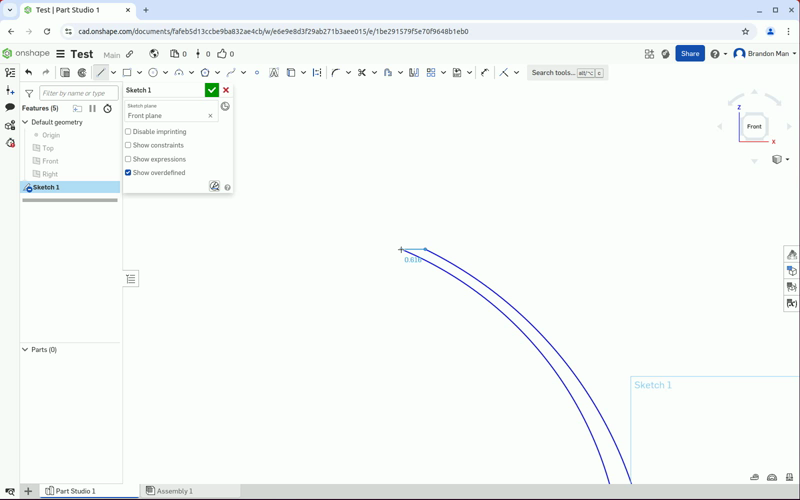
scroll(6)
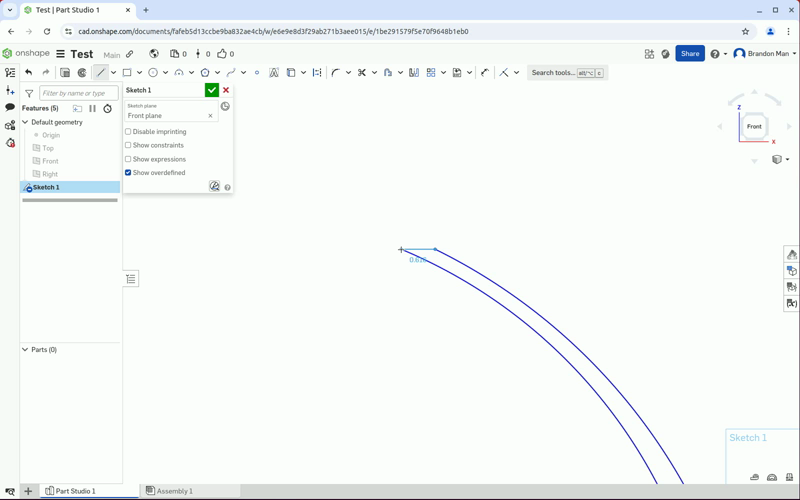
key_up(shift)
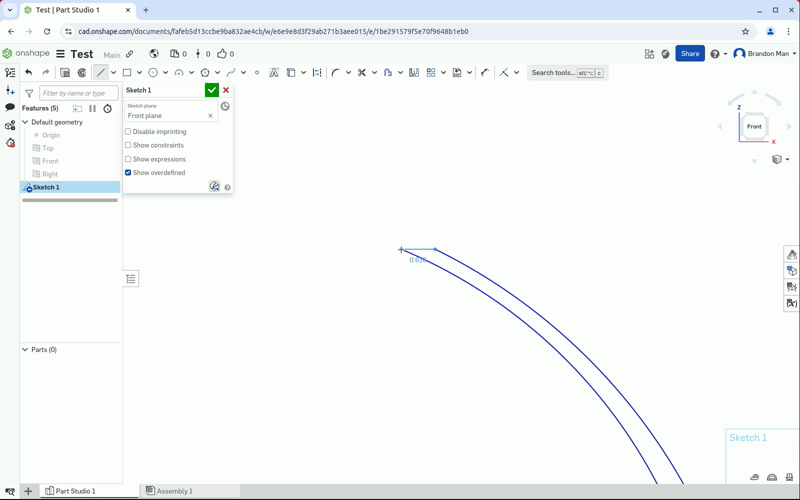
click(401, 249)
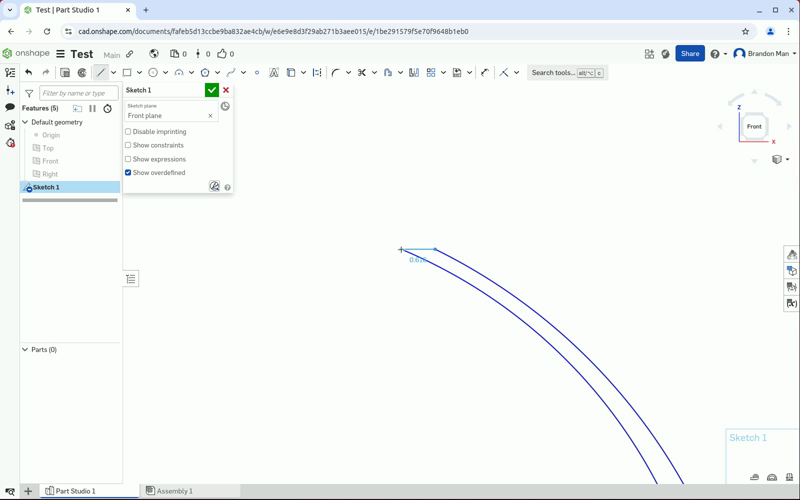
scroll(-6)
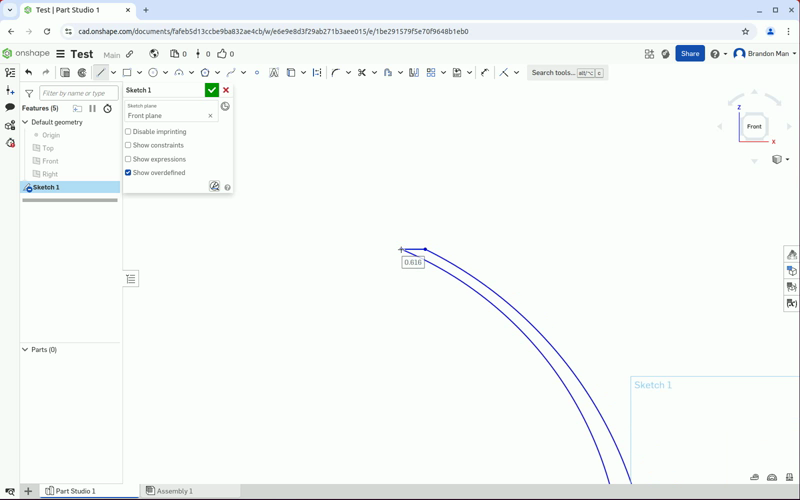
scroll(-6)
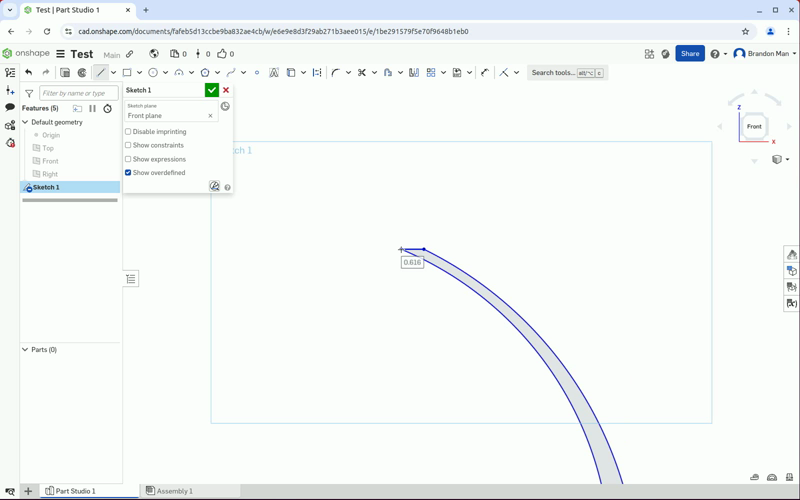
scroll(-6)
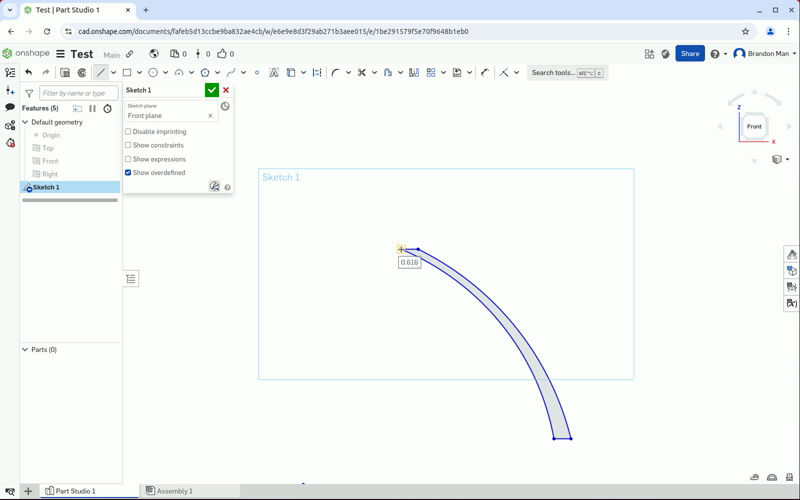
scroll(-6)
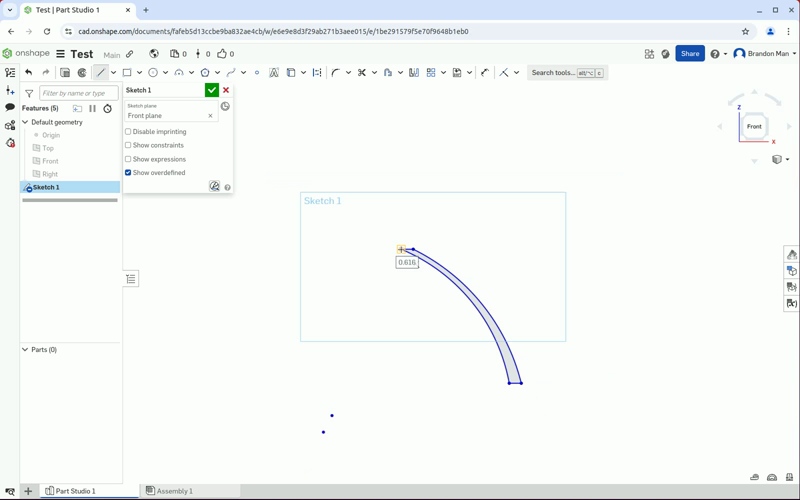
scroll(-6)
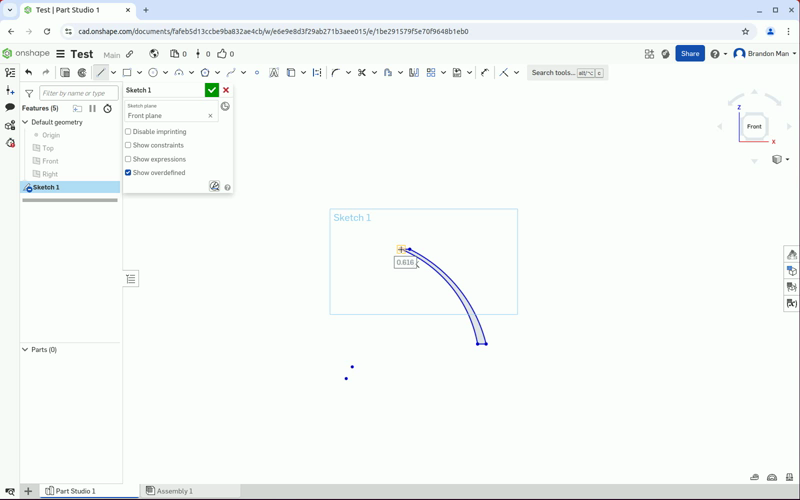
scroll(-6)
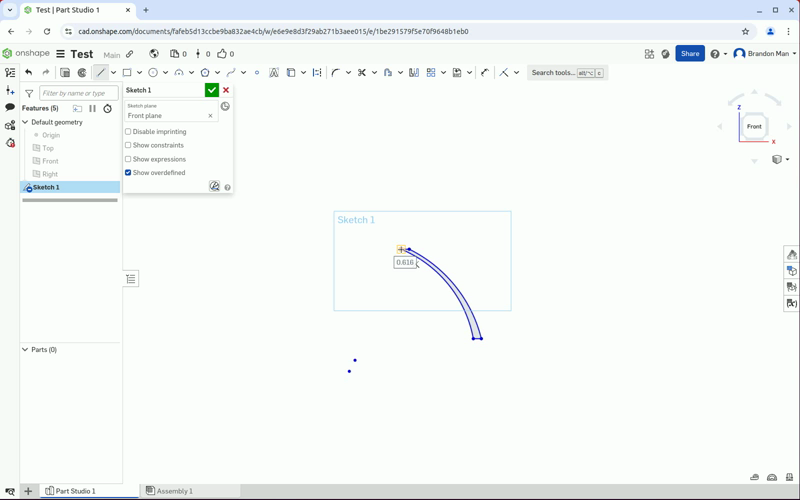
scroll(-6)
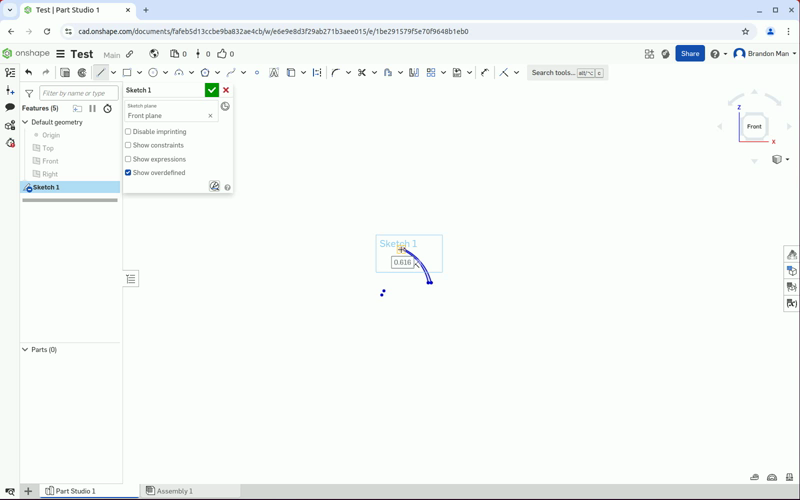
key(esc)
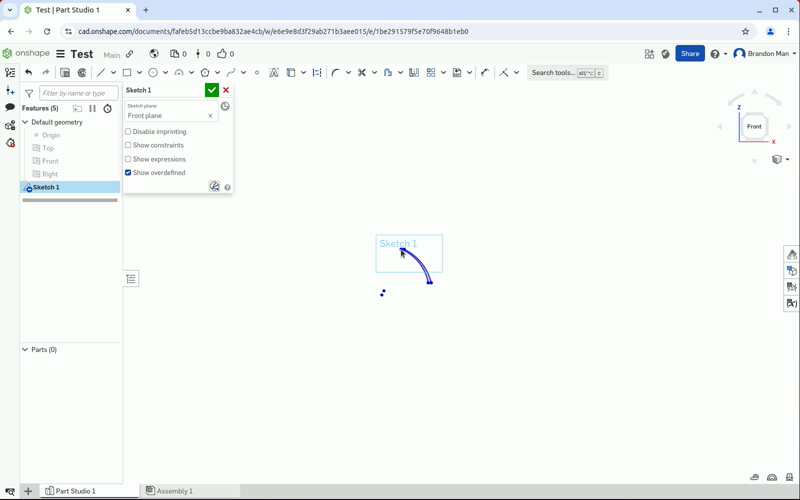
mouse_move(428, 279)
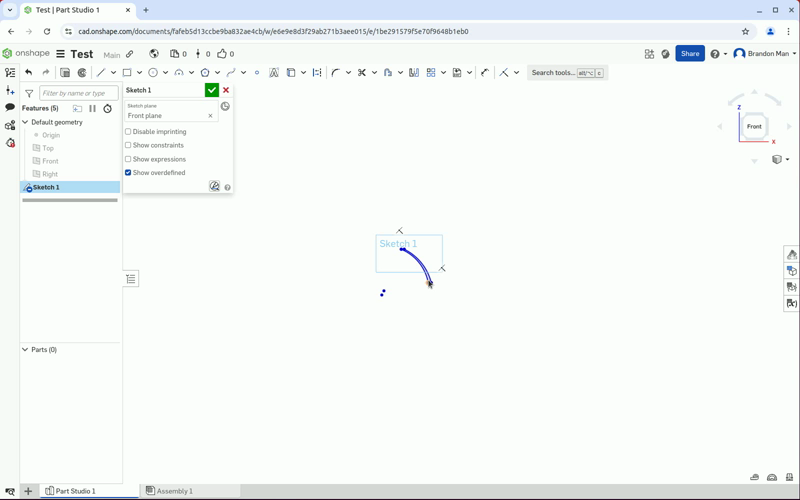
scroll(6)
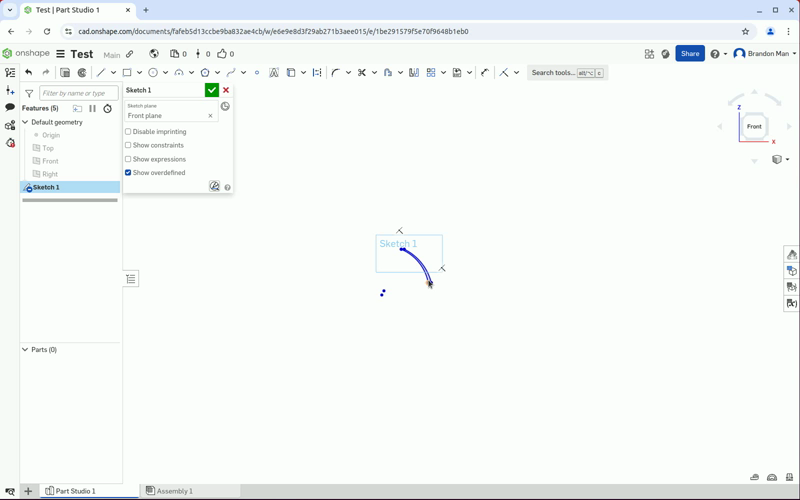
scroll(6)
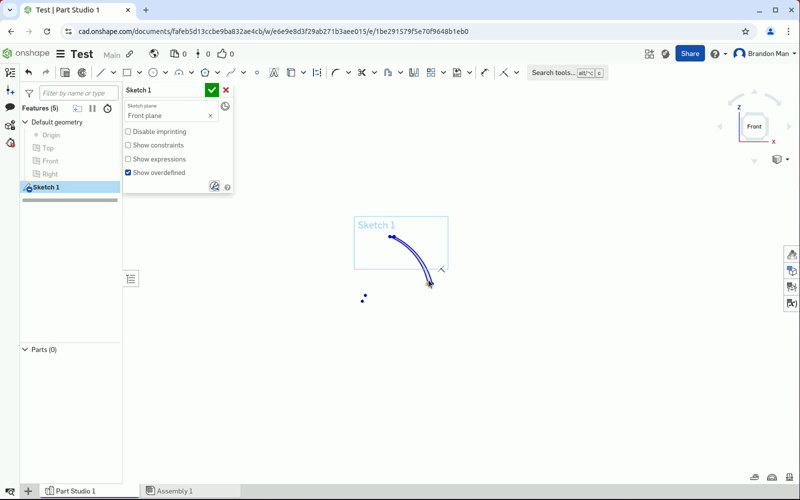
scroll(6)
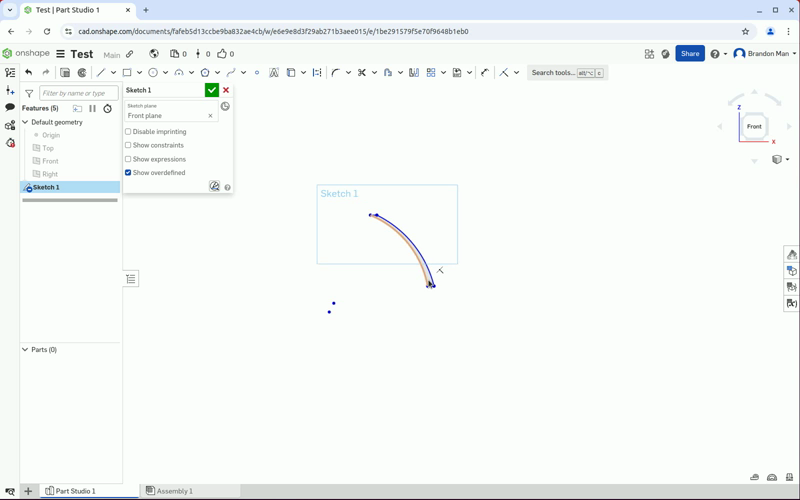
scroll(6)
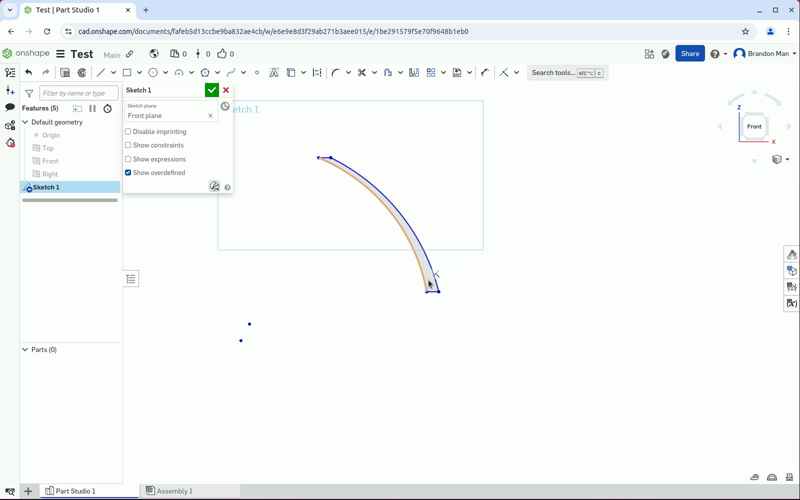
scroll(6)
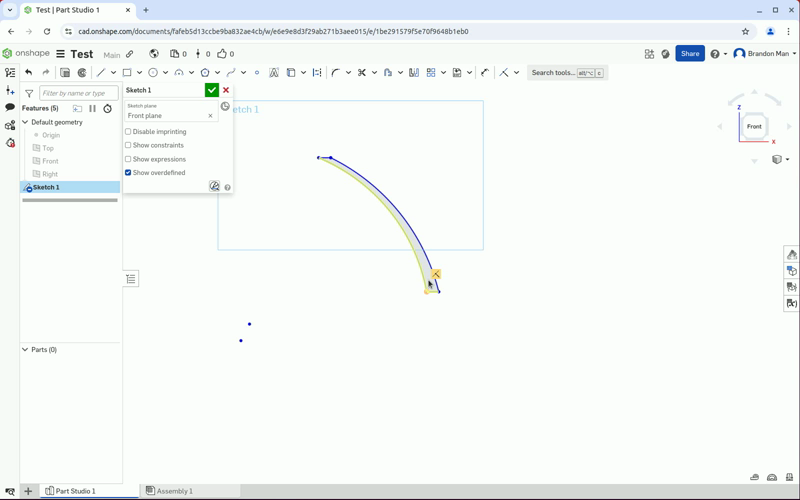
scroll(6)
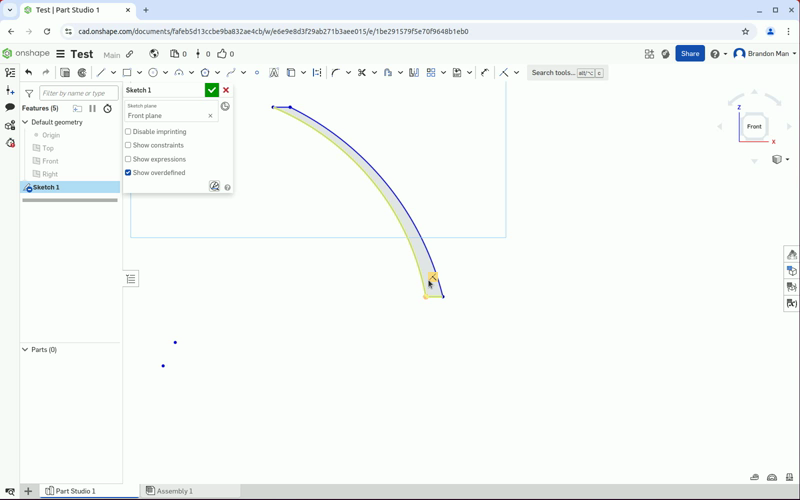
scroll(6)
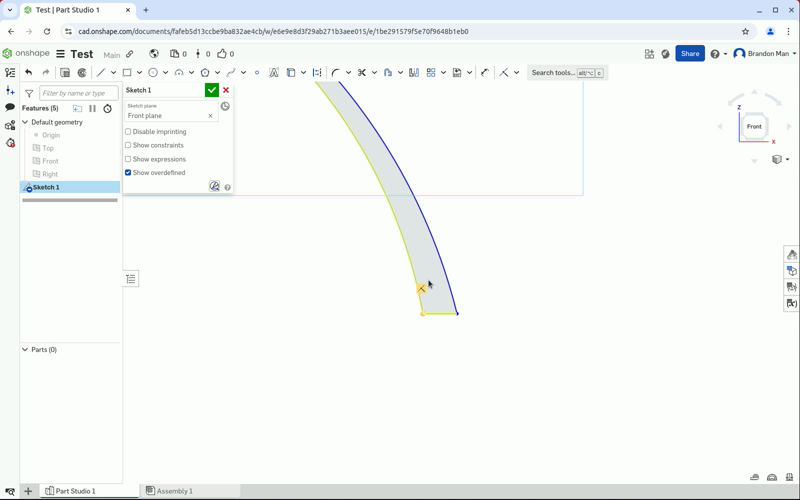
click(428, 279)
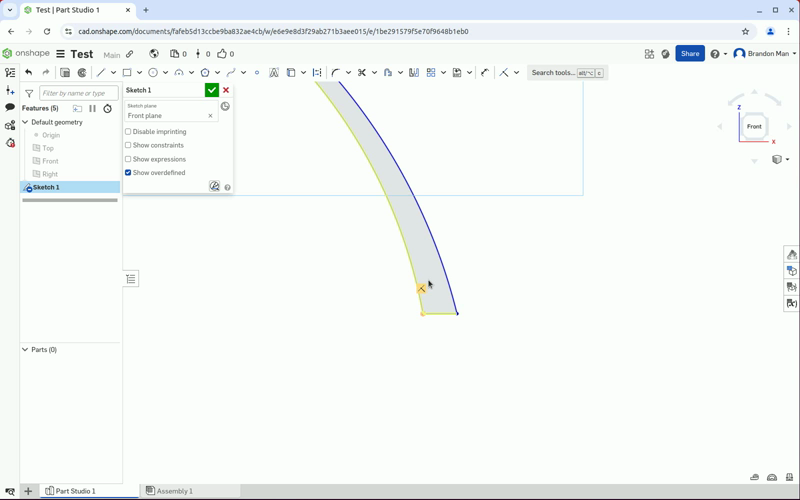
scroll(-6)
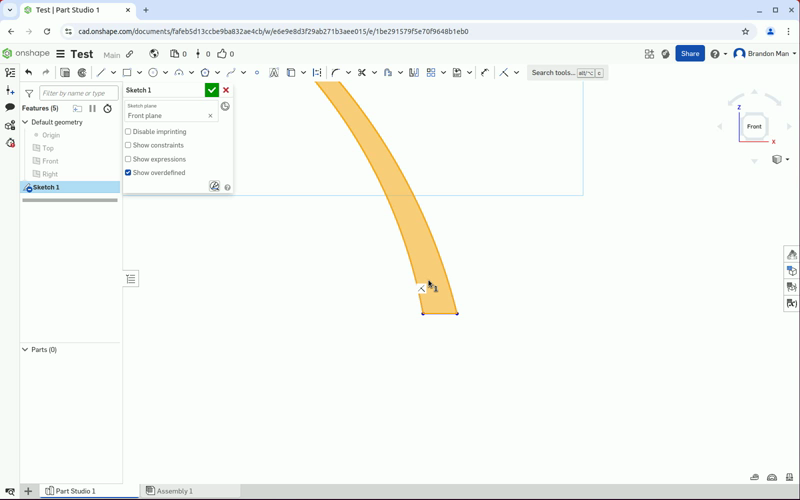
scroll(-6)
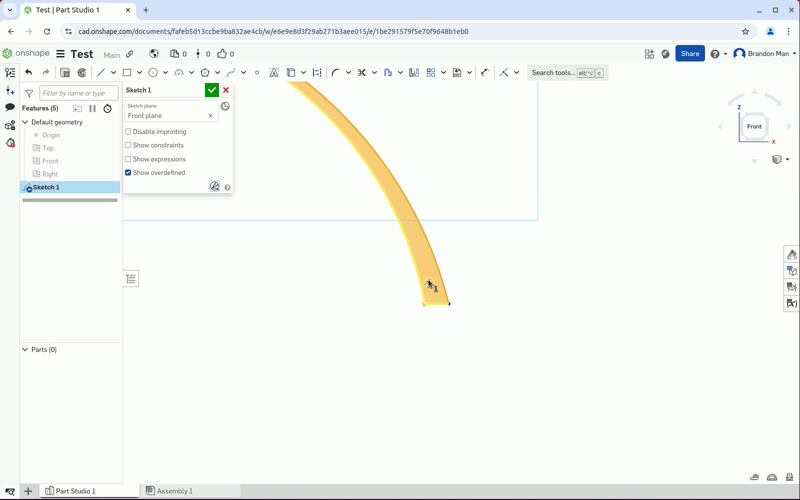
scroll(-6)
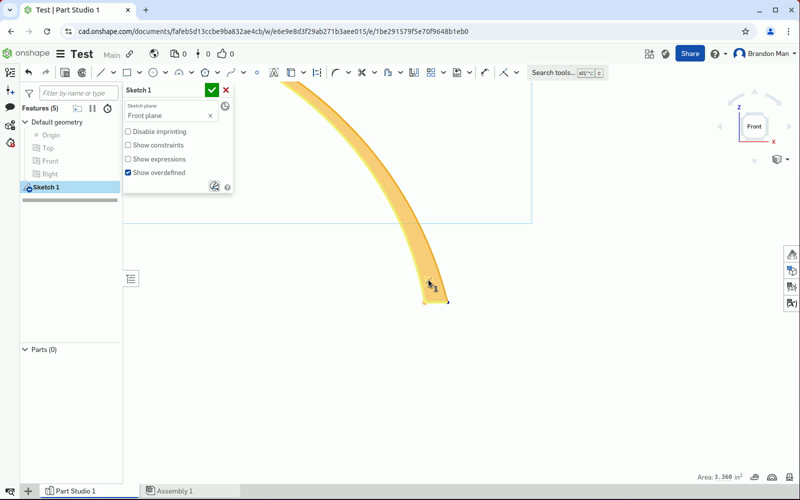
scroll(-6)
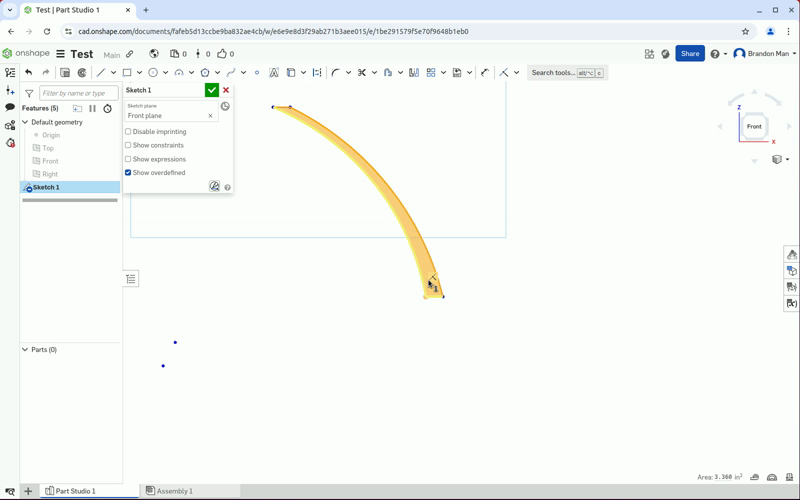
scroll(-6)
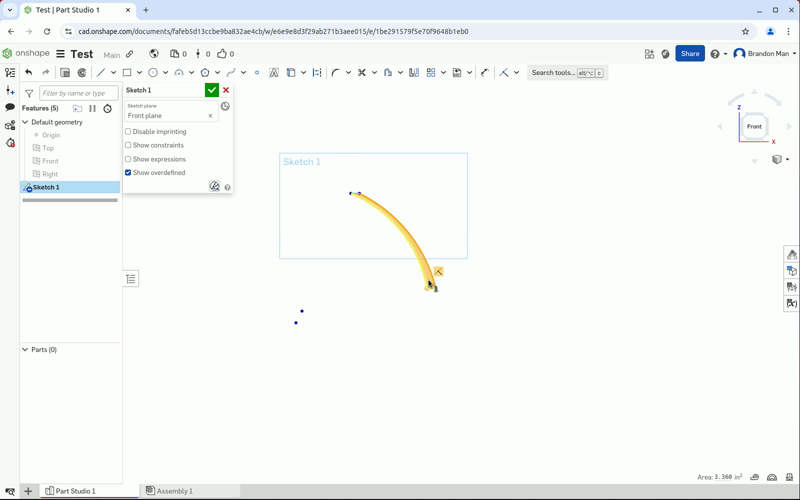
scroll(-6)
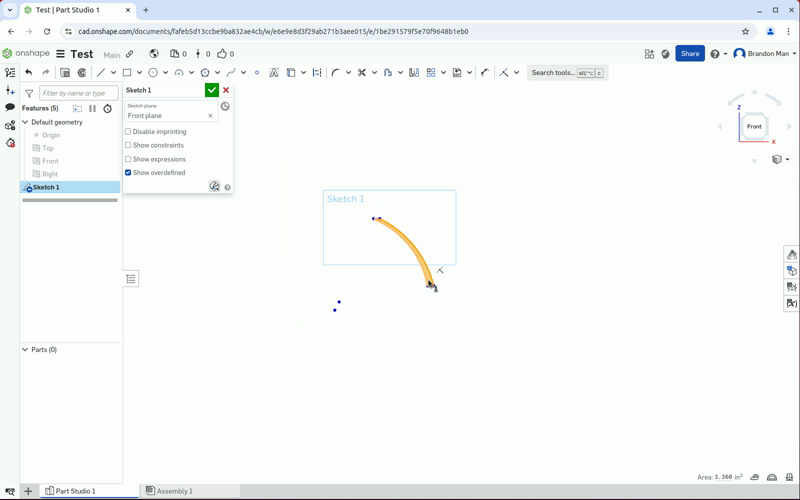
scroll(-6)
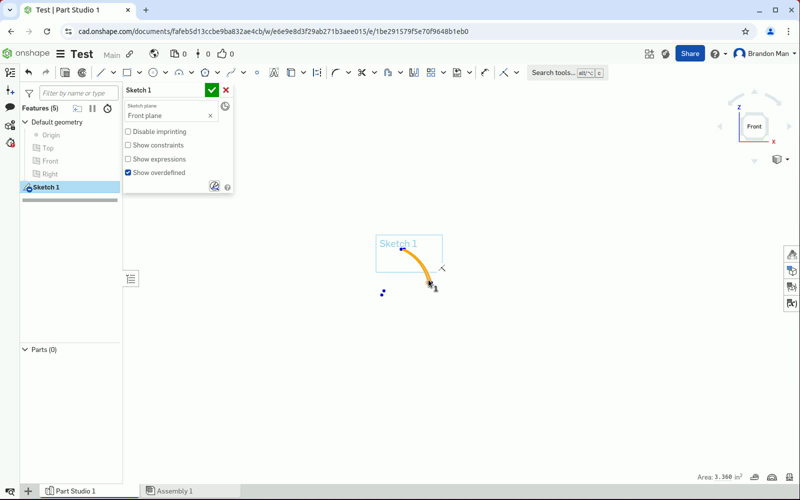
mouse_move(73, 352)
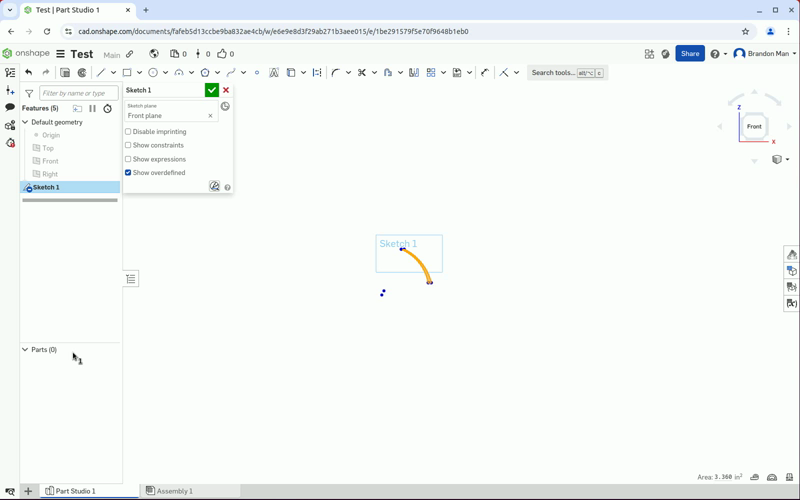
key(shift+y)
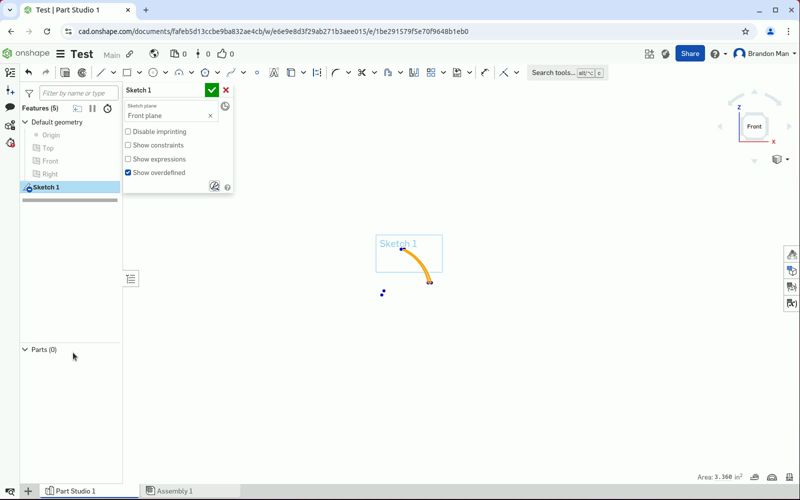
key(shift+e)
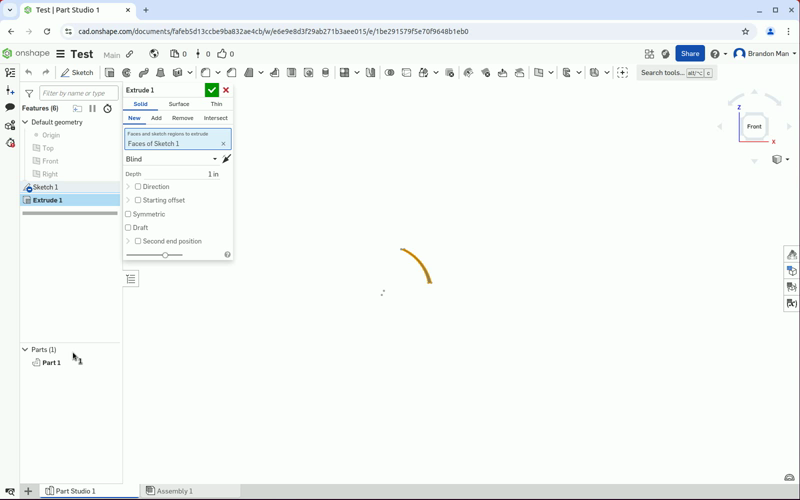
mouse_move(143, 106)
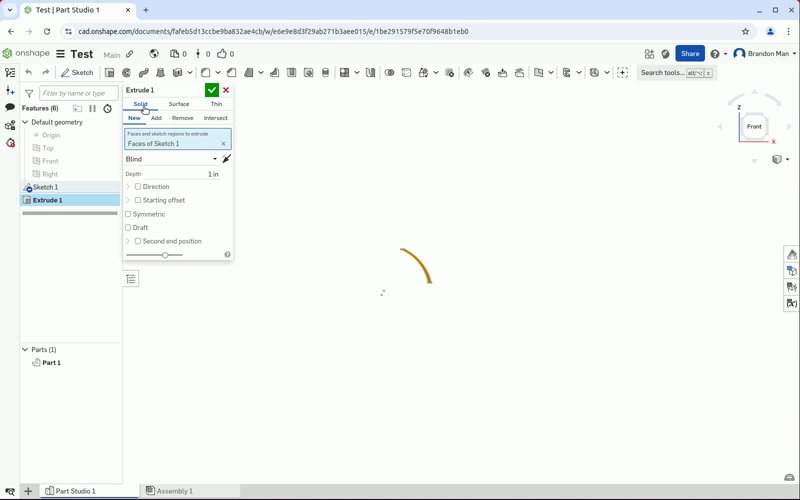
click(143, 106)
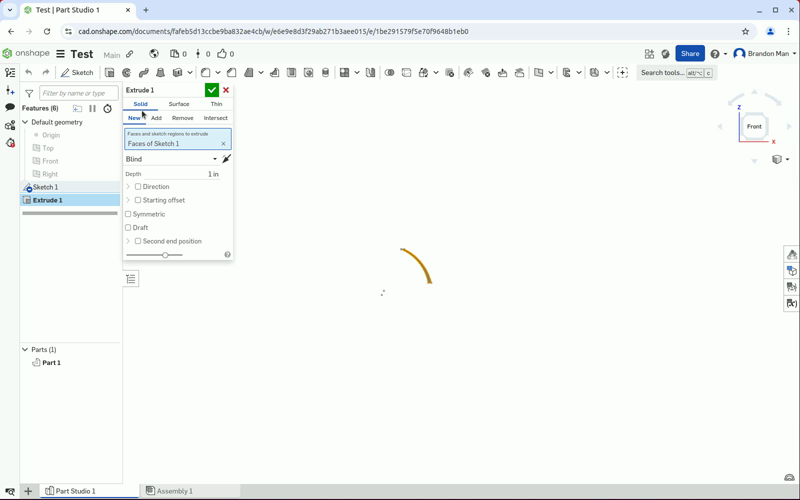
mouse_move(137, 120)
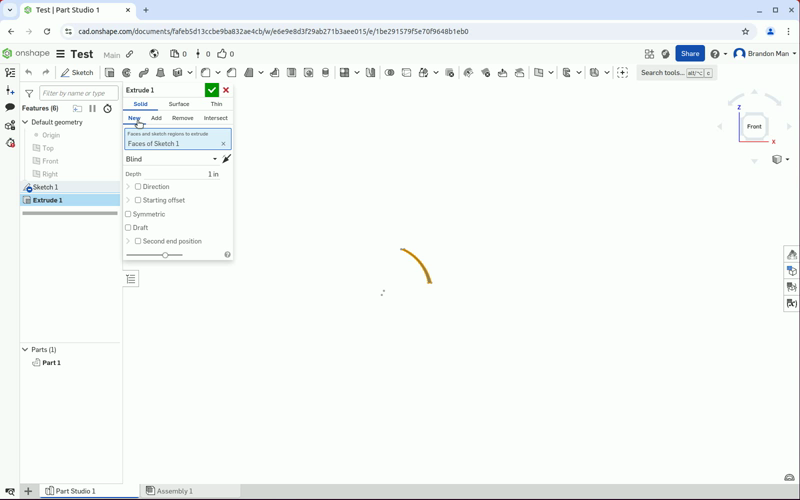
click(137, 120)
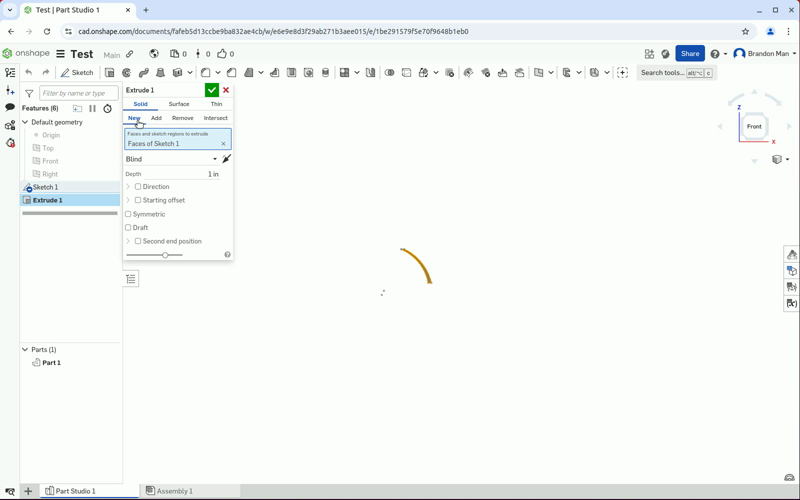
key(tab, 4)
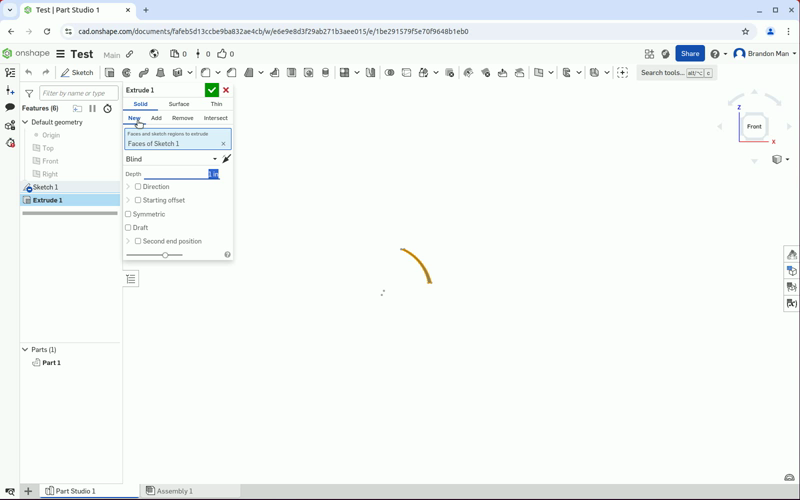
text(46.216)
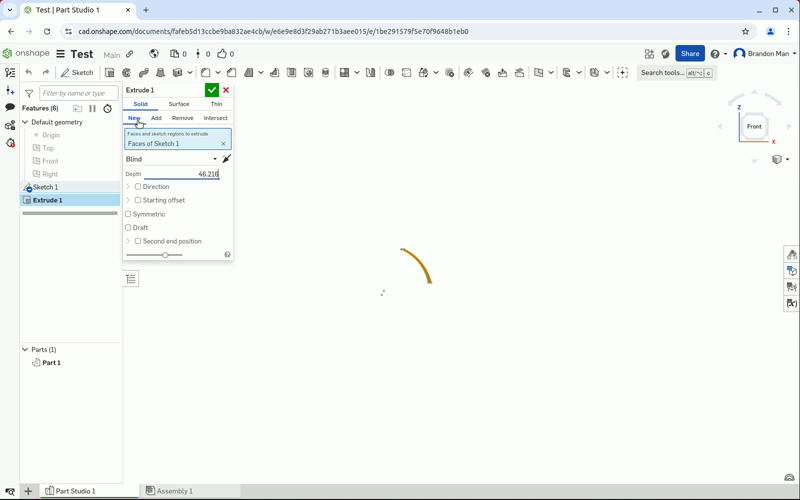
key(tab, 3)
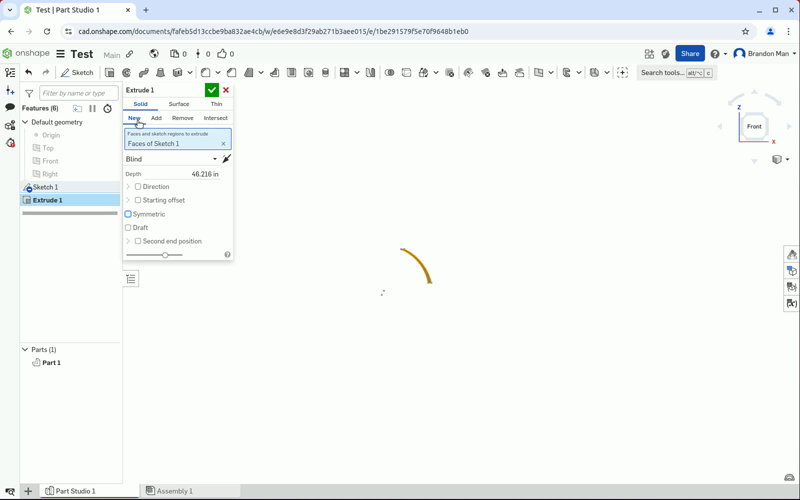
key(space)
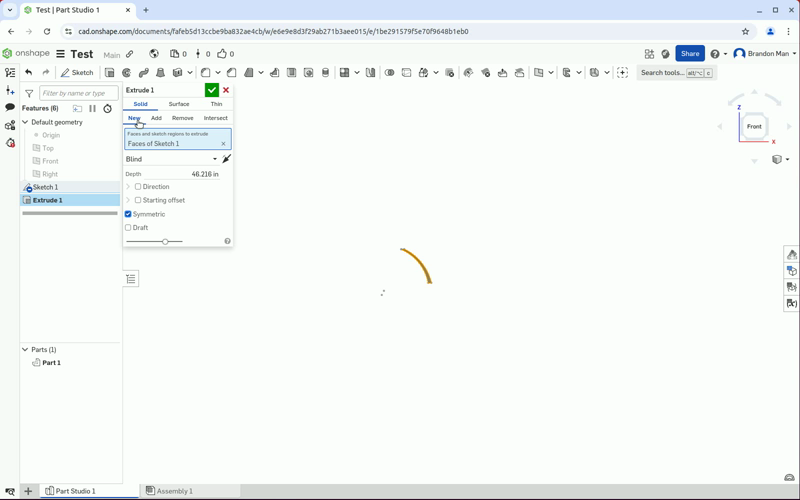
key(enter)
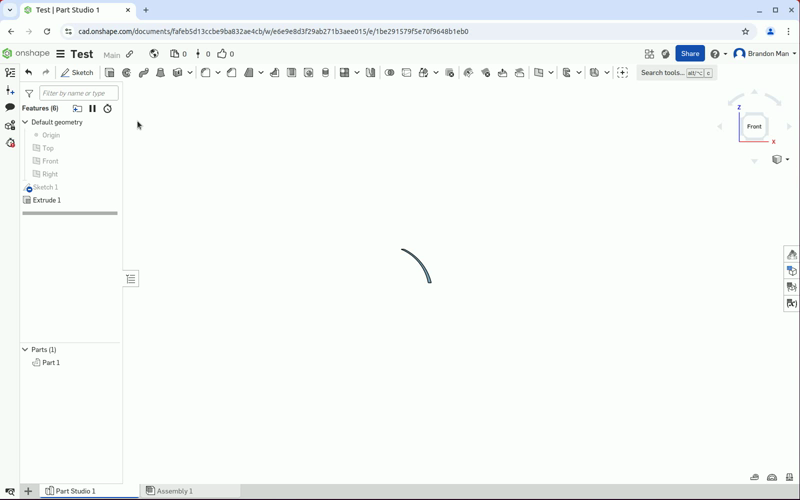
key(shift+h)
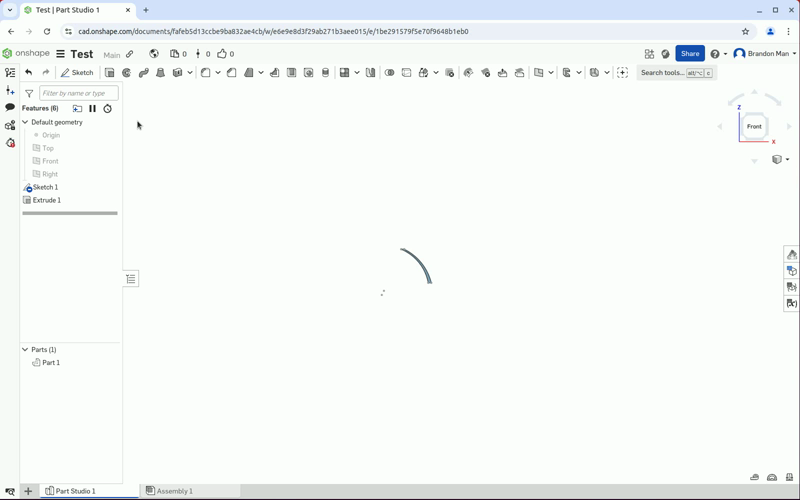
key(shift+h)
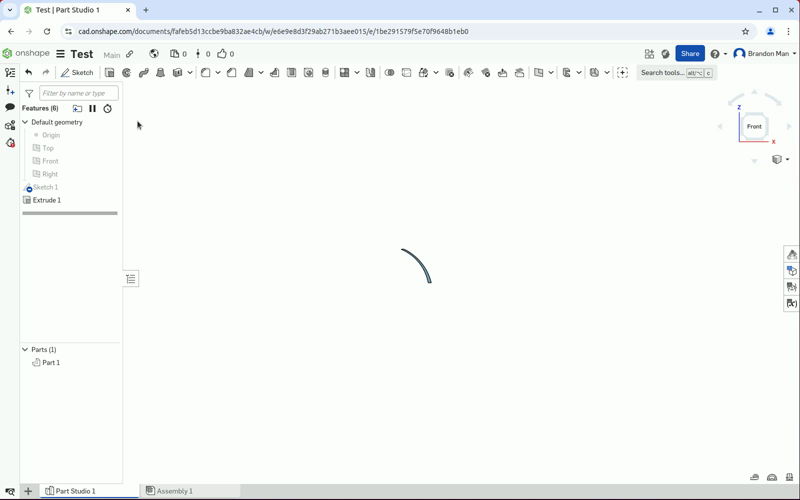
mouse_move(73, 189)
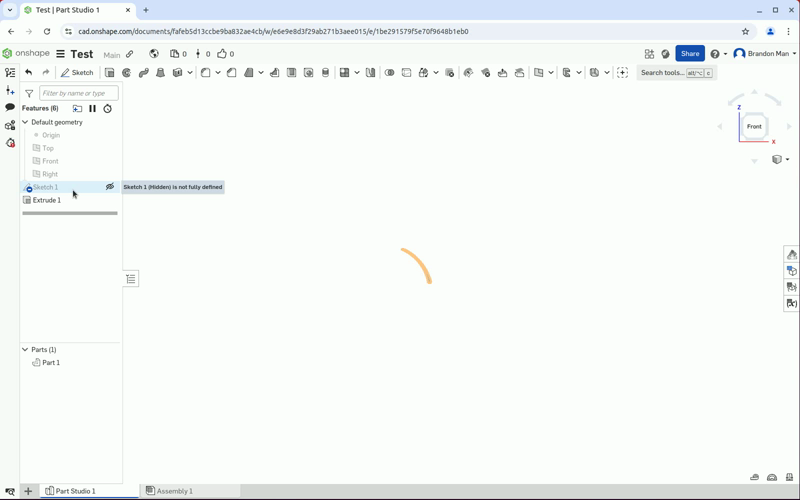
click(73, 189)
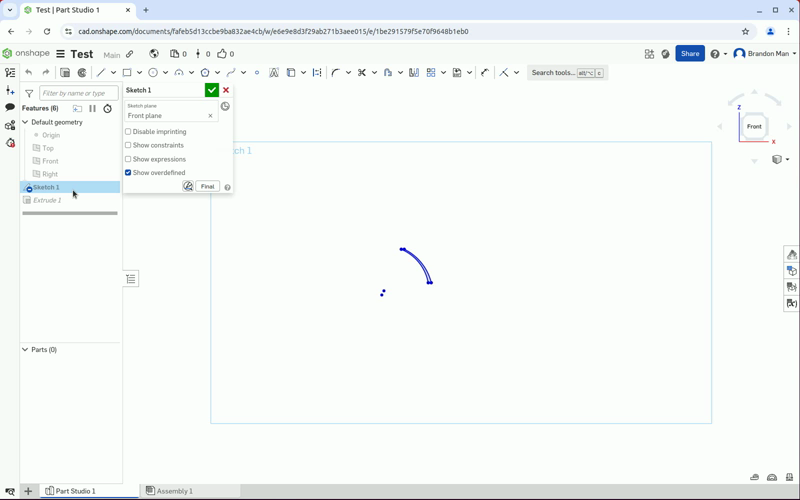
mouse_move(229, 92)
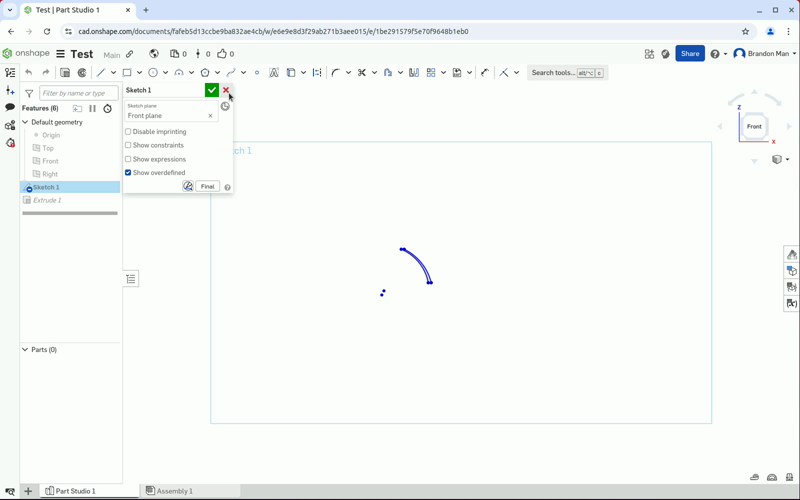
click(229, 92)
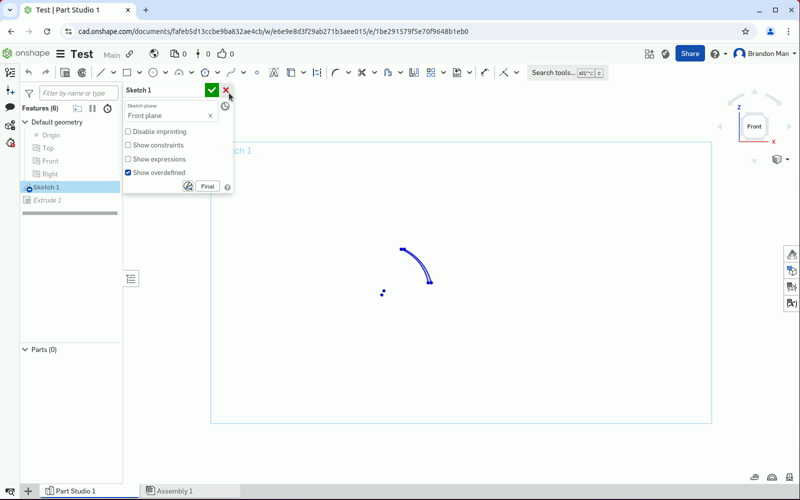
key(shift+s)
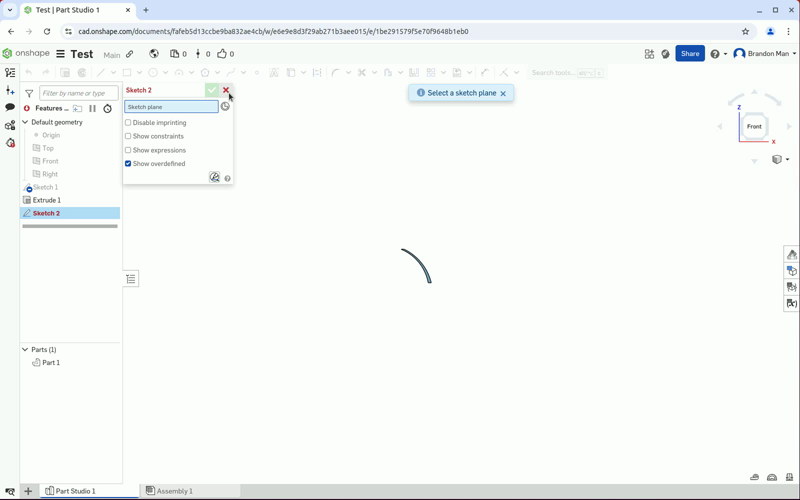
mouse_move(73, 163)
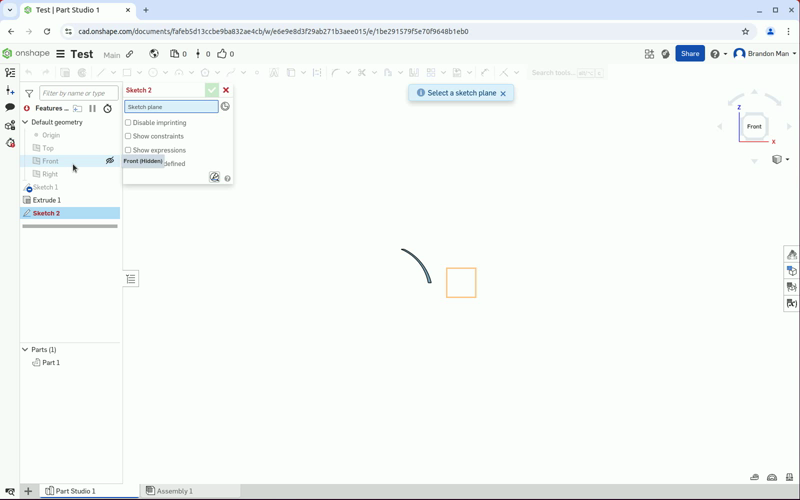
click(73, 163)
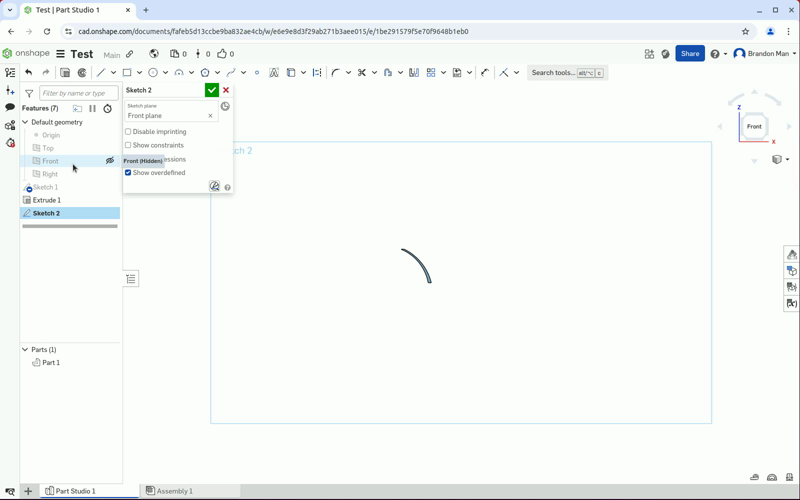
mouse_move(73, 352)
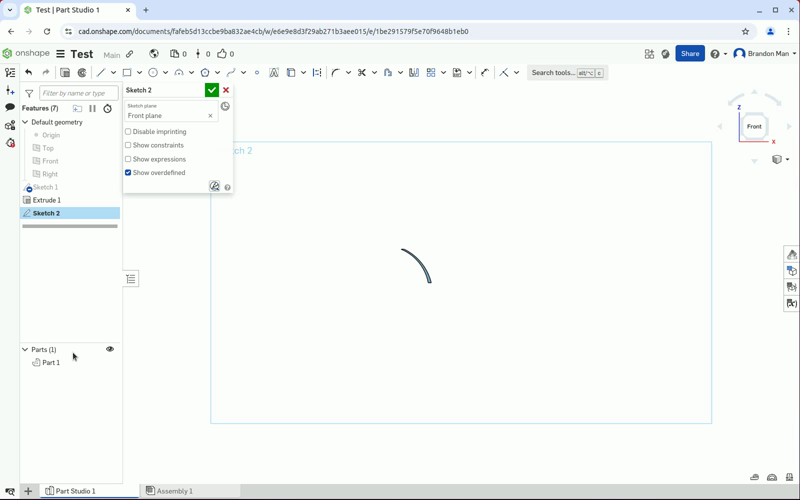
key(y)
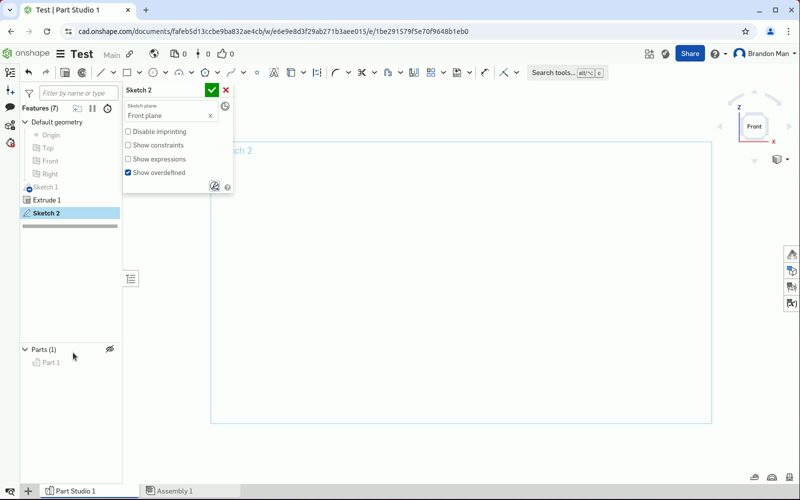
key(l)
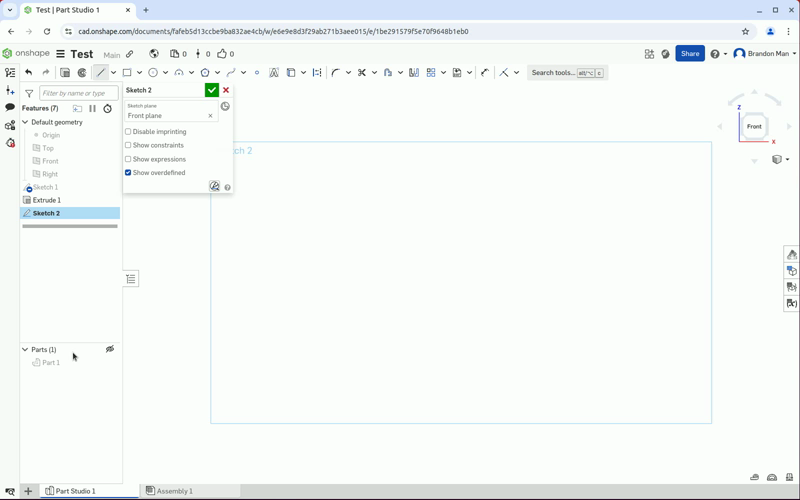
key_down(shift)
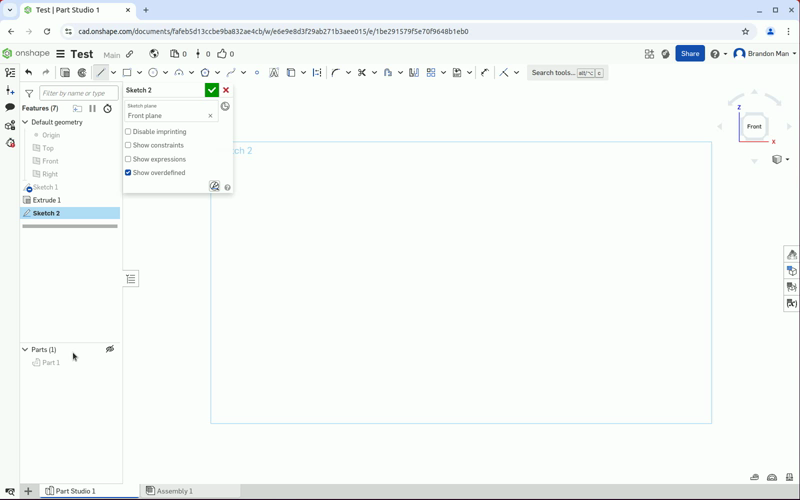
mouse_move(427, 282)
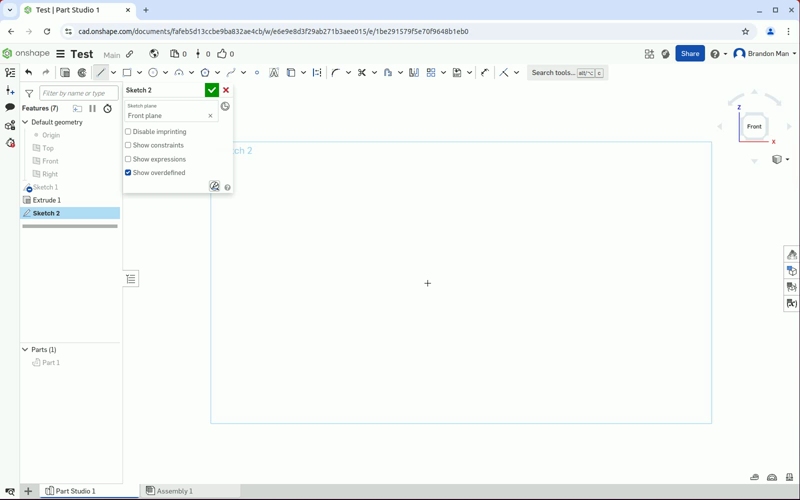
click(427, 282)
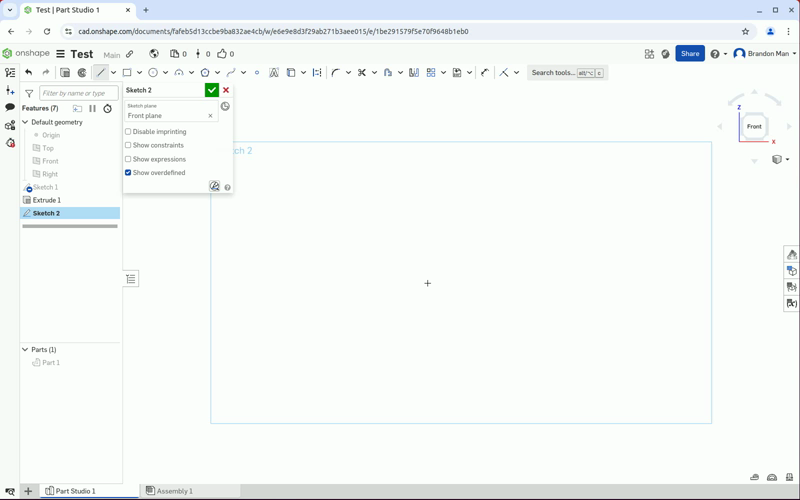
key_up(shift)
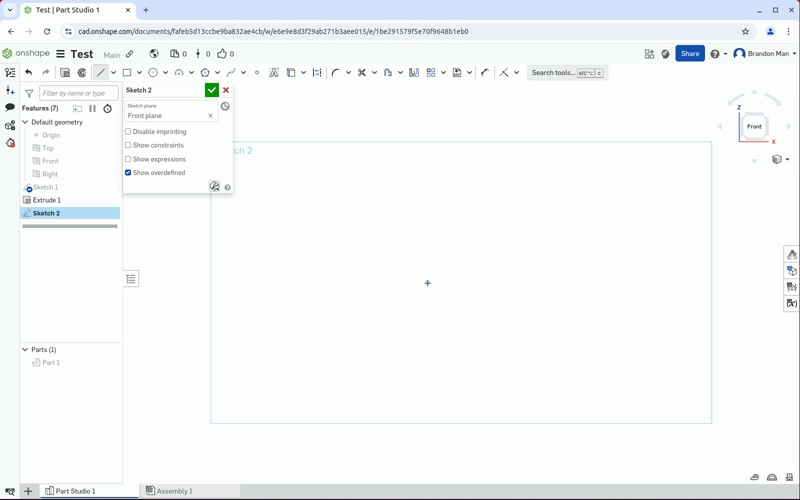
key_down(shift)
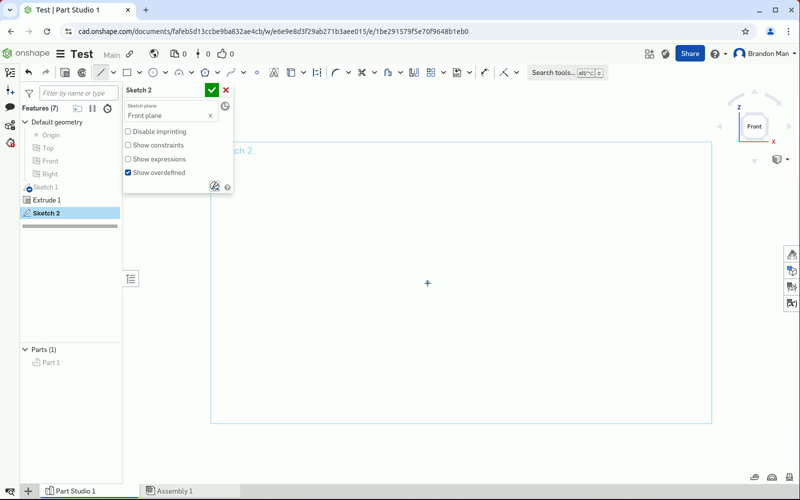
mouse_move(457, 282)
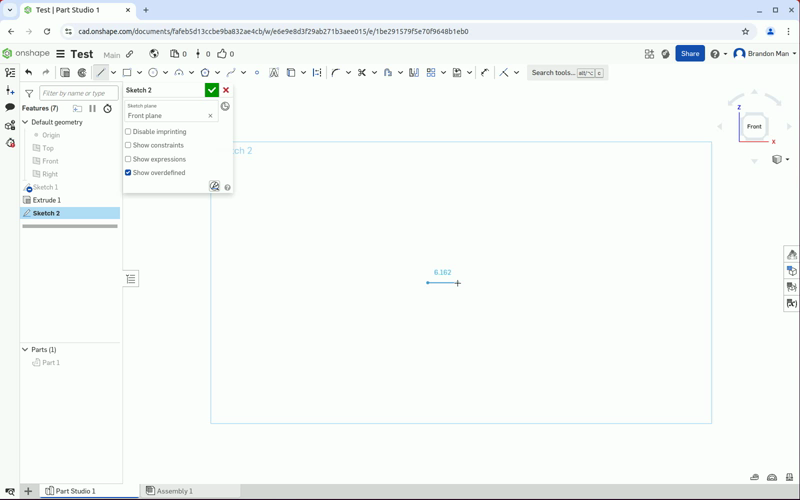
mouse_move(466, 282)
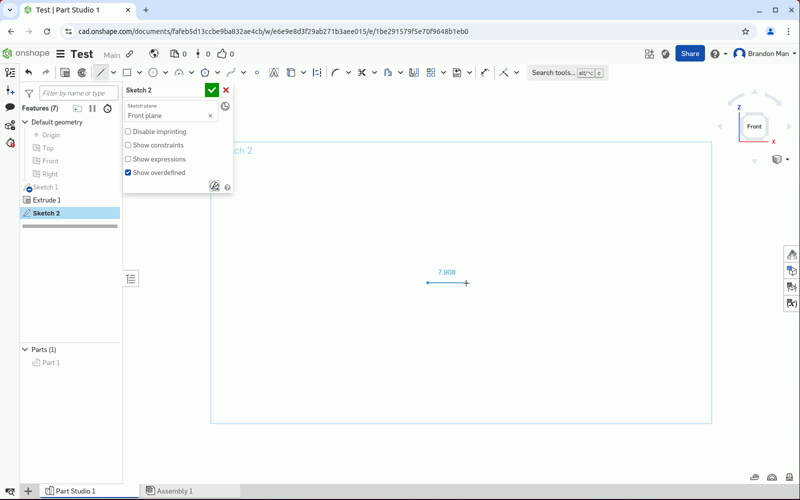
click(466, 282)
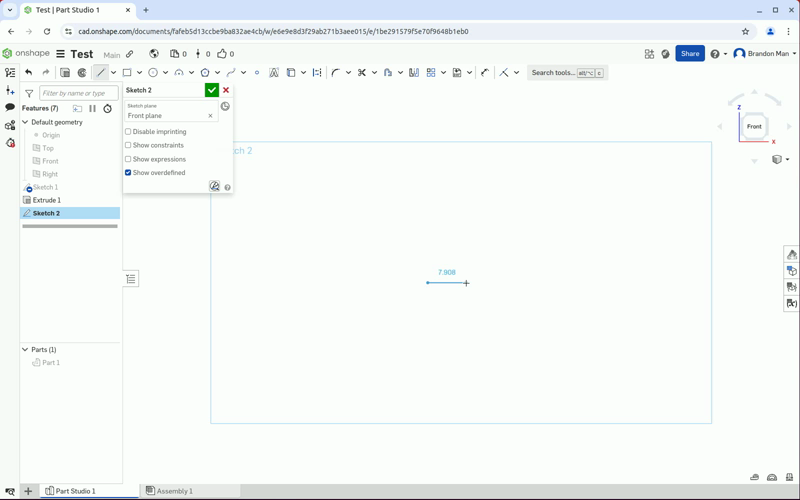
key_up(shift)
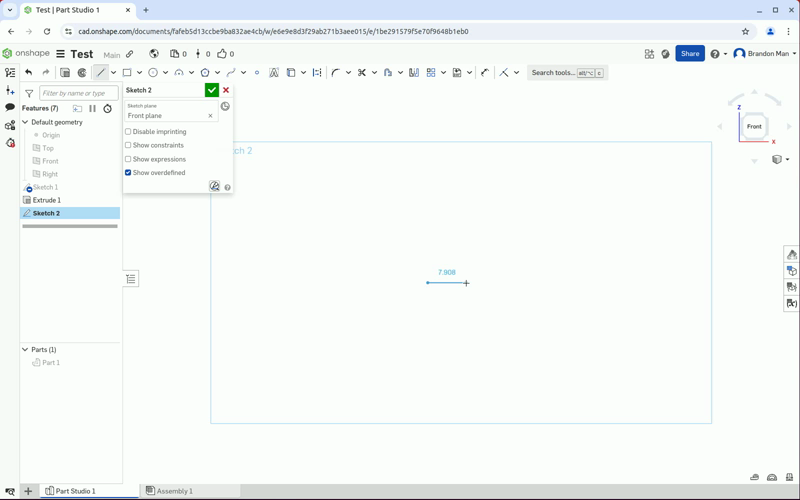
key_down(shift)
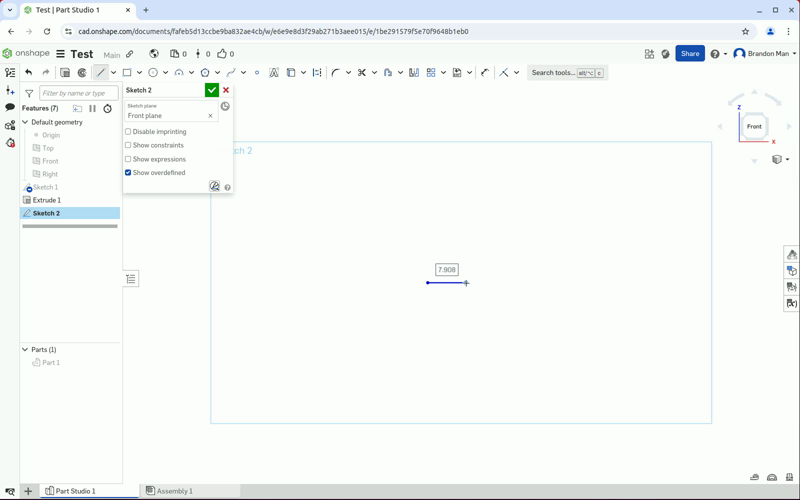
mouse_move(496, 282)
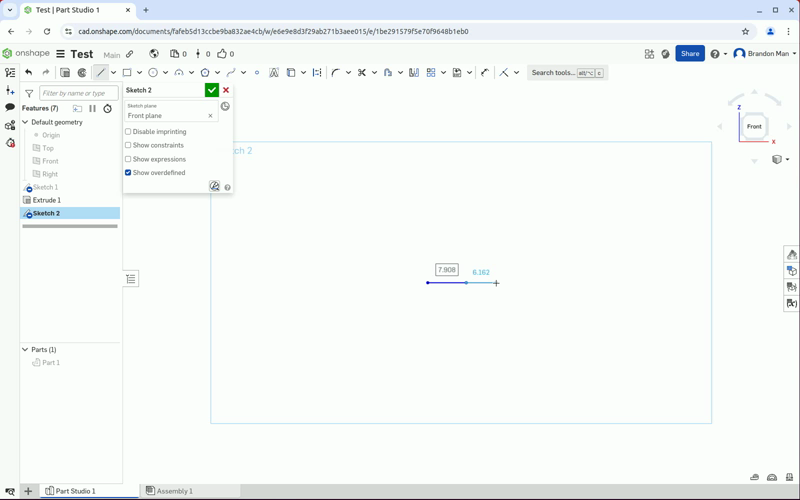
mouse_move(466, 281)
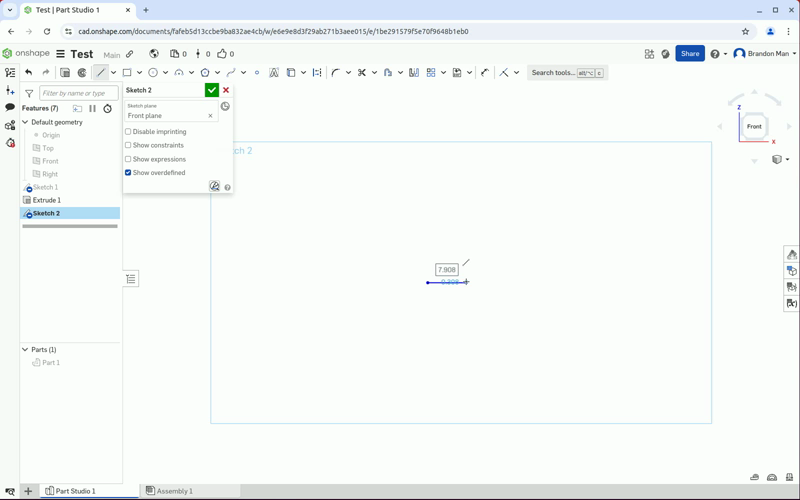
scroll(6)
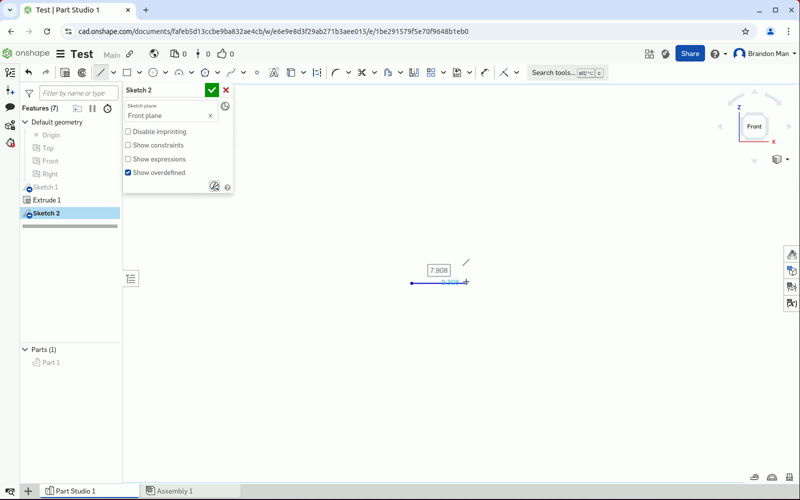
scroll(6)
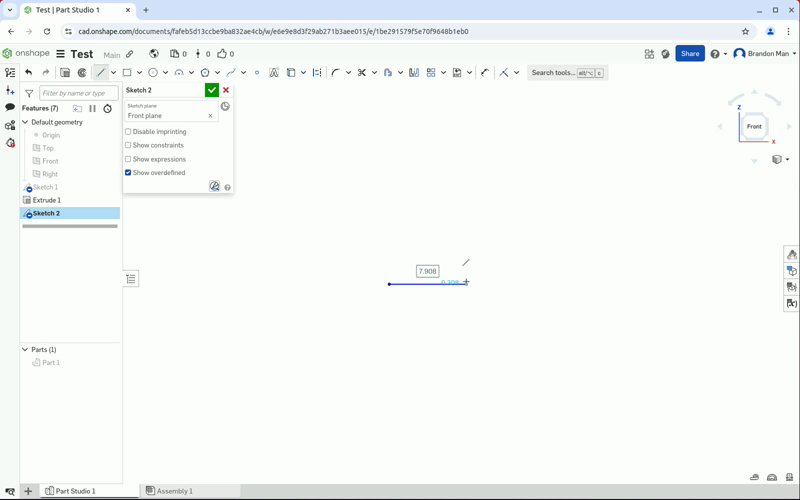
scroll(6)
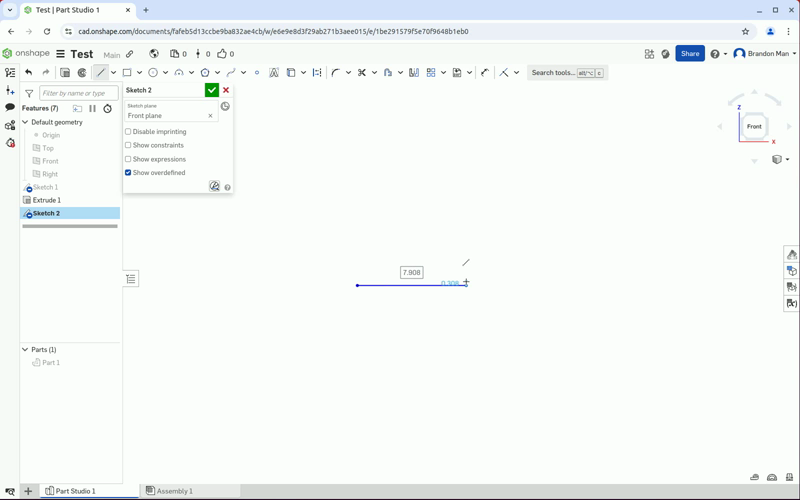
scroll(6)
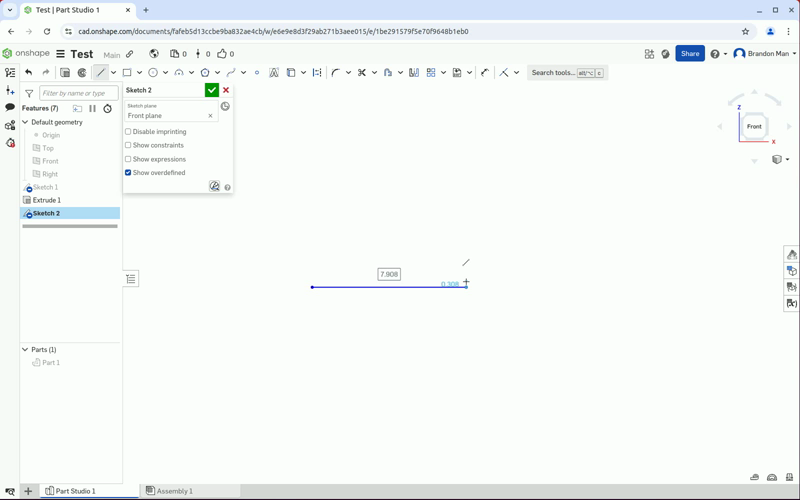
scroll(6)
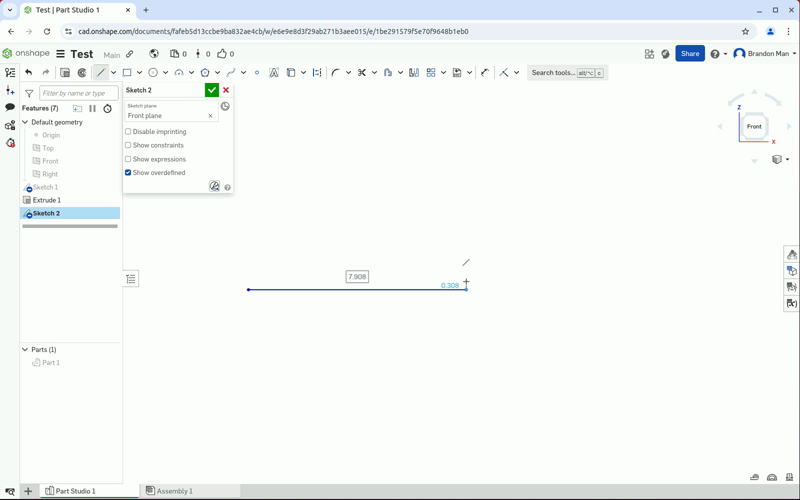
scroll(6)
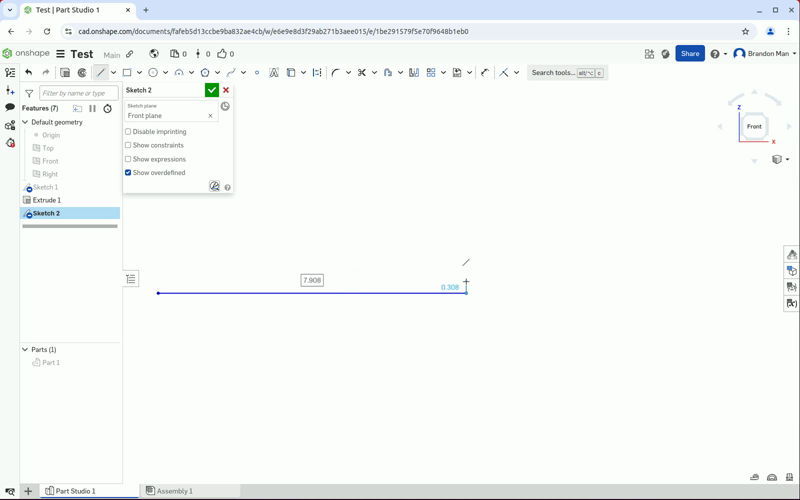
scroll(6)
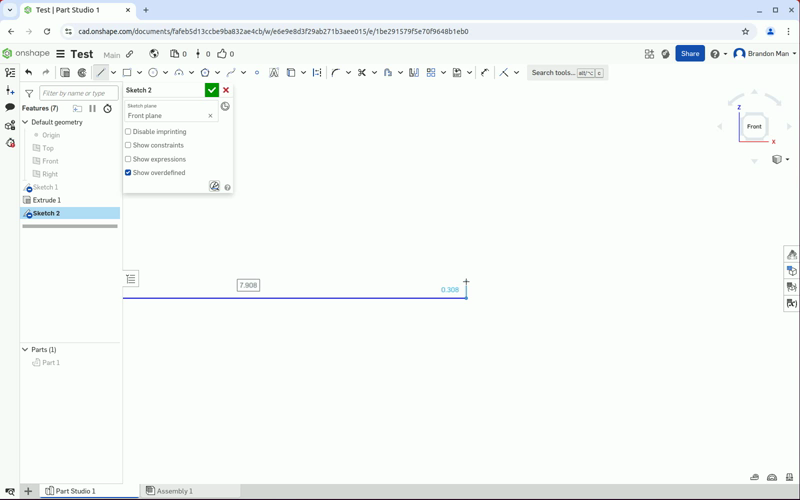
click(466, 281)
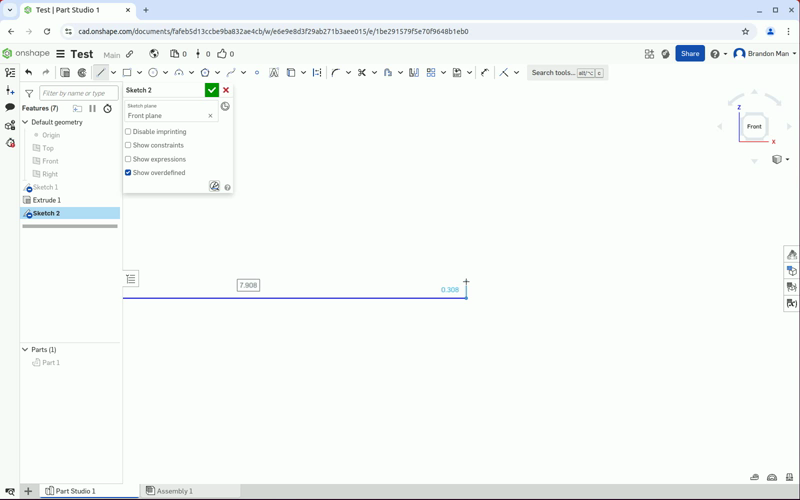
scroll(-6)
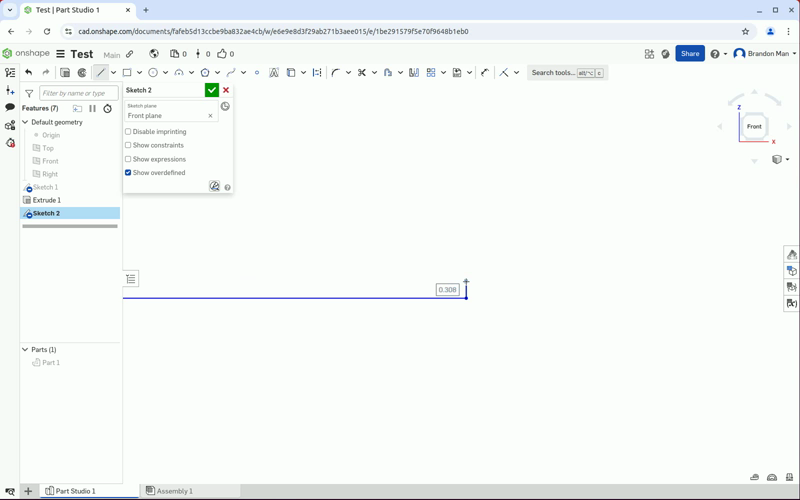
scroll(-6)
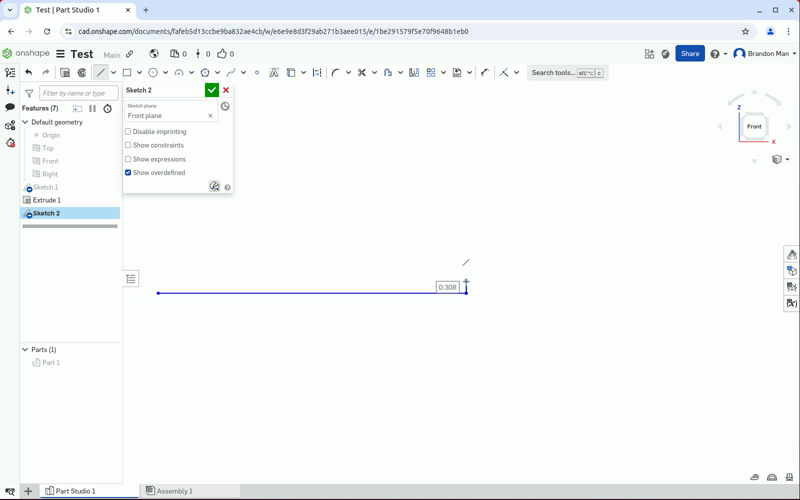
scroll(-6)
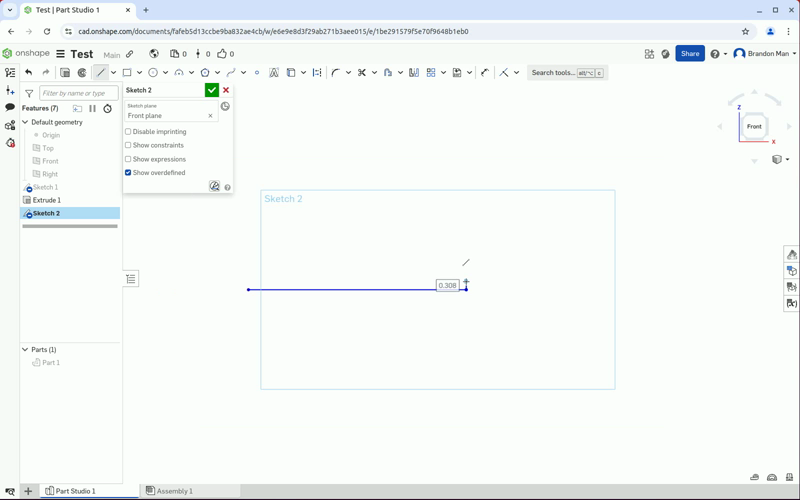
scroll(-6)
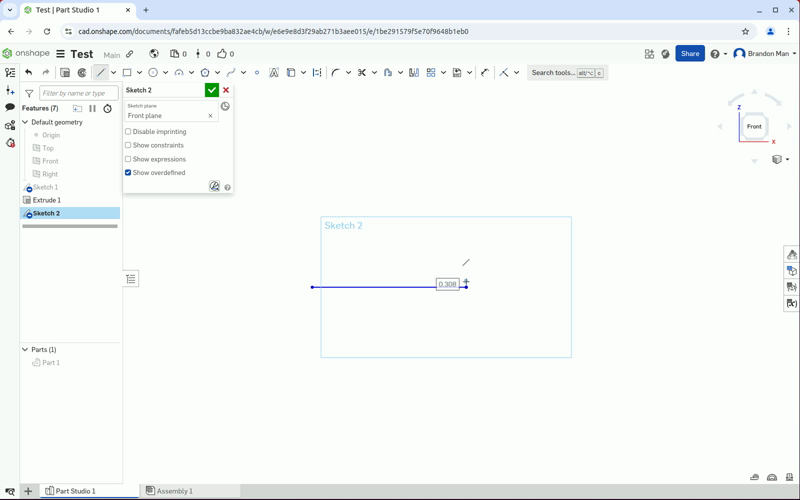
scroll(-6)
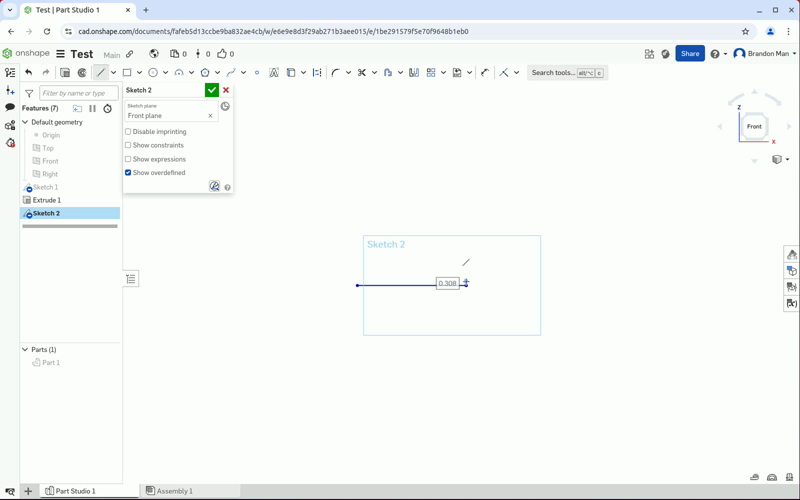
scroll(-6)
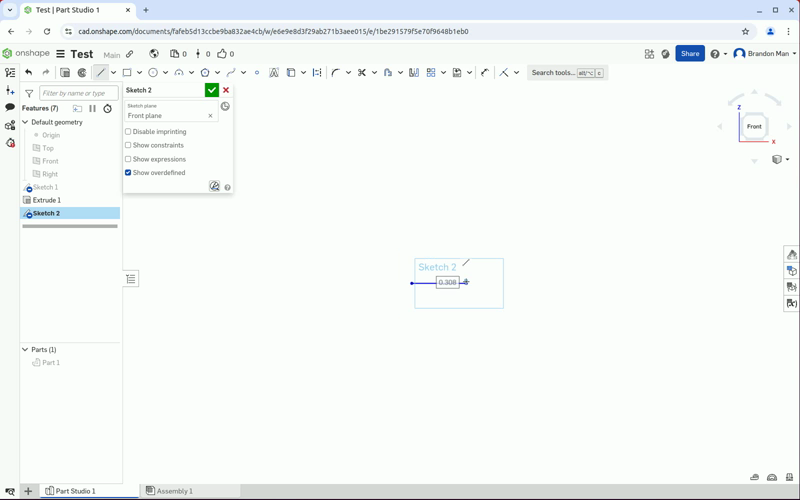
scroll(-6)
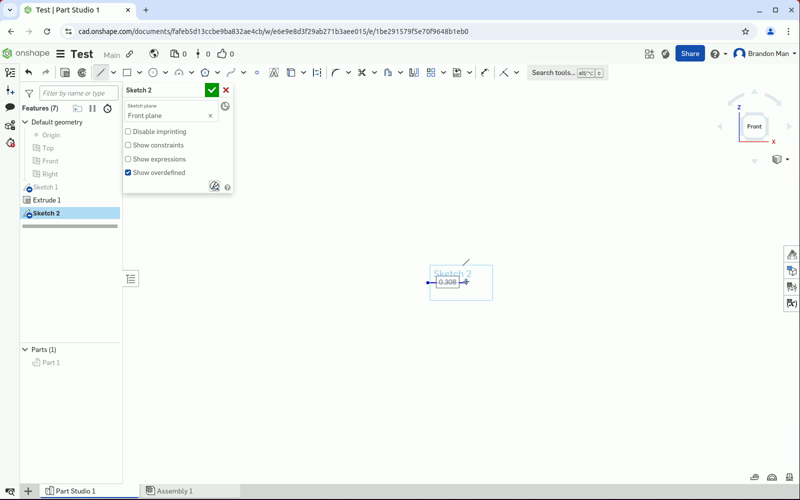
key_up(shift)
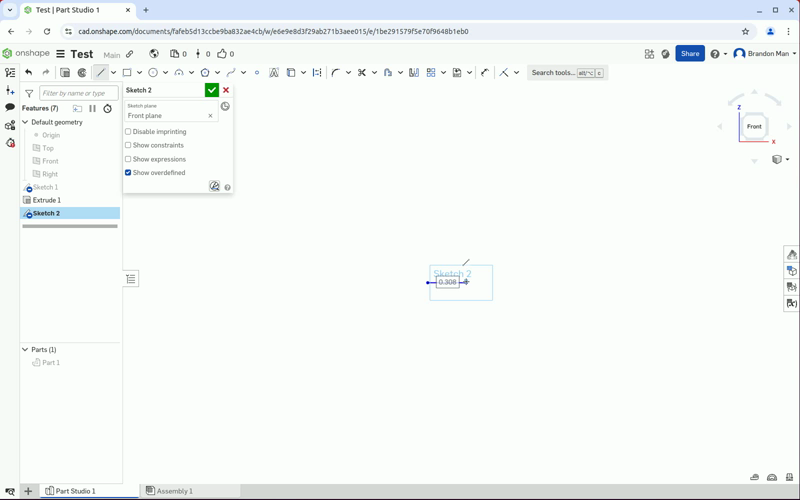
key_down(shift)
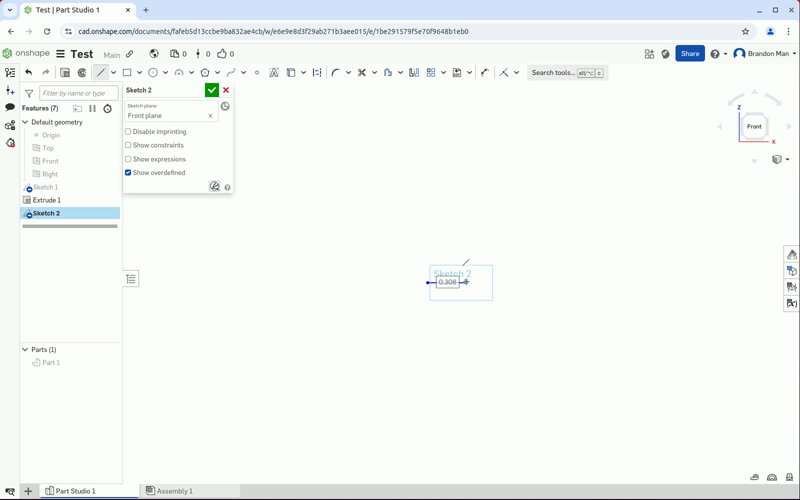
mouse_move(496, 281)
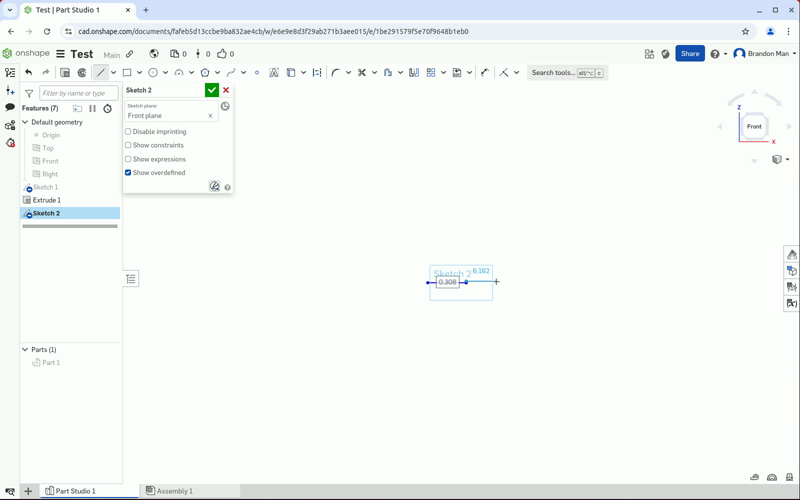
mouse_move(427, 281)
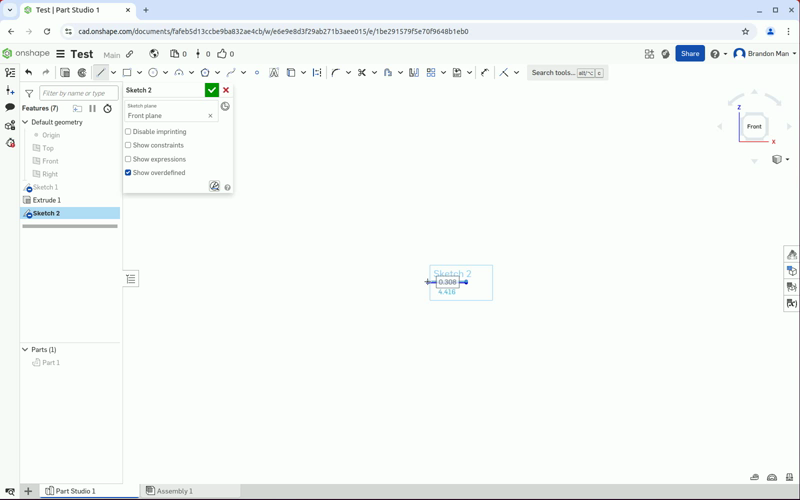
scroll(6)
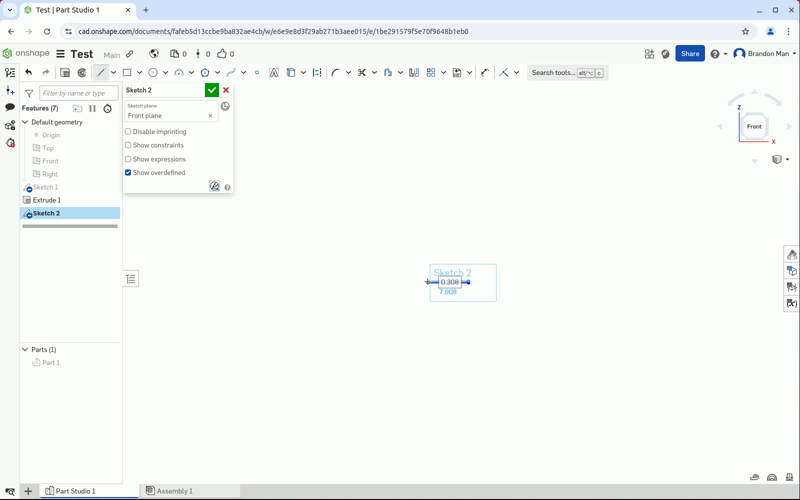
scroll(6)
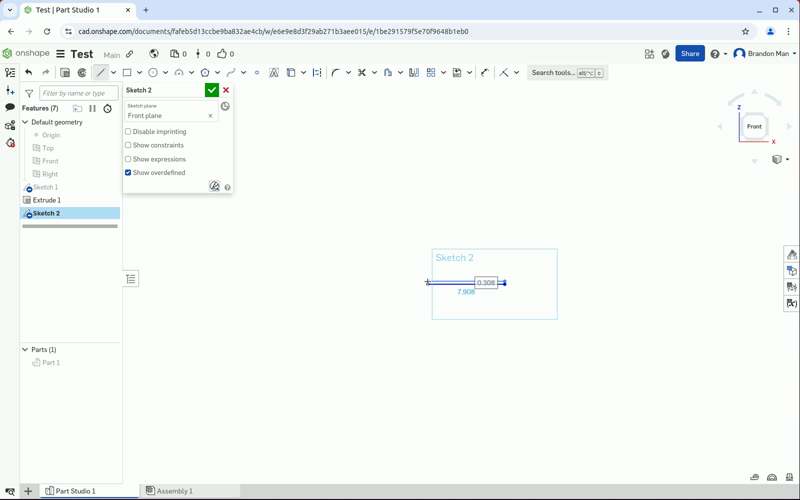
scroll(6)
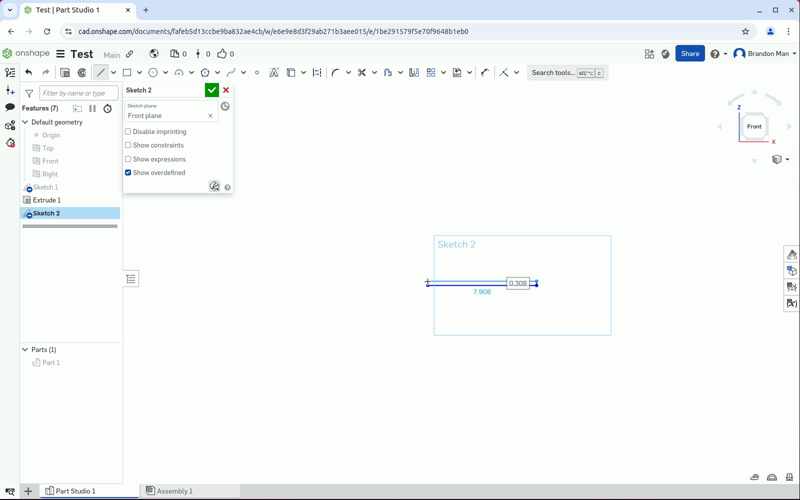
scroll(6)
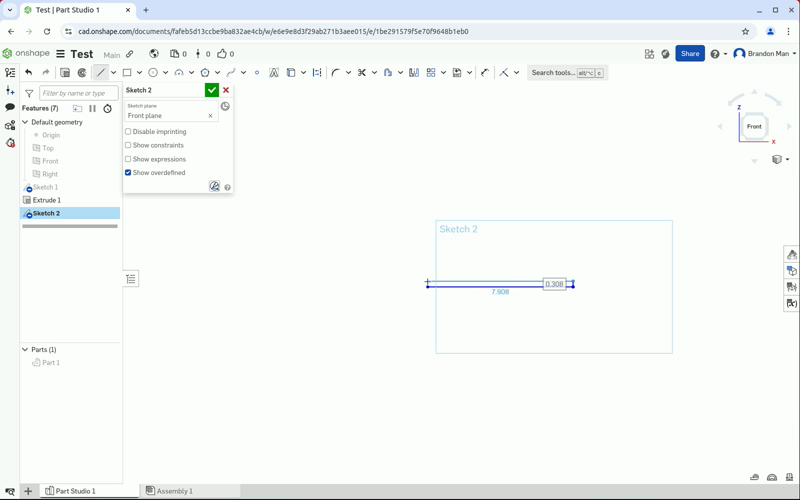
scroll(6)
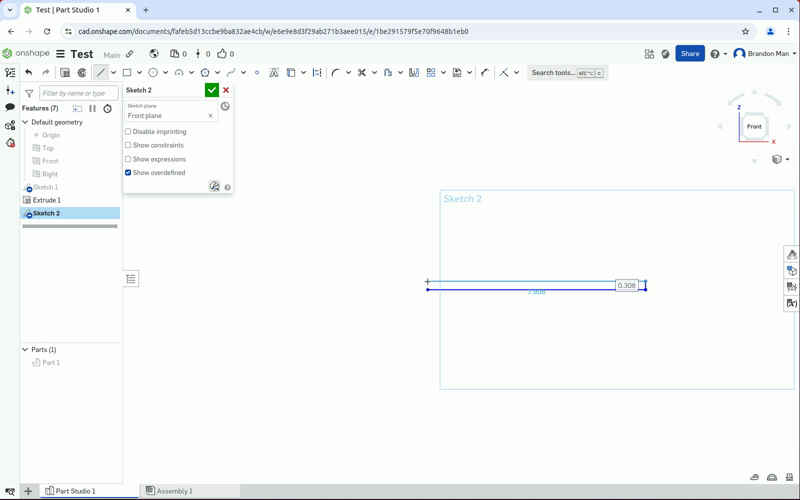
scroll(6)
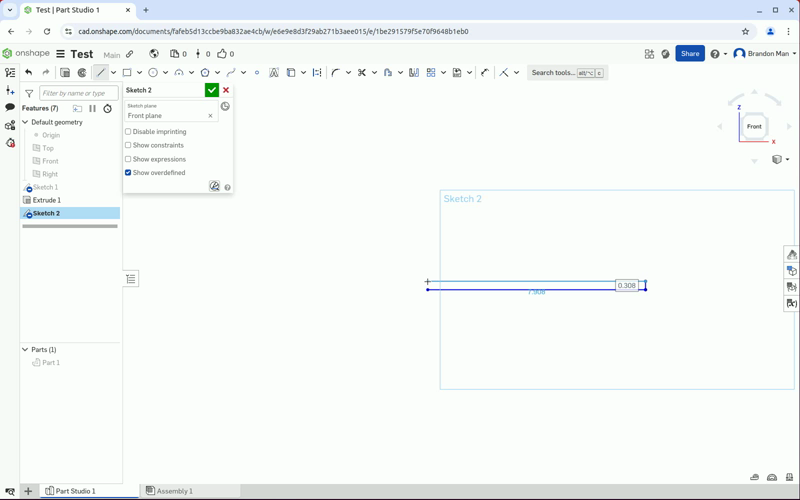
scroll(6)
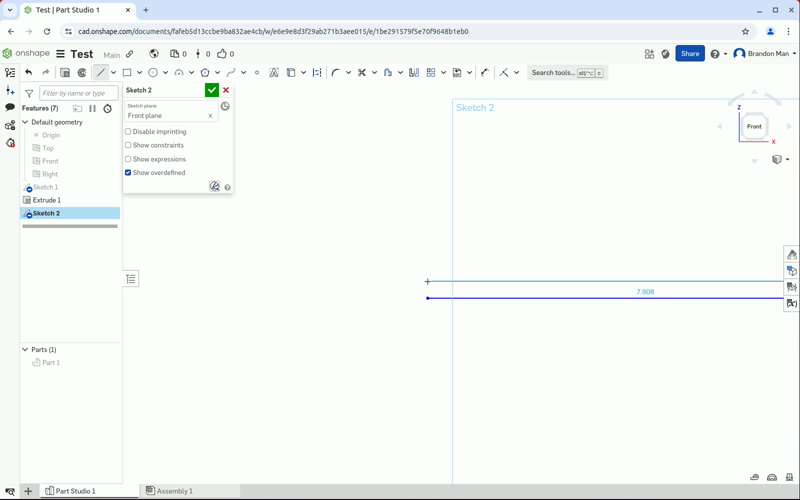
click(427, 281)
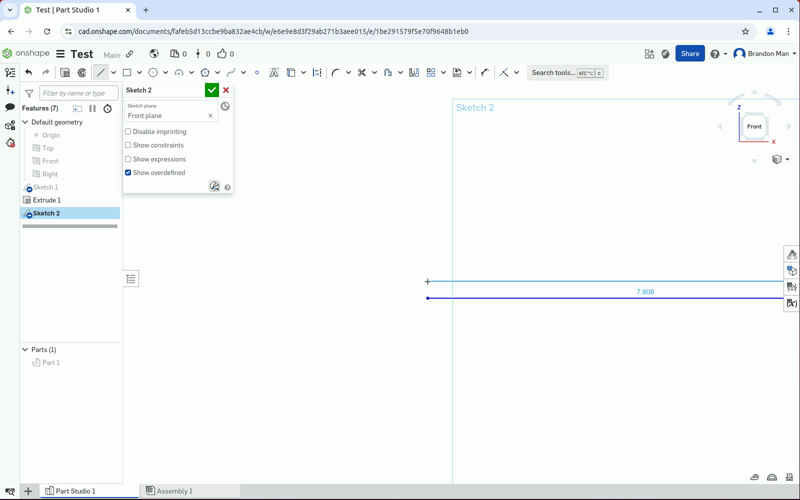
scroll(-6)
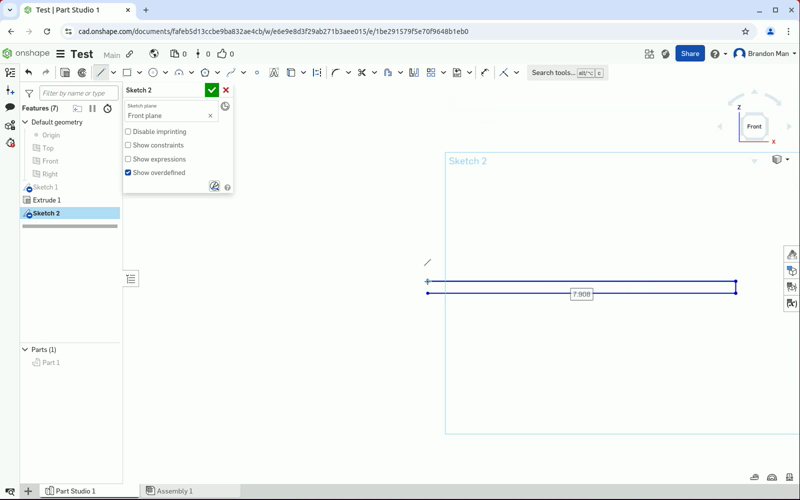
scroll(-6)
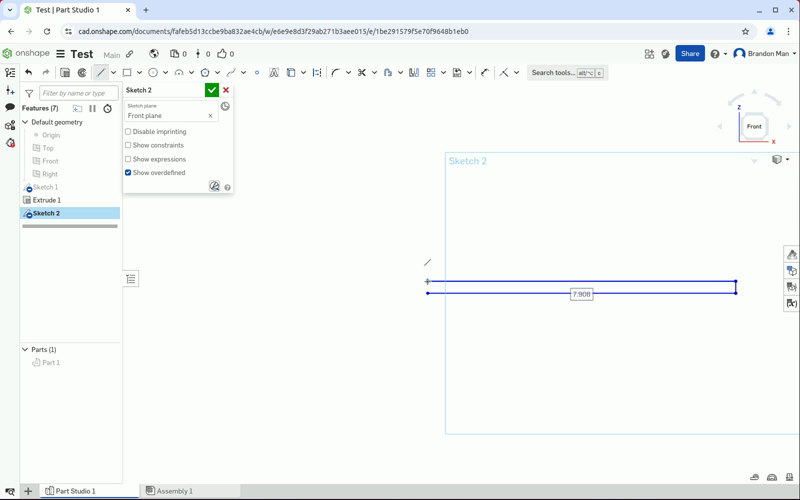
scroll(-6)
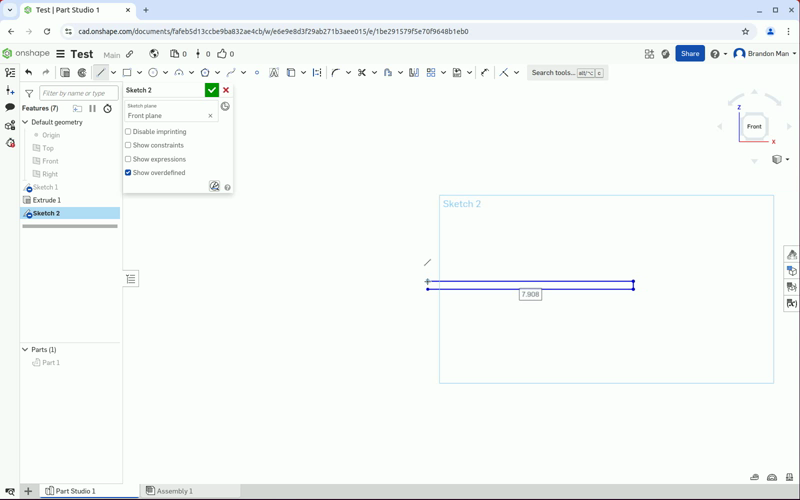
scroll(-6)
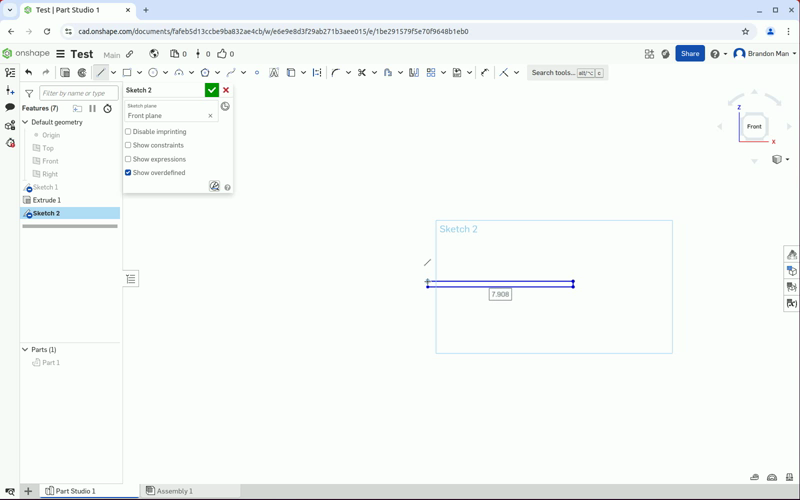
scroll(-6)
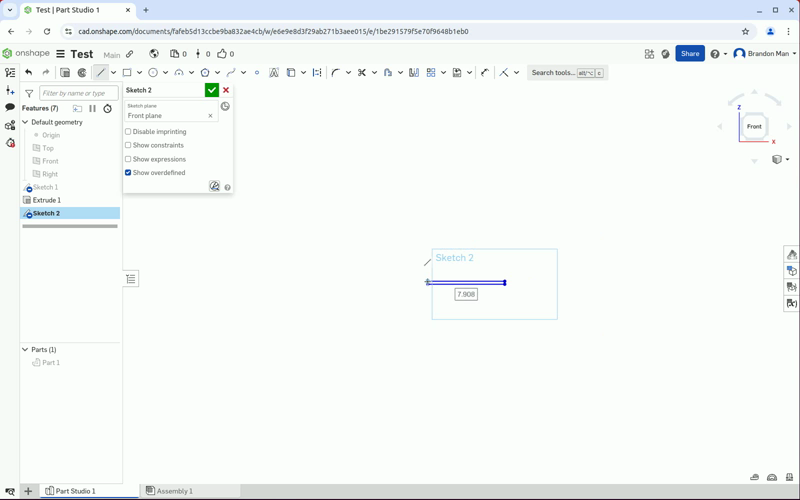
scroll(-6)
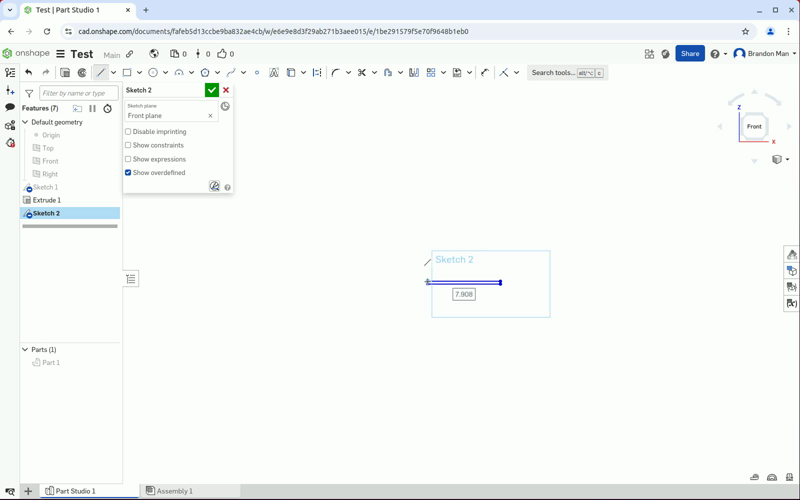
scroll(-6)
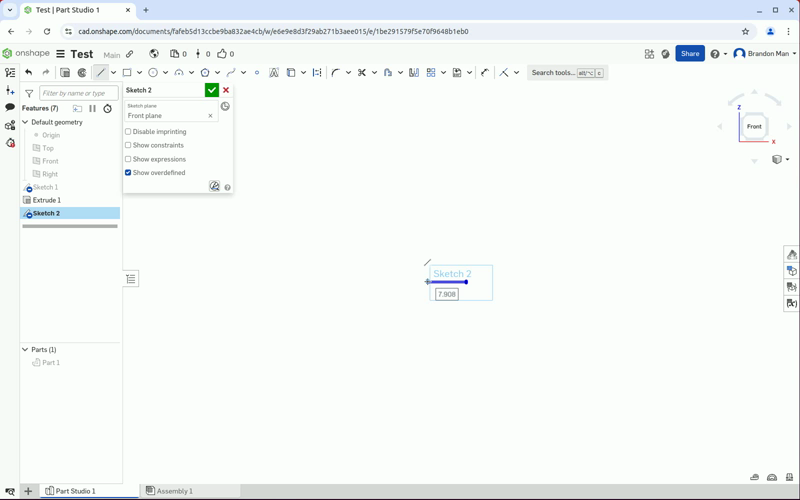
key_up(shift)
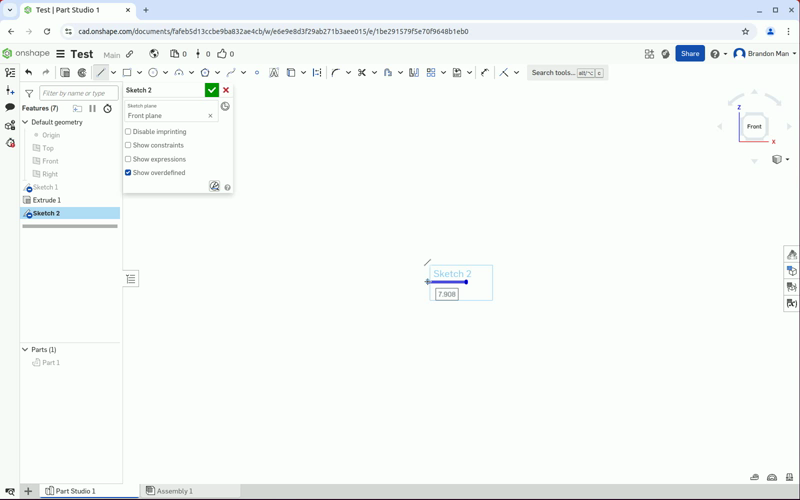
mouse_move(457, 281)
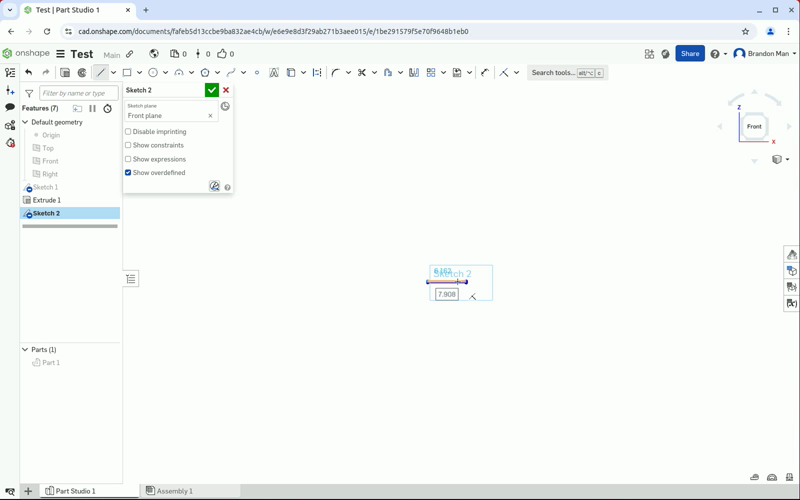
key_down(shift)
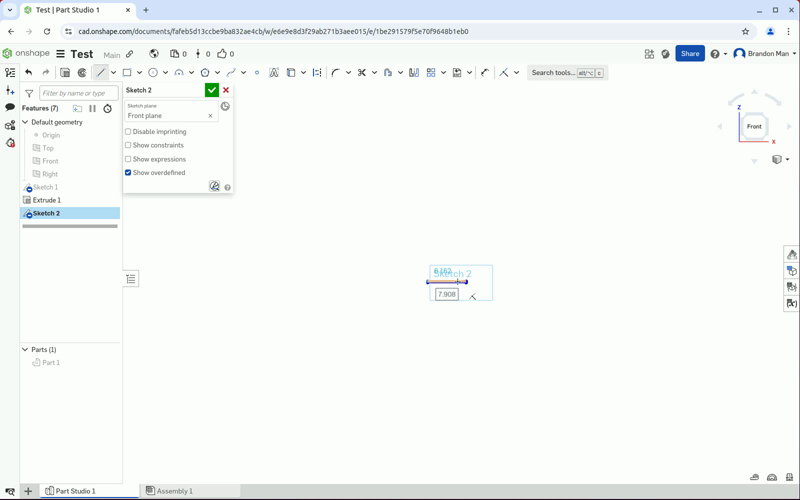
mouse_move(427, 282)
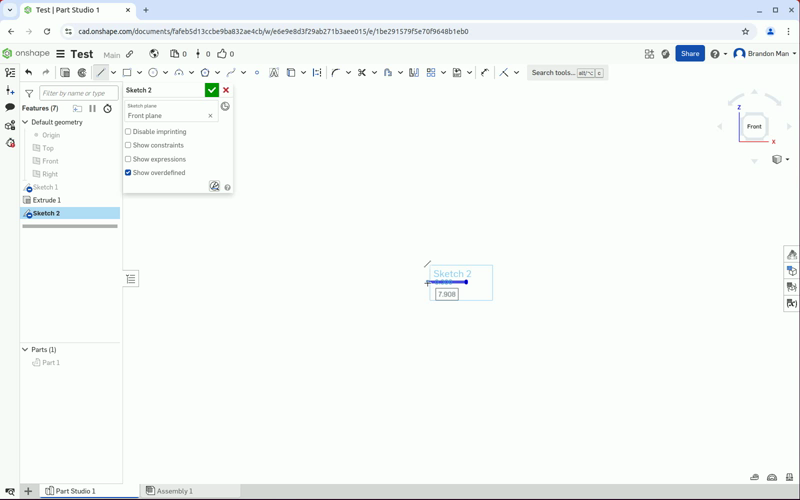
scroll(6)
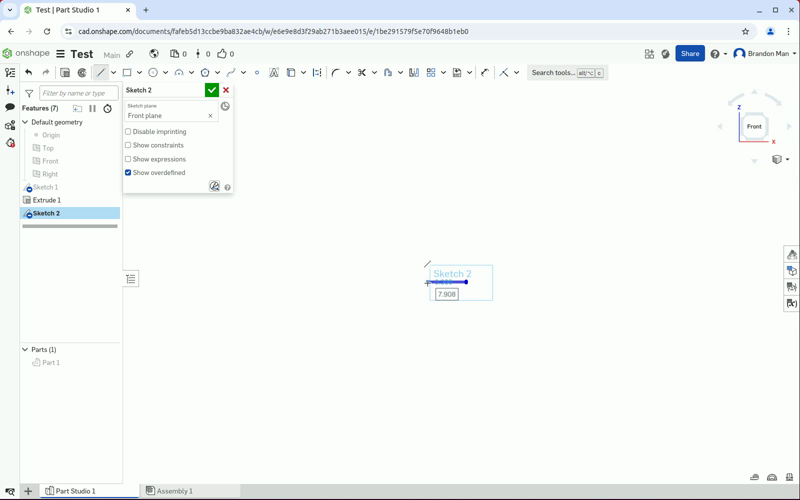
scroll(6)
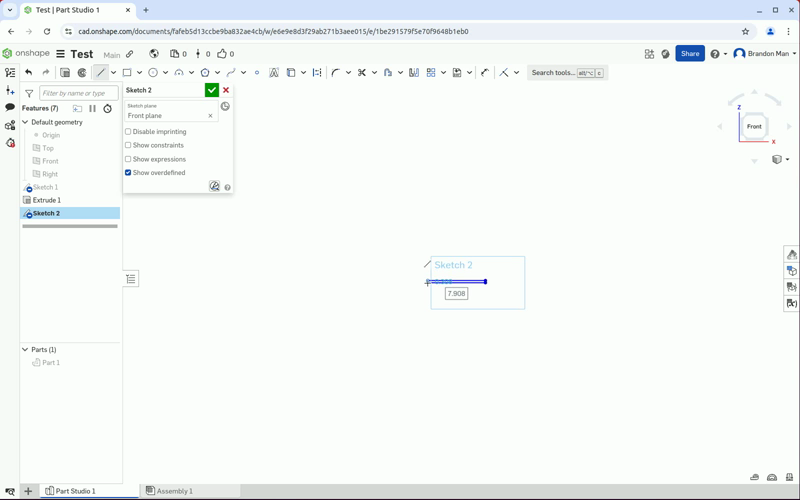
scroll(6)
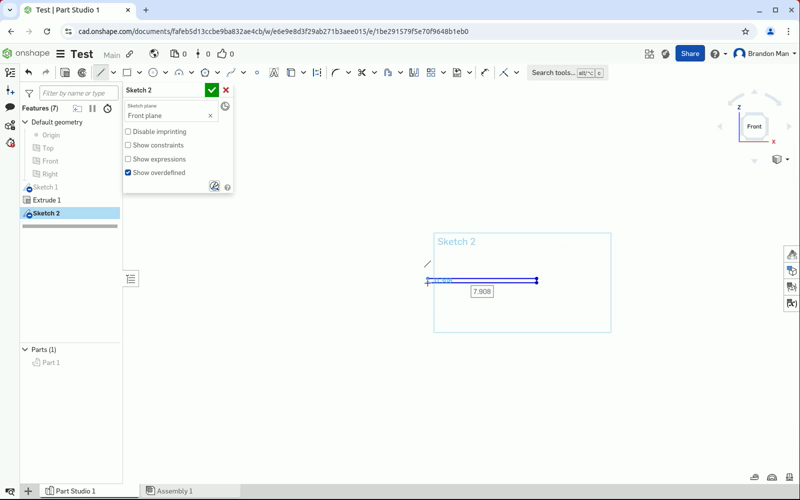
scroll(6)
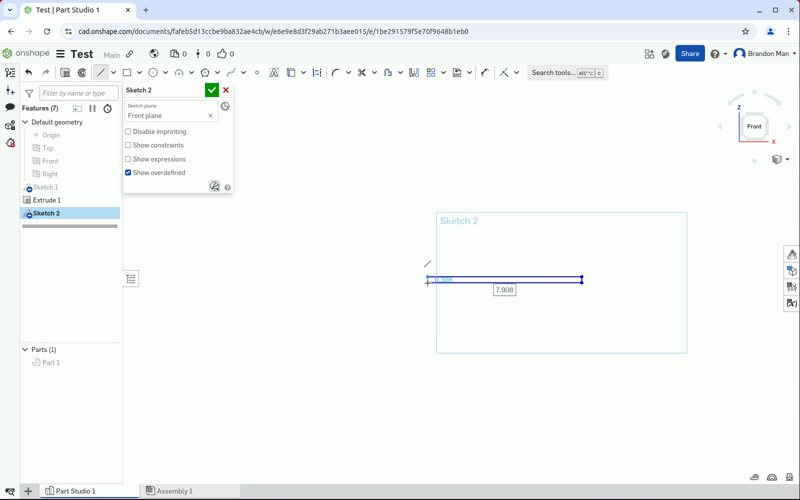
scroll(6)
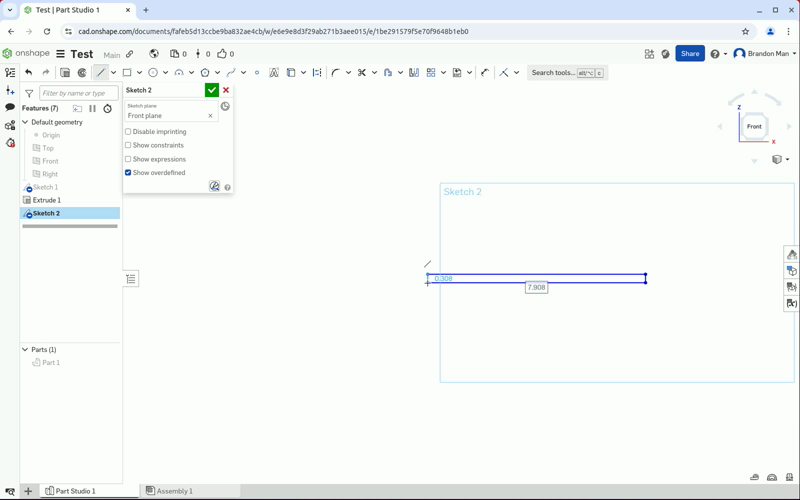
scroll(6)
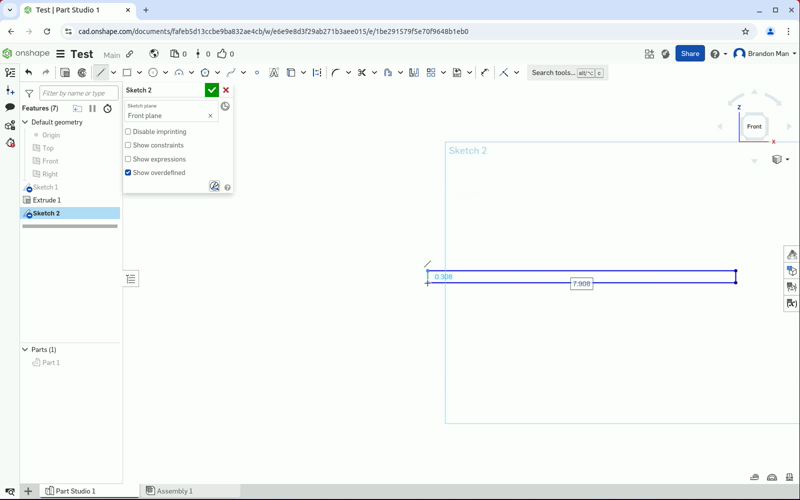
scroll(6)
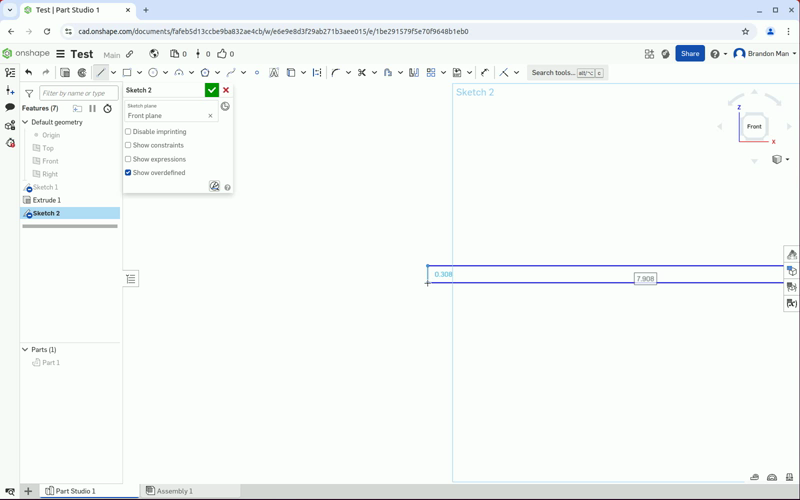
key_up(shift)
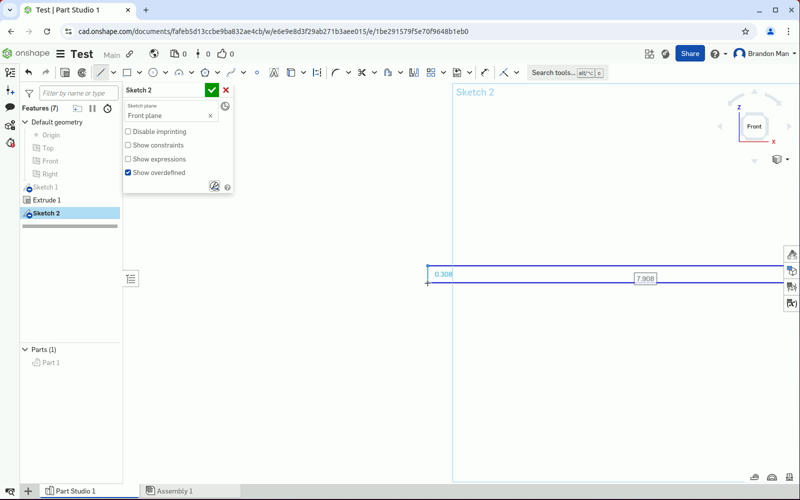
click(427, 282)
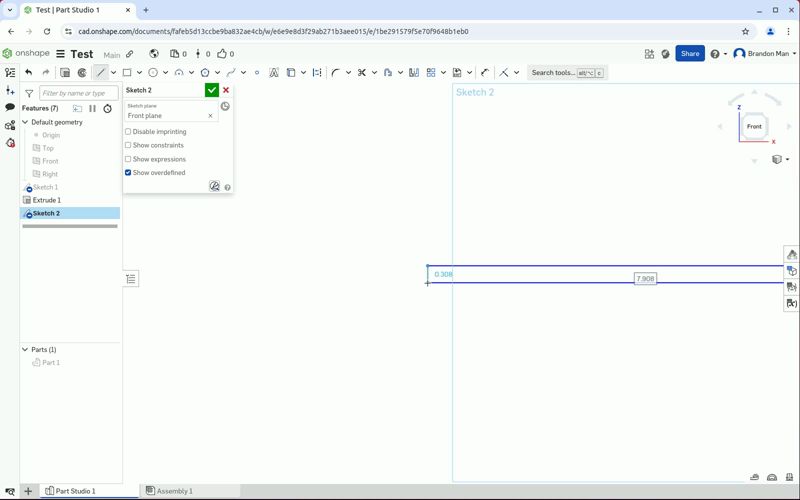
scroll(-6)
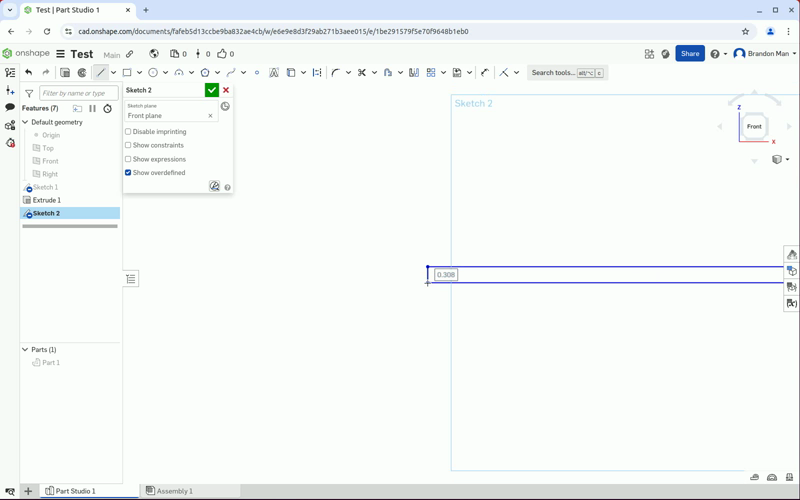
scroll(-6)
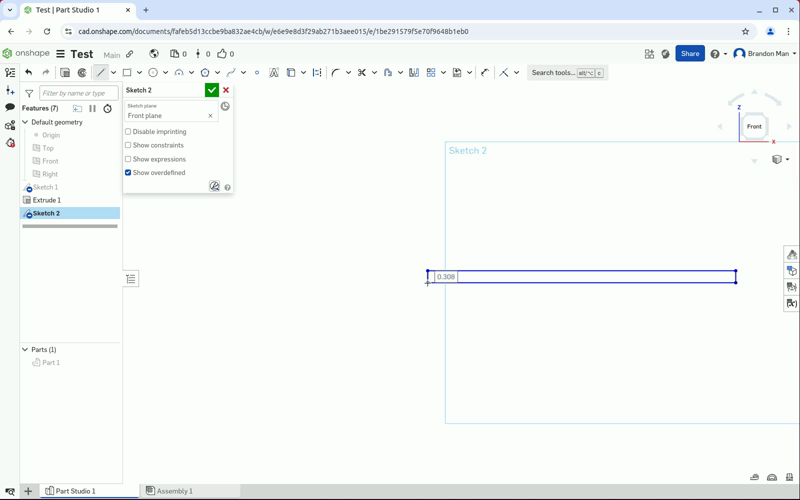
scroll(-6)
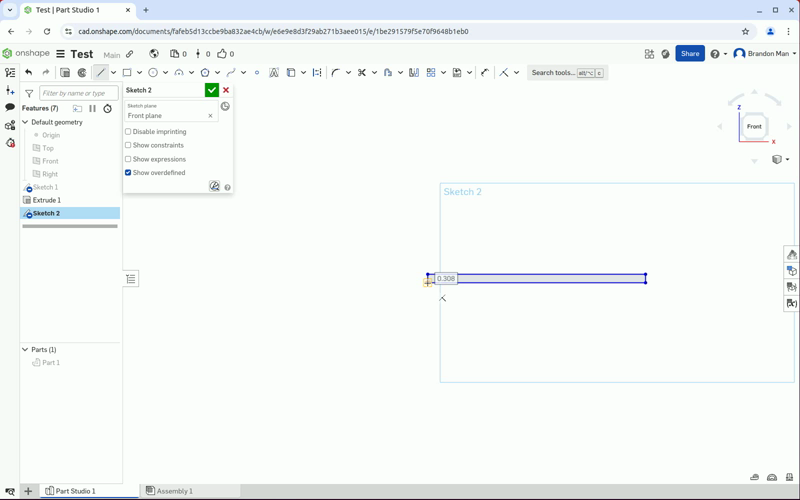
scroll(-6)
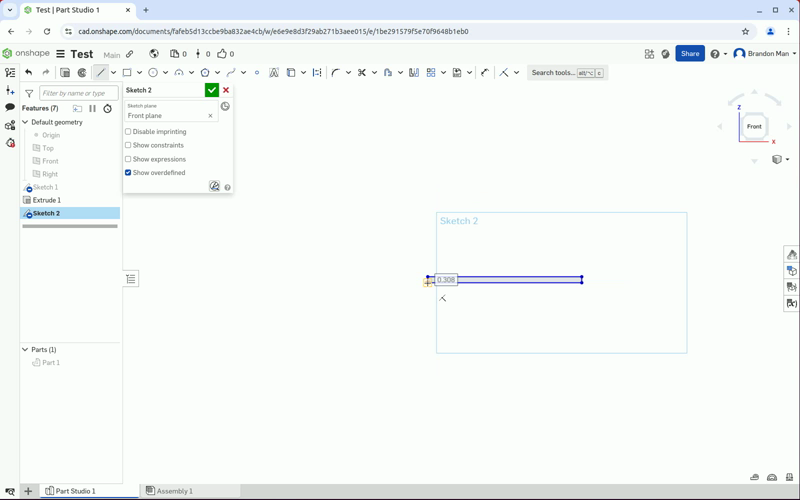
scroll(-6)
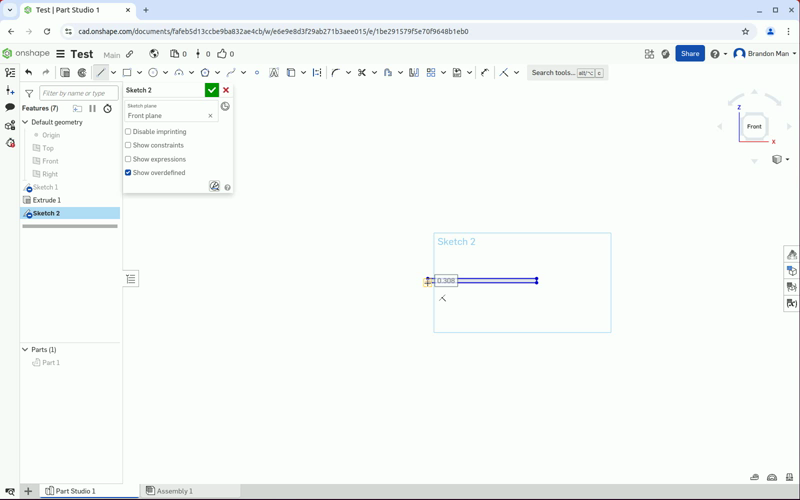
scroll(-6)
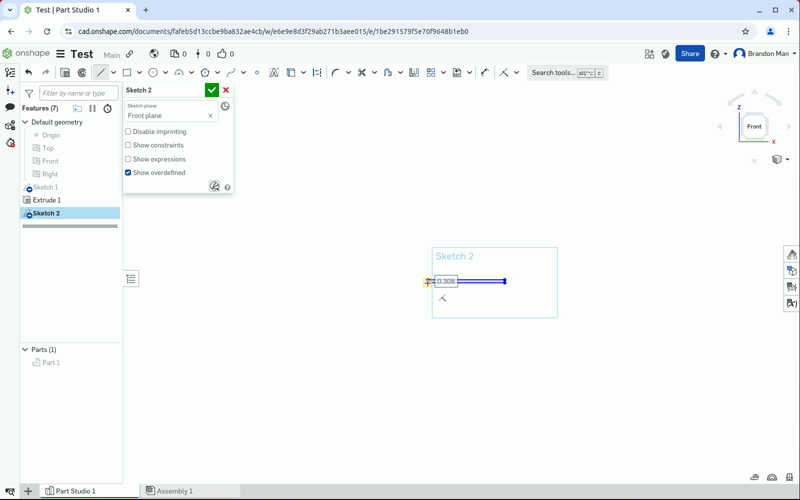
scroll(-6)
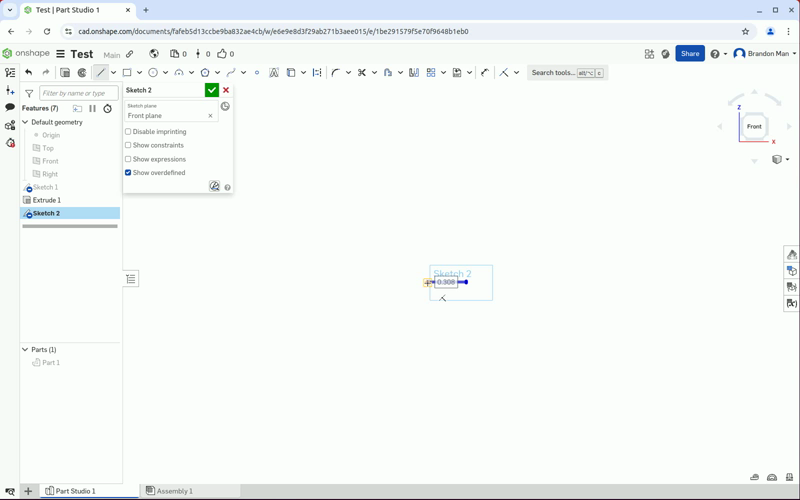
key(esc)
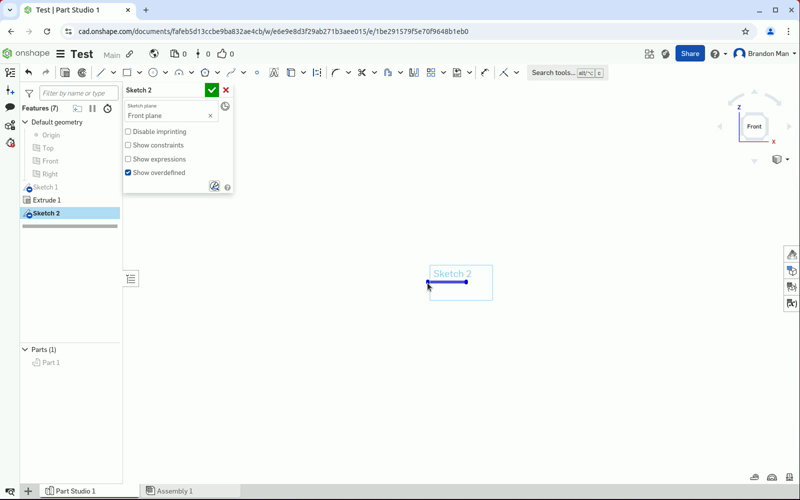
mouse_move(433, 282)
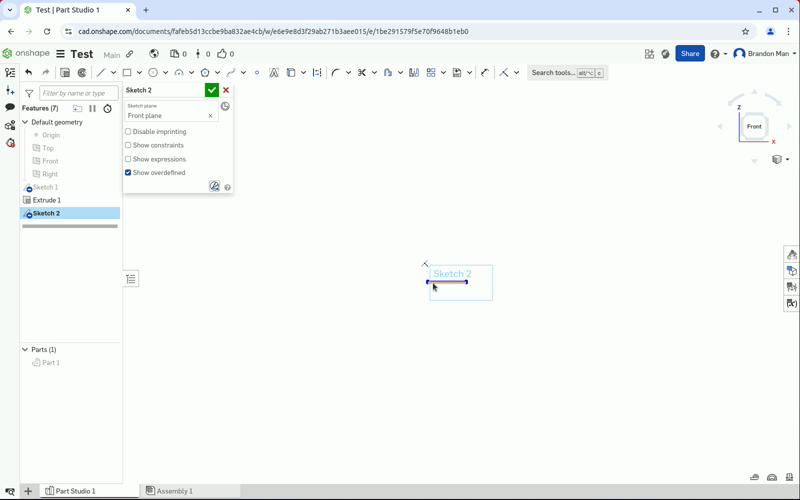
scroll(6)
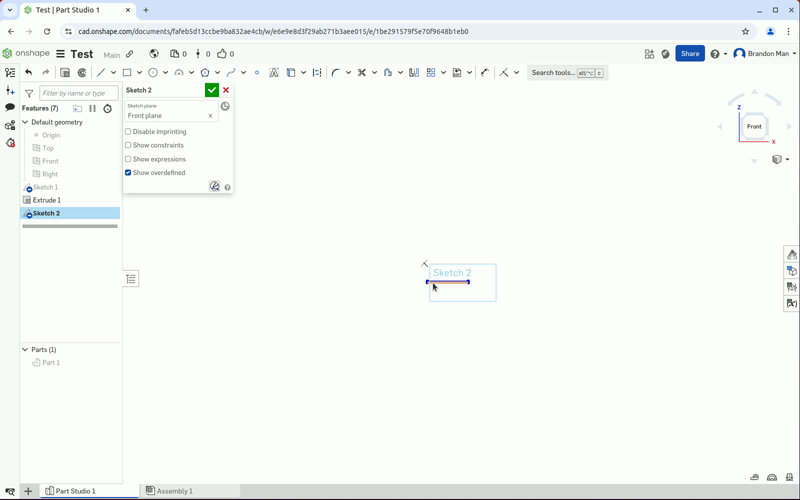
scroll(6)
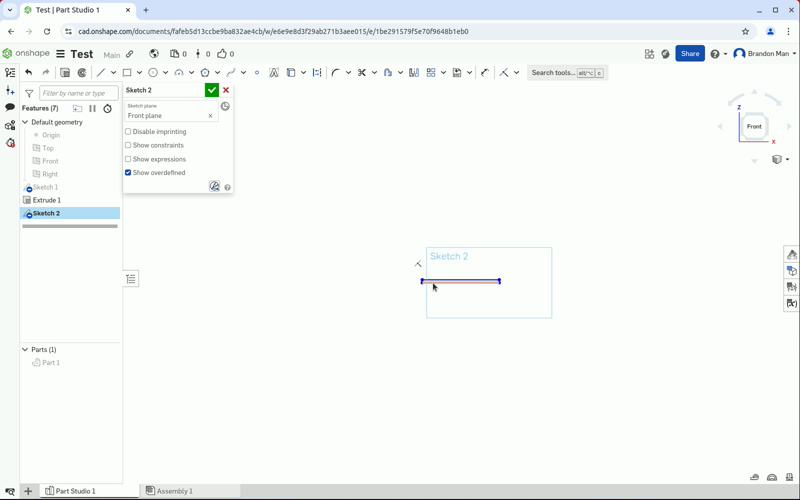
scroll(6)
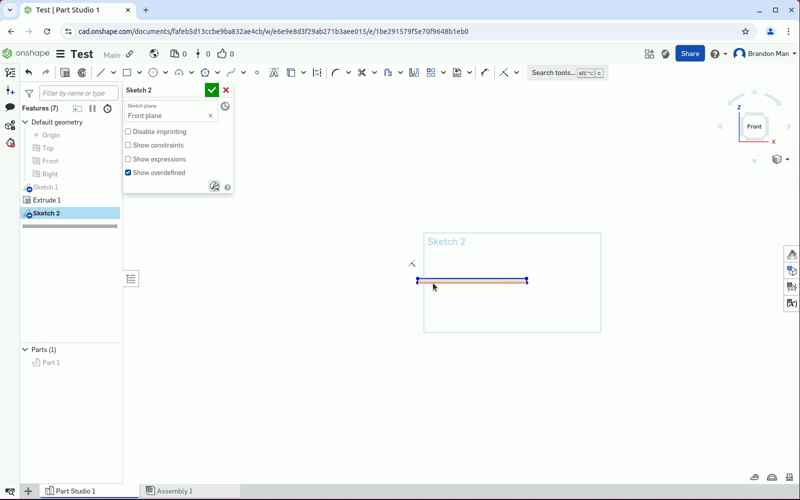
scroll(6)
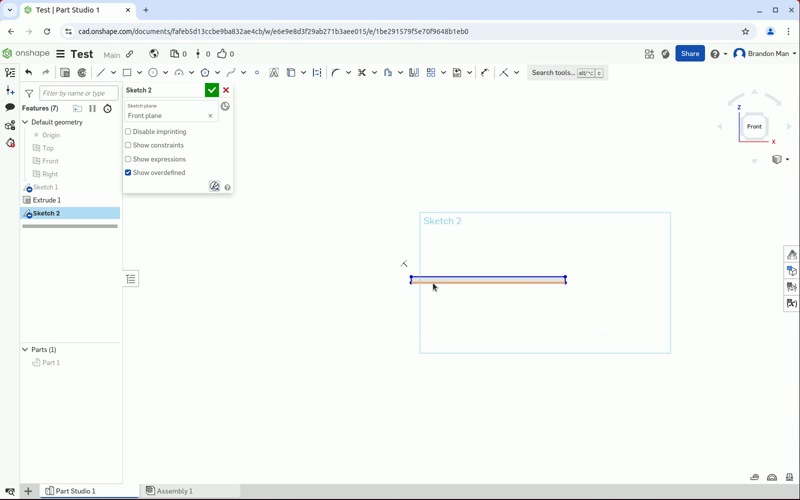
scroll(6)
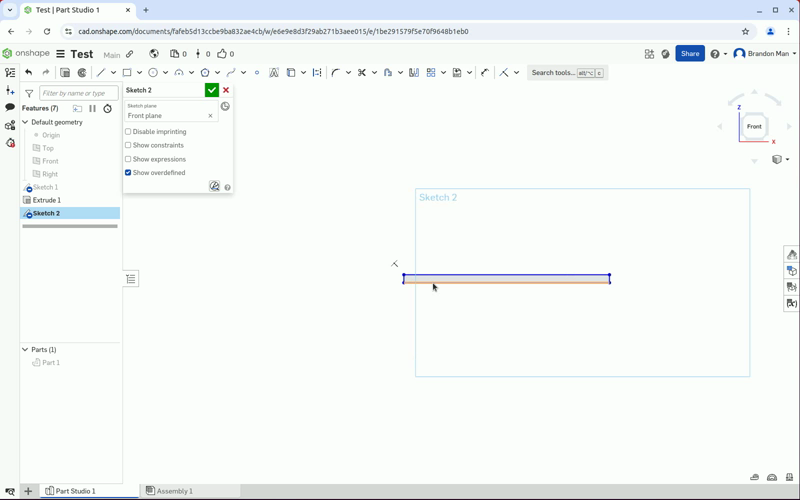
scroll(6)
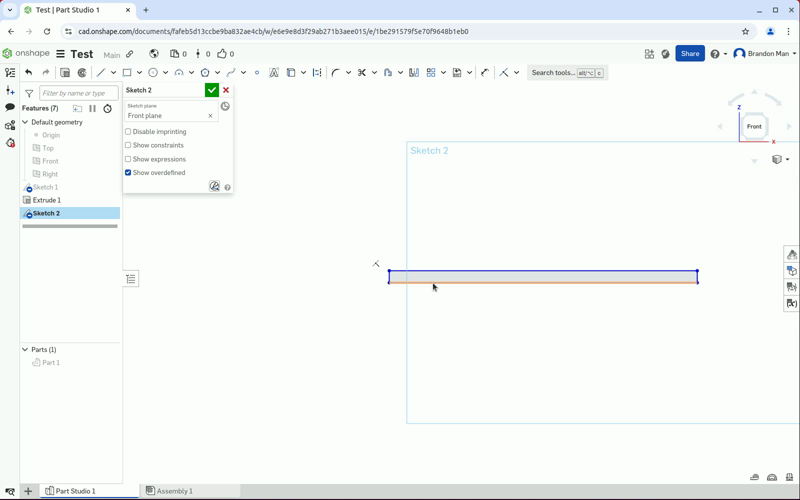
scroll(6)
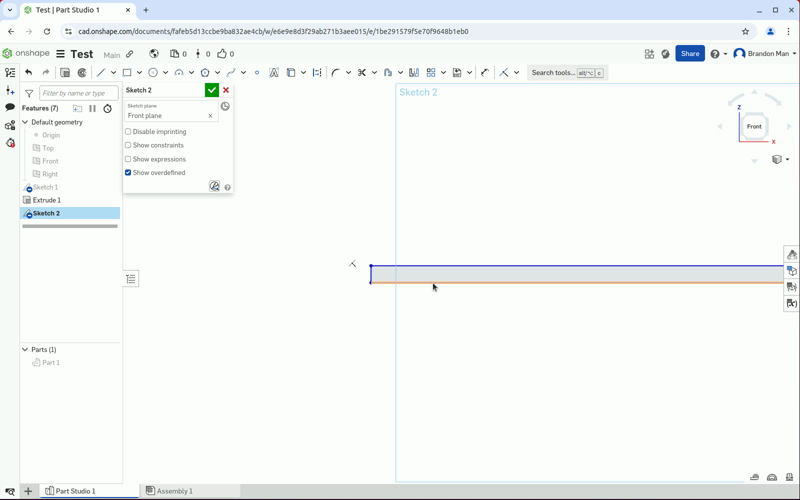
click(433, 282)
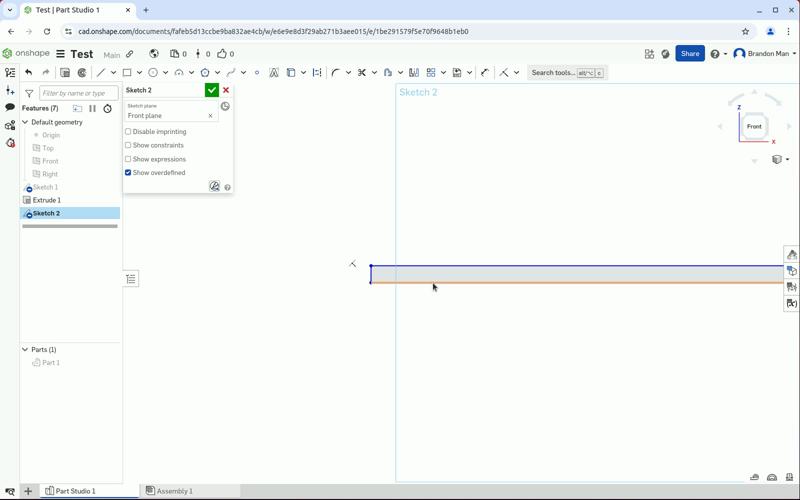
scroll(-6)
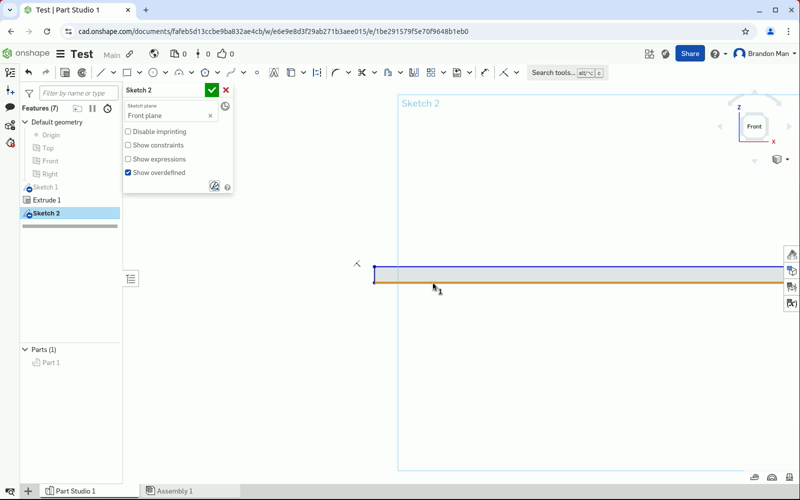
scroll(-6)
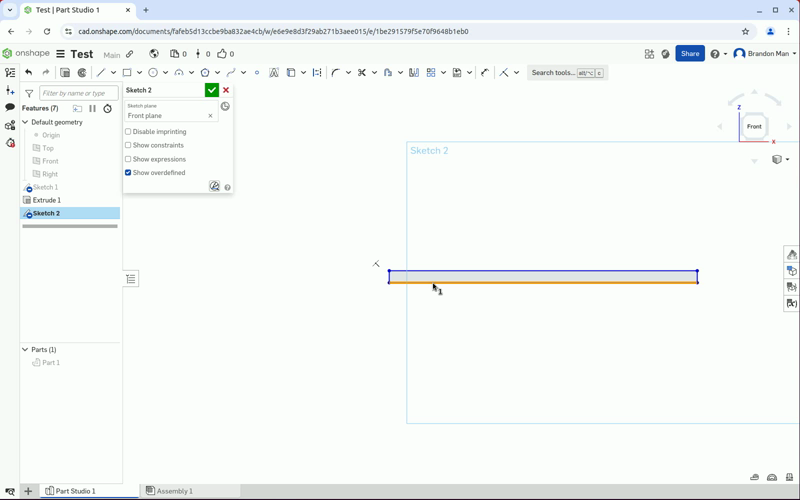
scroll(-6)
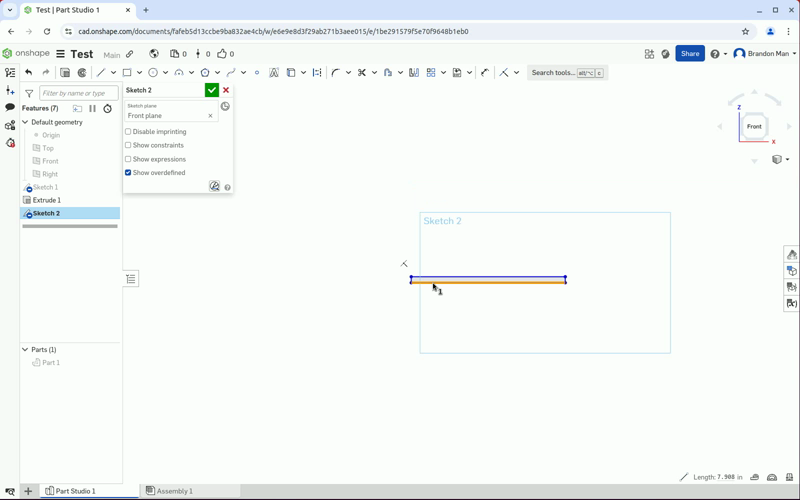
scroll(-6)
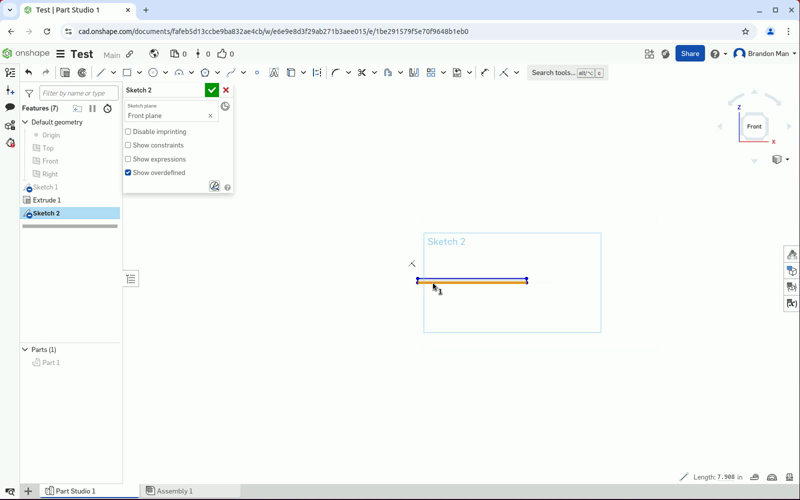
scroll(-6)
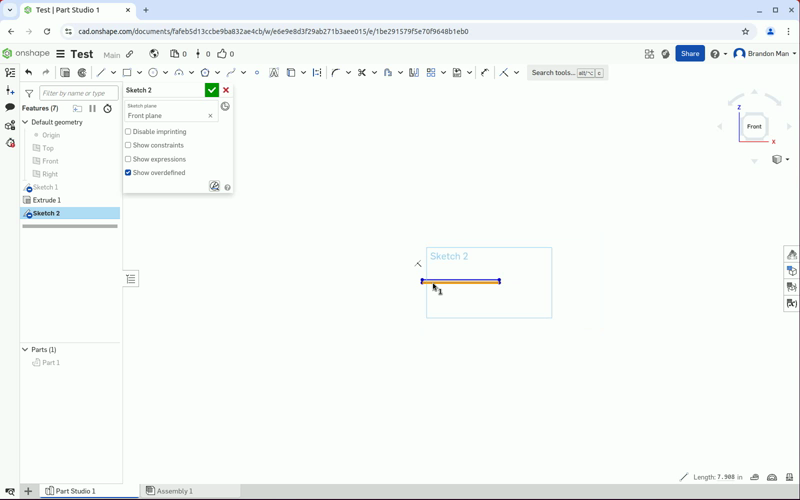
scroll(-6)
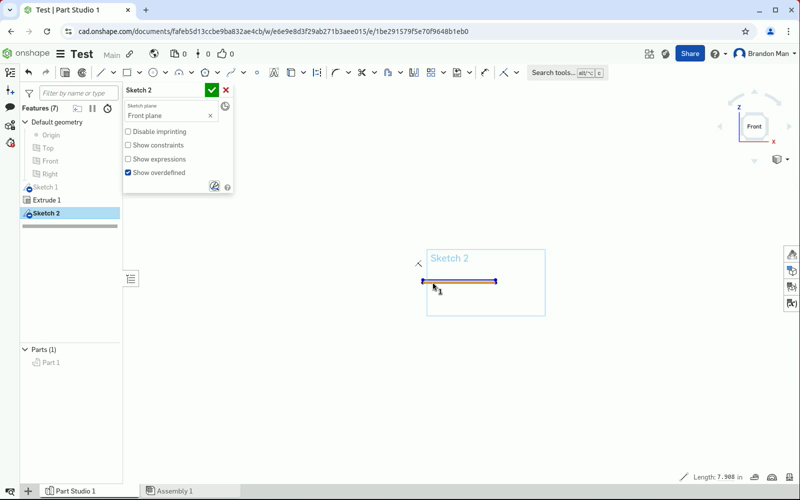
scroll(-6)
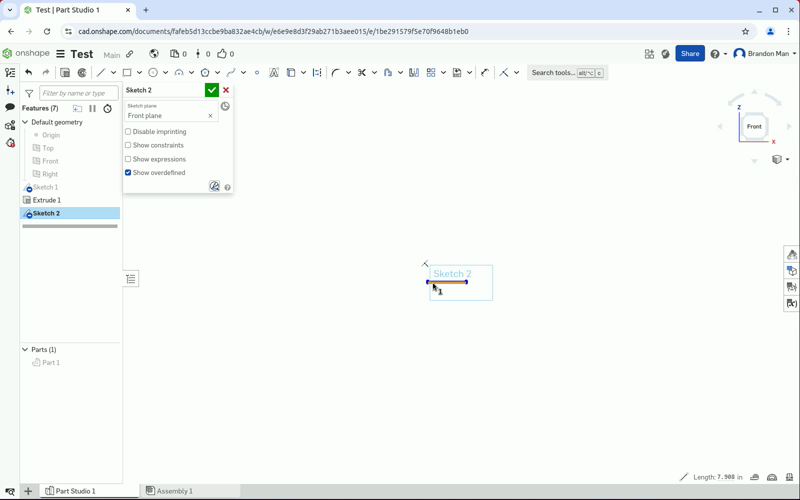
mouse_move(73, 352)
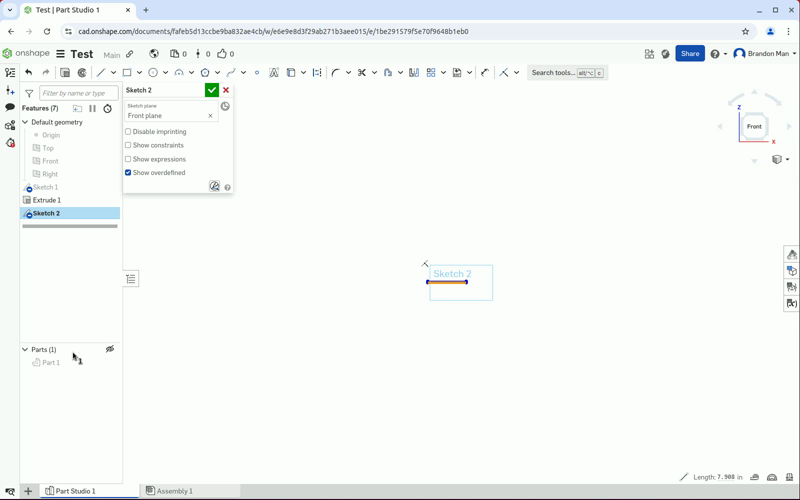
key(shift+y)
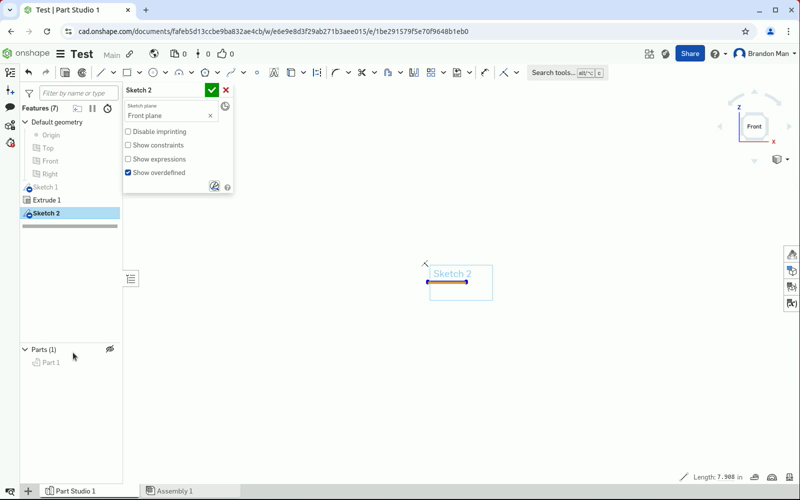
key(shift+e)
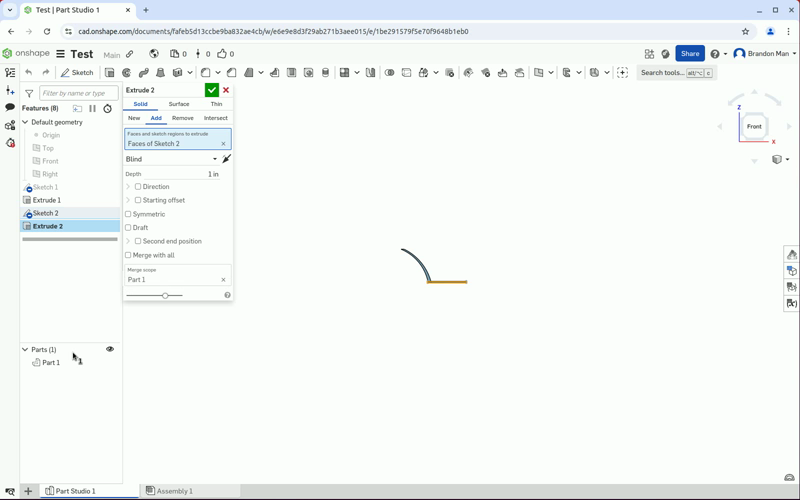
mouse_move(143, 106)
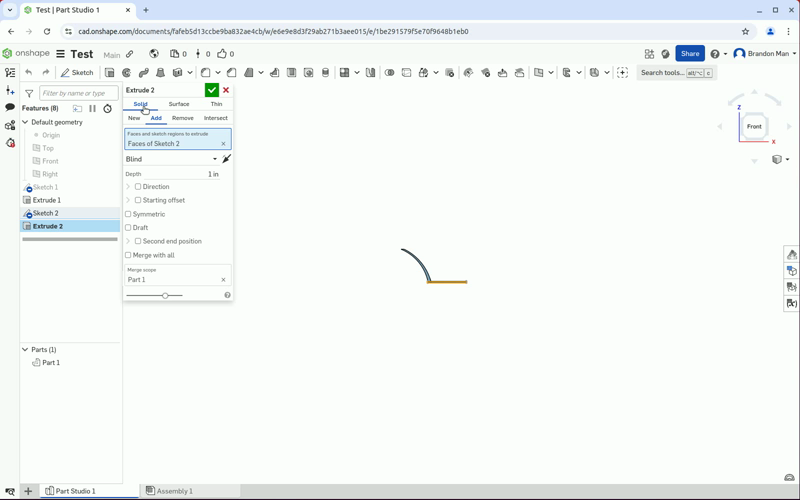
click(143, 106)
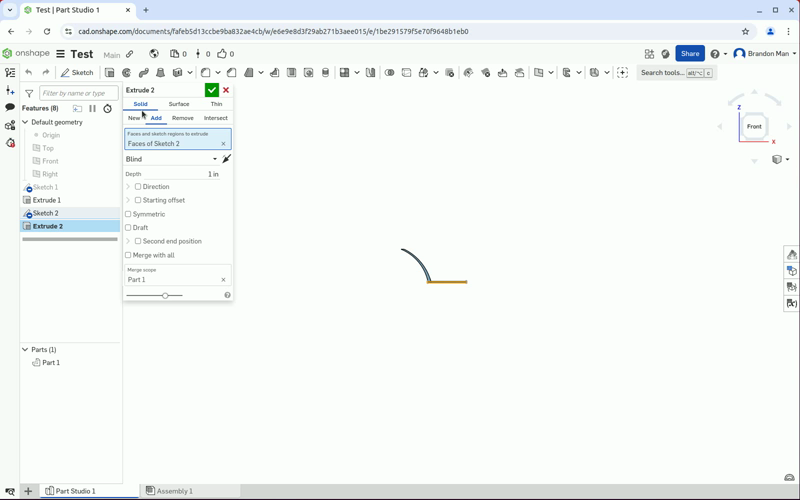
mouse_move(137, 120)
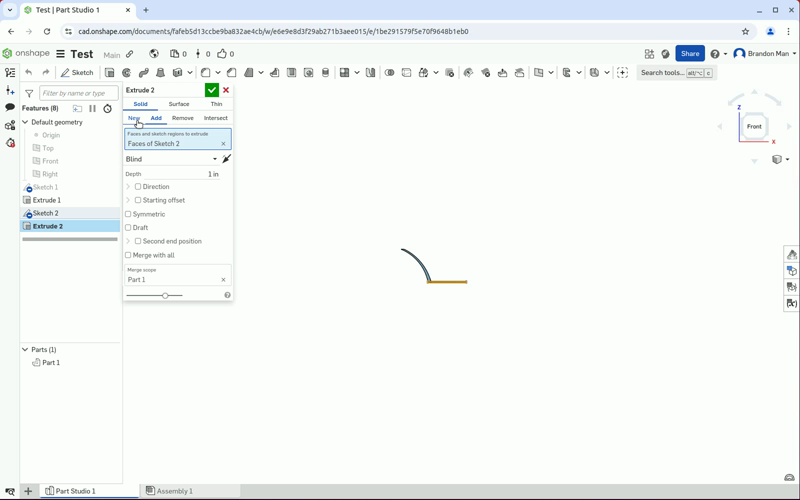
click(137, 120)
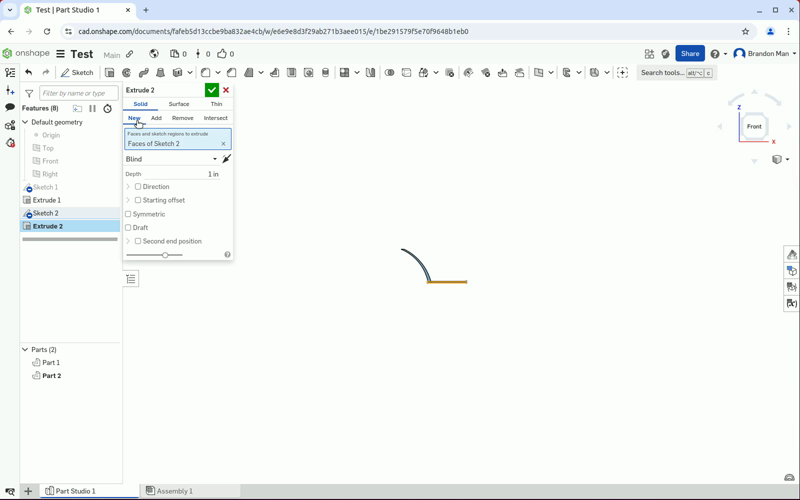
key(tab, 4)
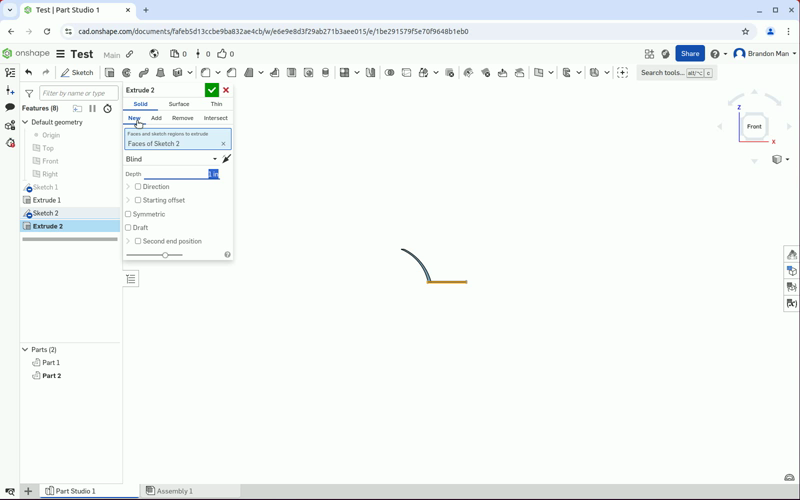
text(46.216)
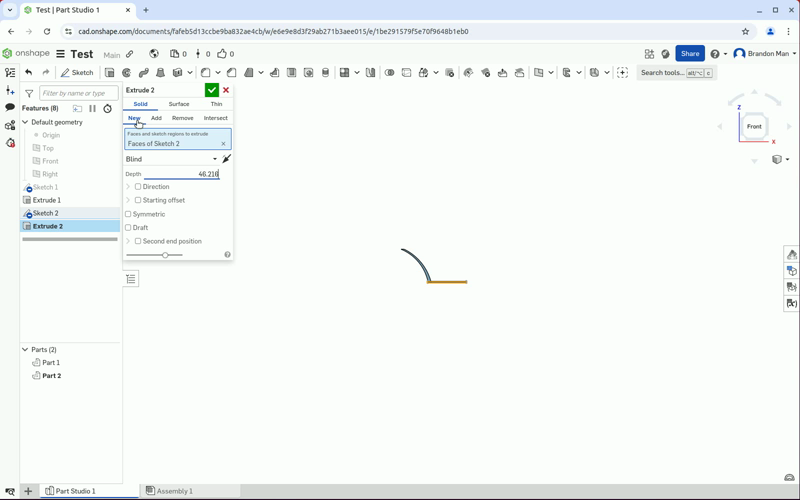
key(tab, 3)
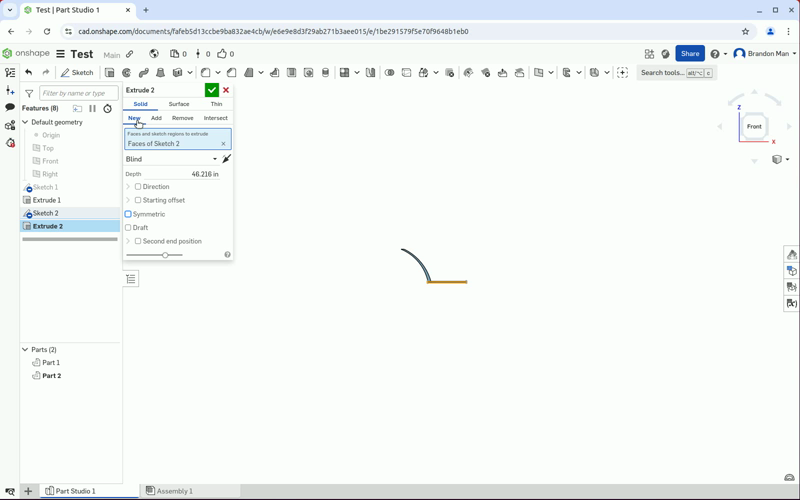
key(space)
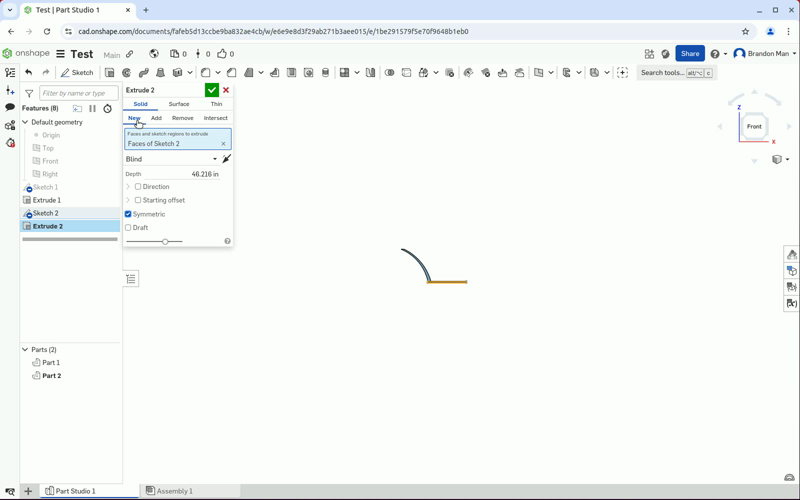
key(enter)
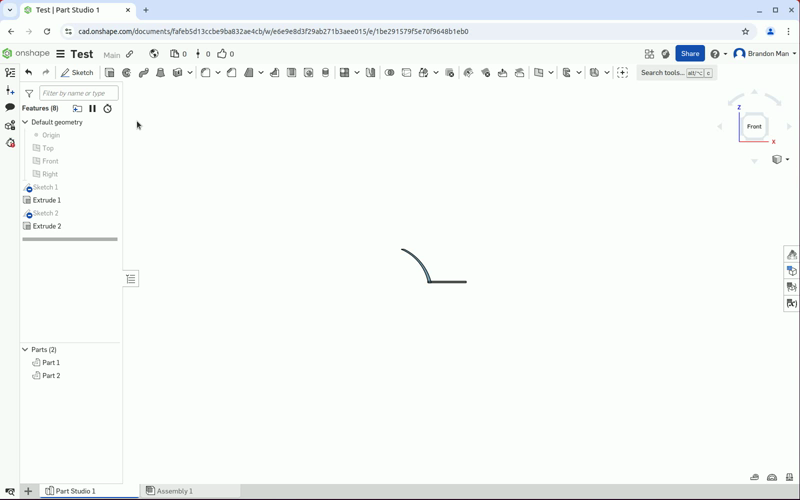
key(shift+h)
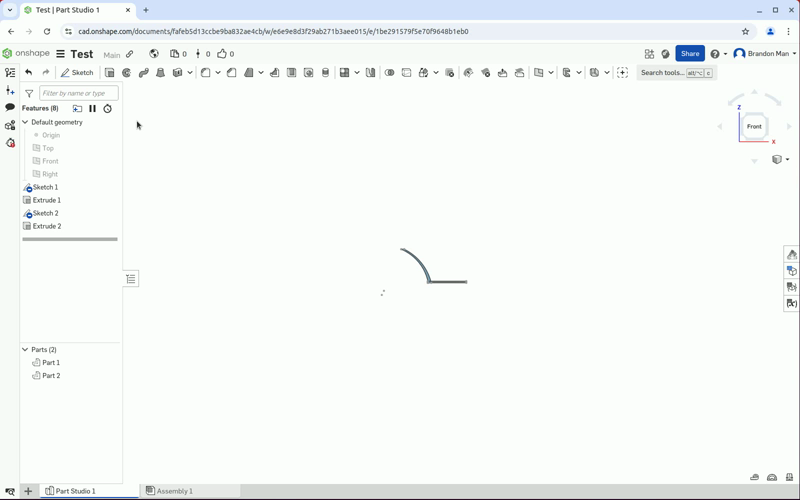
key(shift+h)
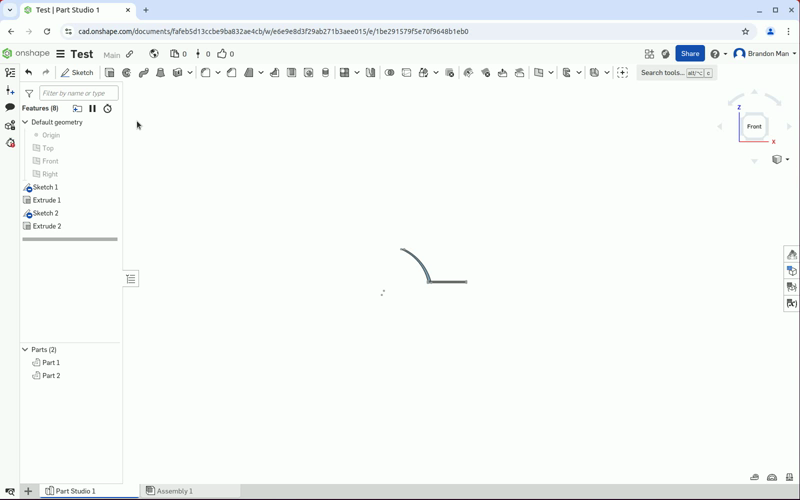
key(shift+7)
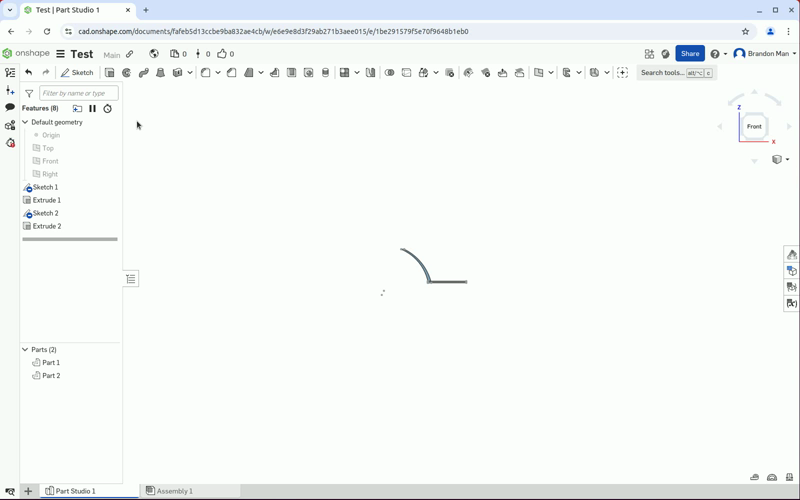
key(left, 2)
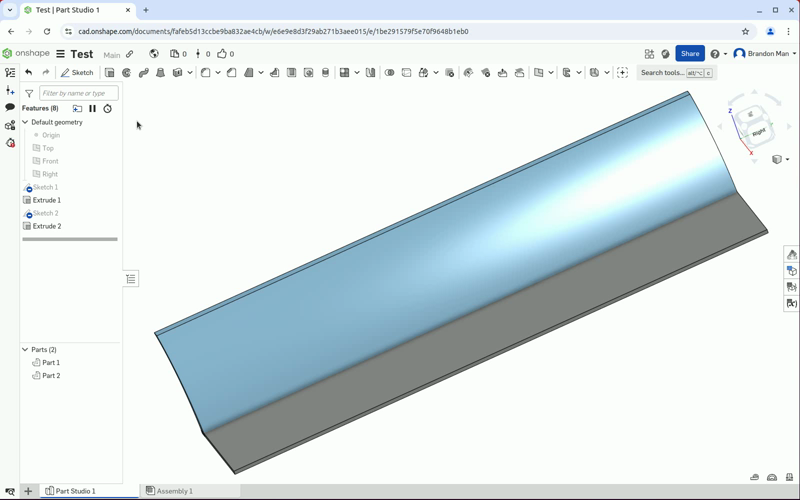
key(down, 2)
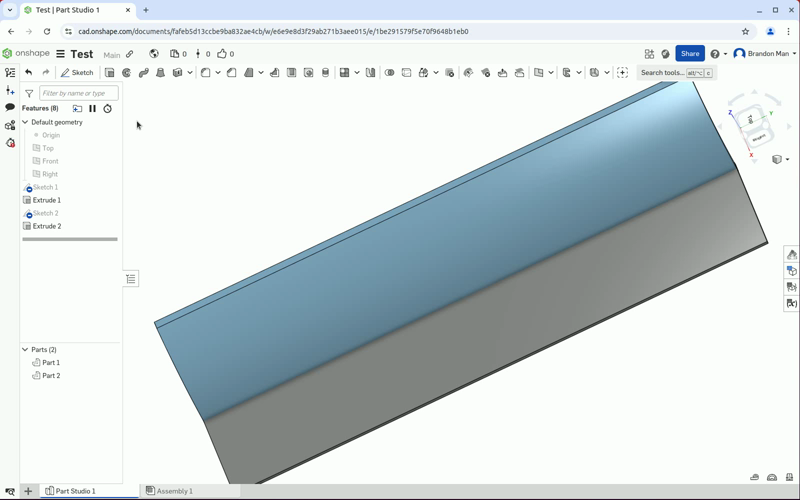
key(up, 2)
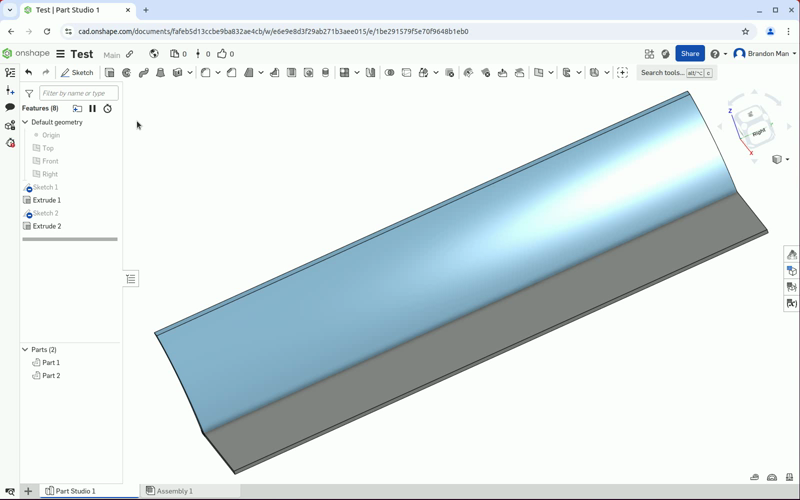
key(right, 2)
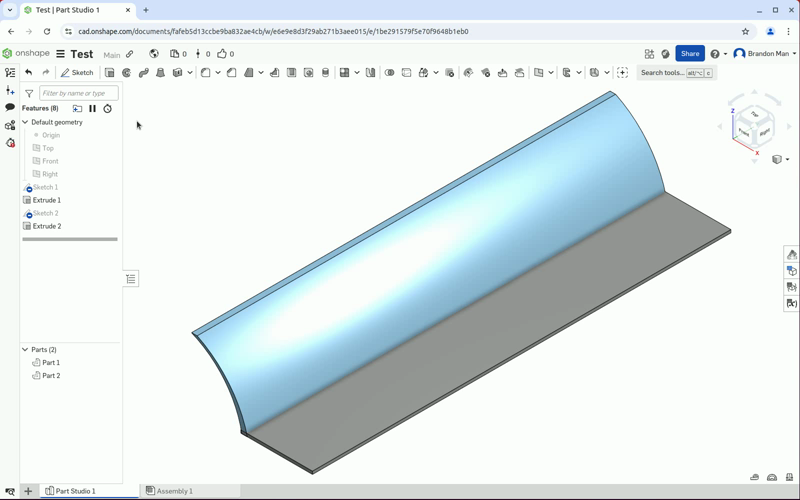
mouse_move(73, 189)
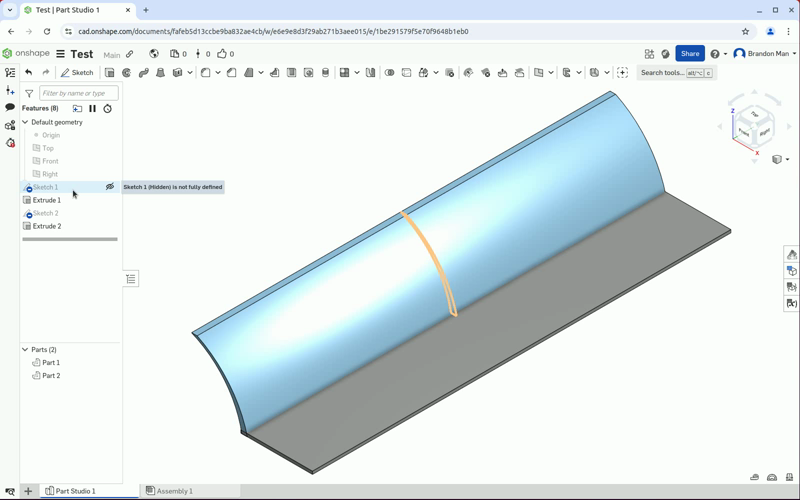
click(73, 189)